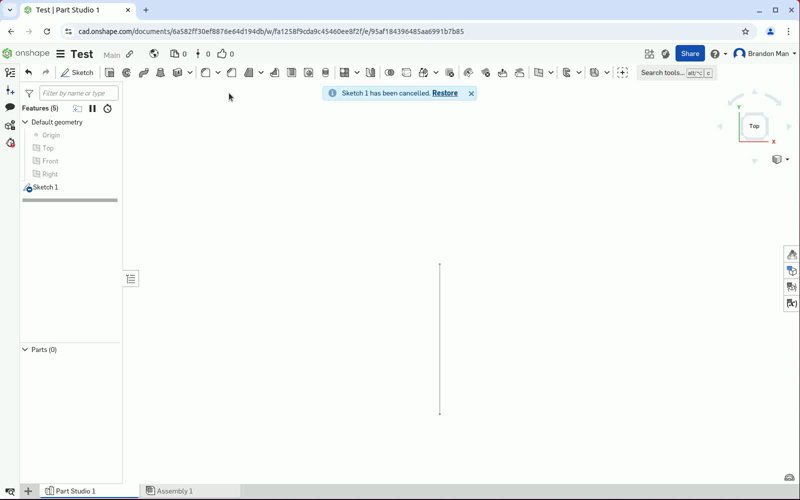
key(shift+h)
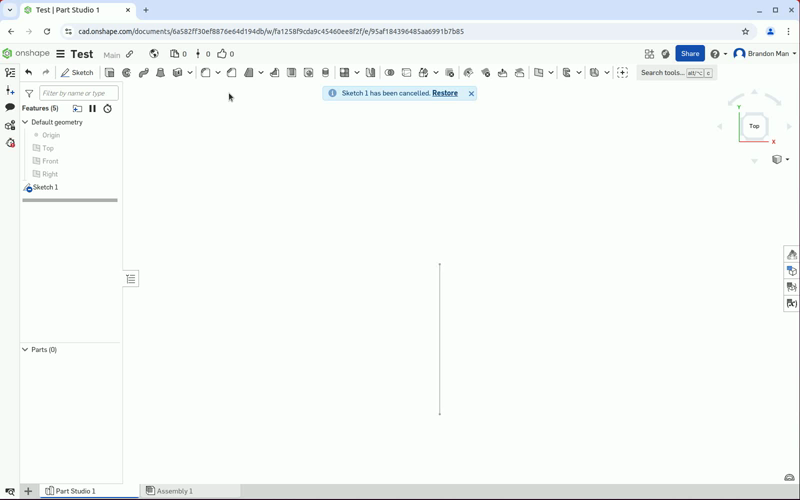
mouse_move(73, 352)
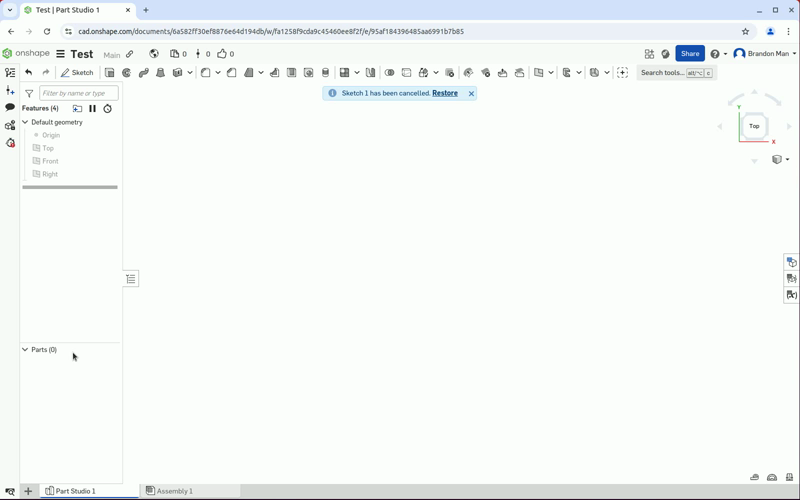
key(y)
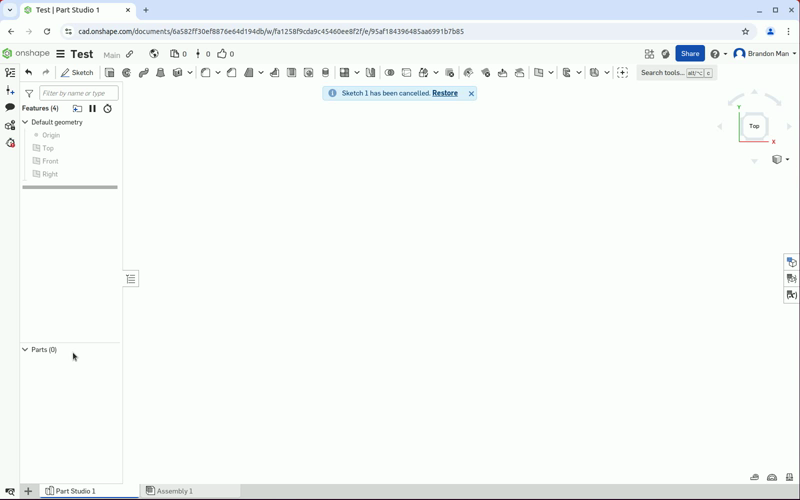
key(shift+p)
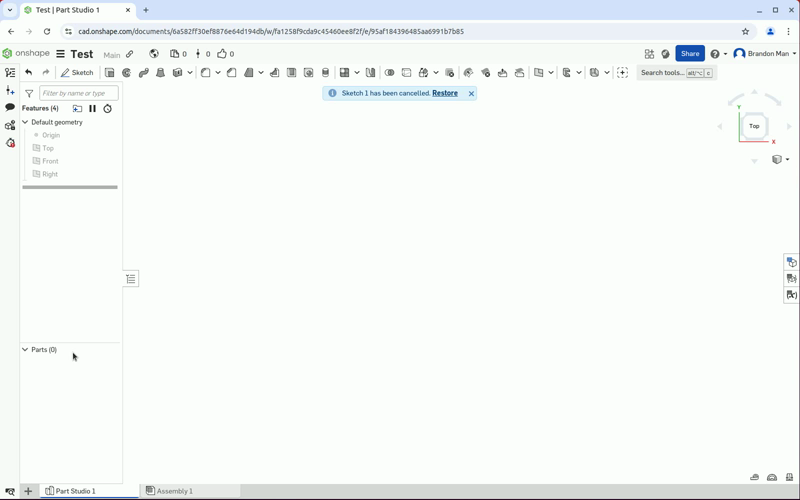
key(space)
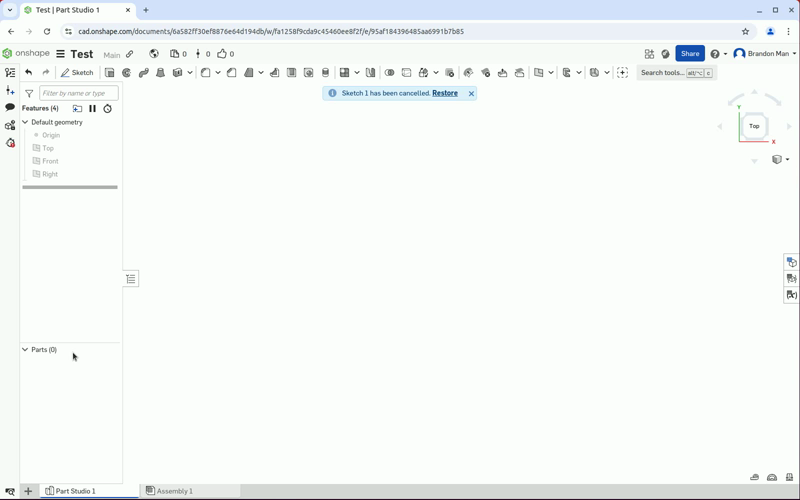
key_down(shift)
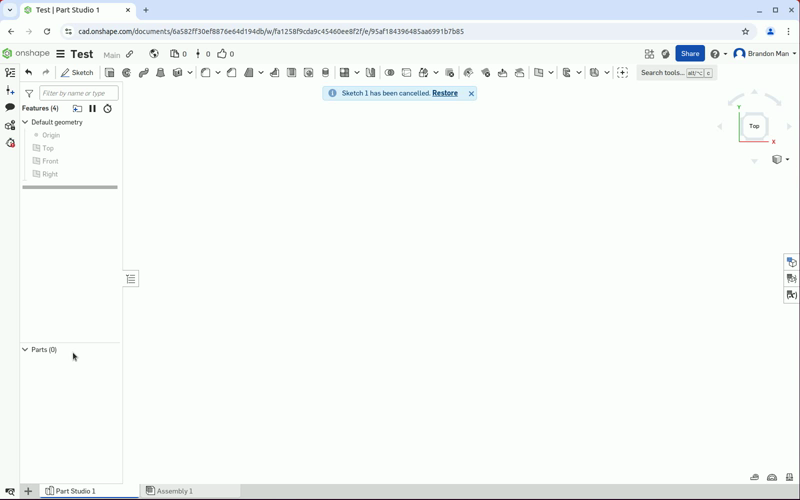
key(up)
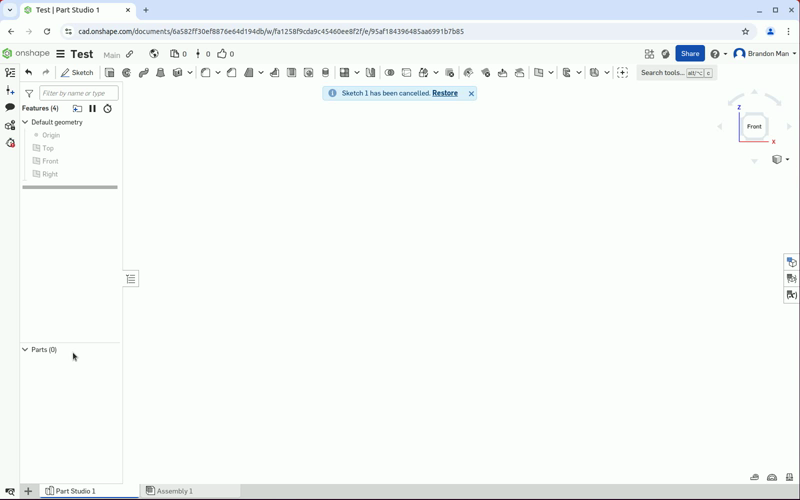
key_up(shift)
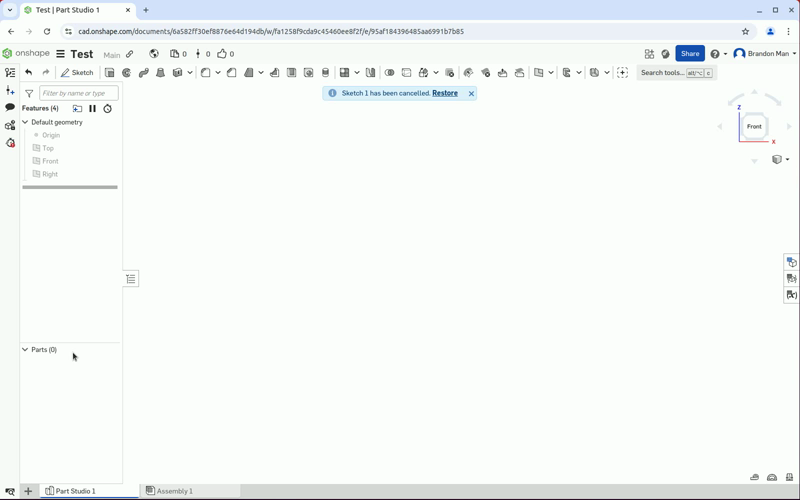
mouse_move(73, 352)
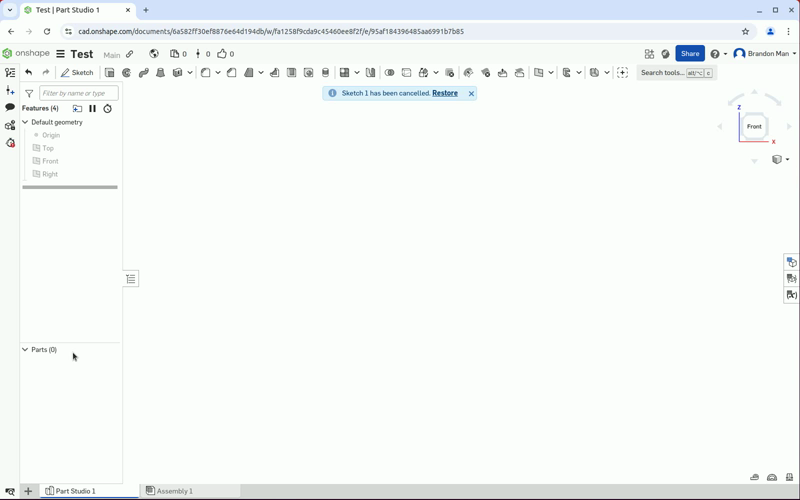
key(shift+y)
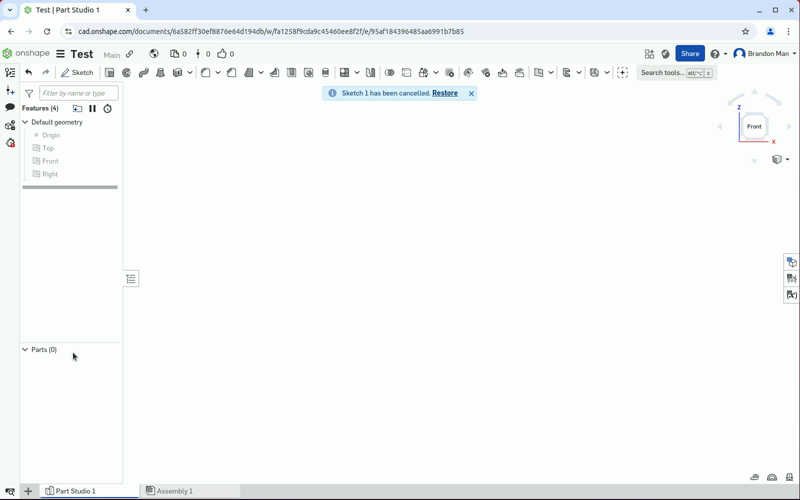
key(shift+s)
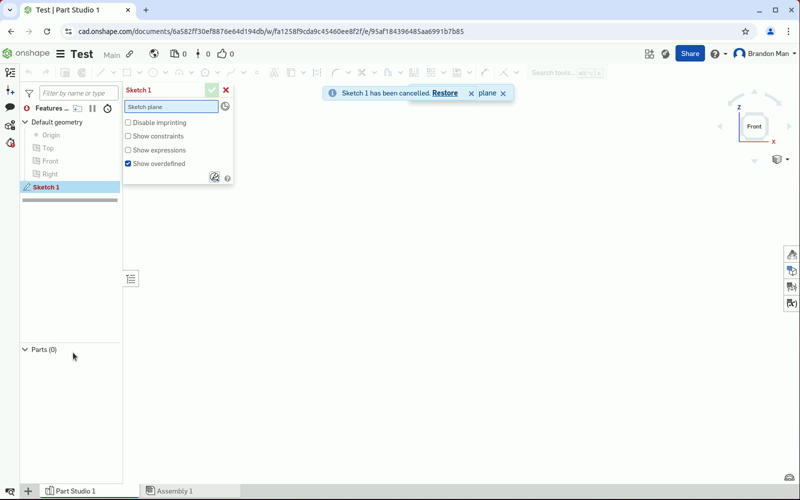
mouse_move(73, 163)
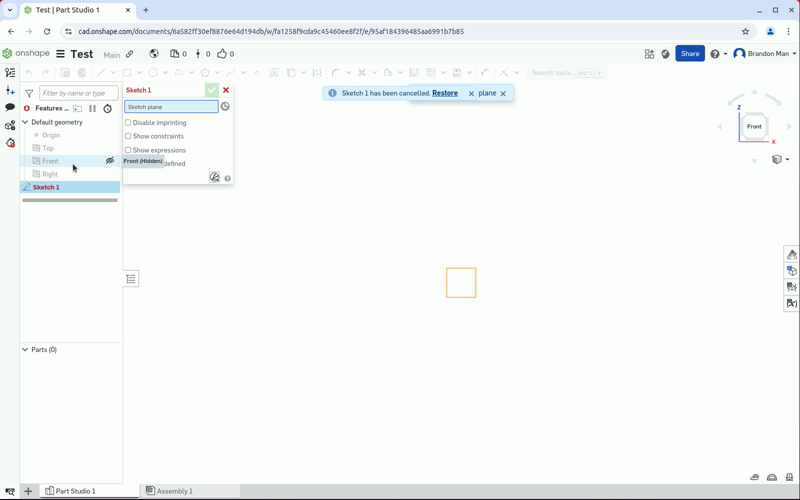
click(73, 163)
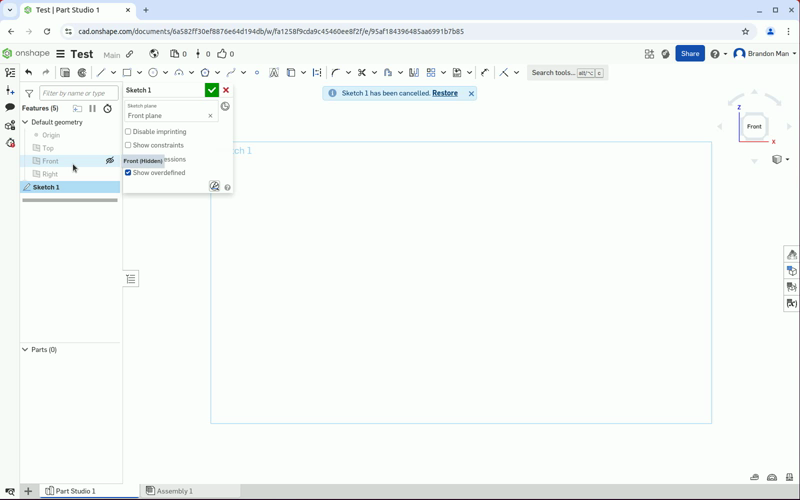
mouse_move(73, 352)
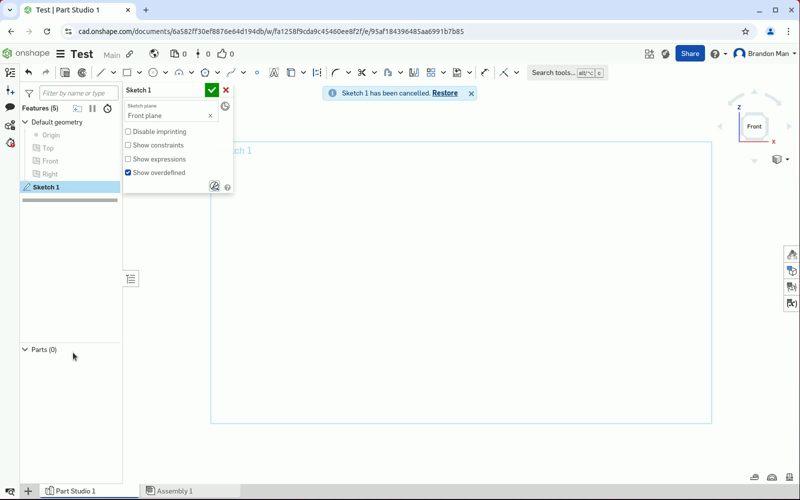
key(y)
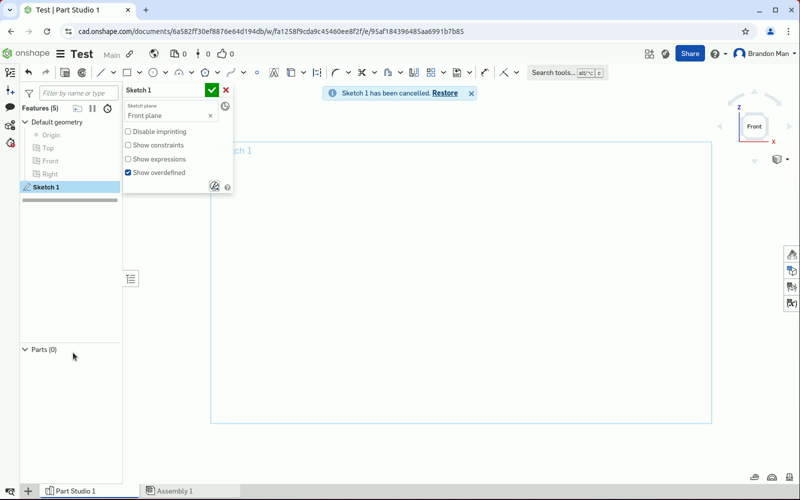
key(l)
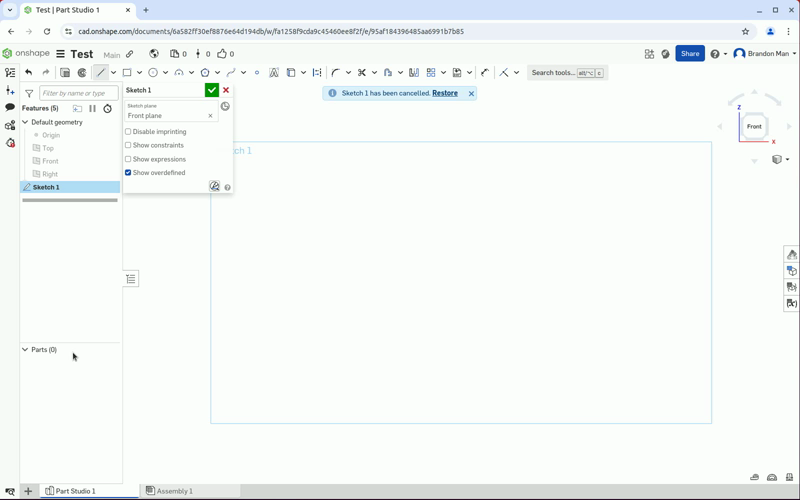
key_down(shift)
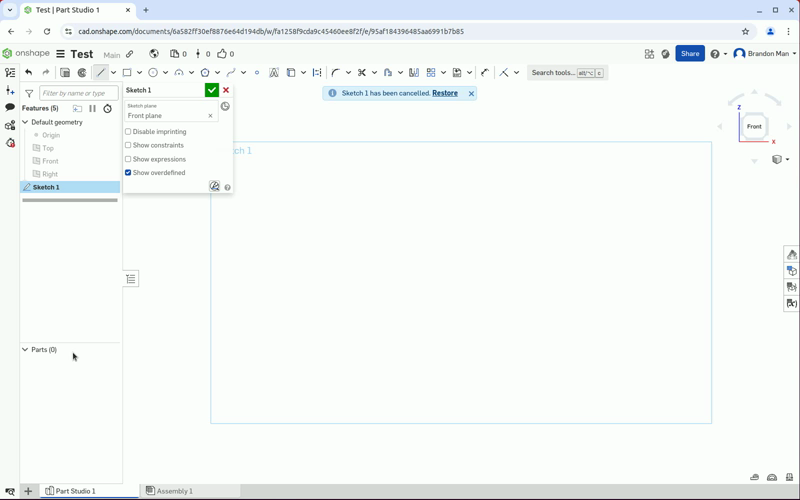
mouse_move(460, 282)
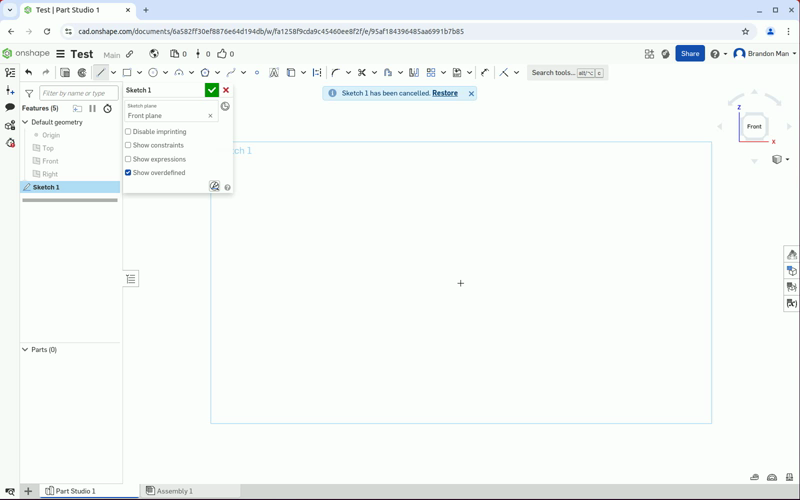
click(460, 282)
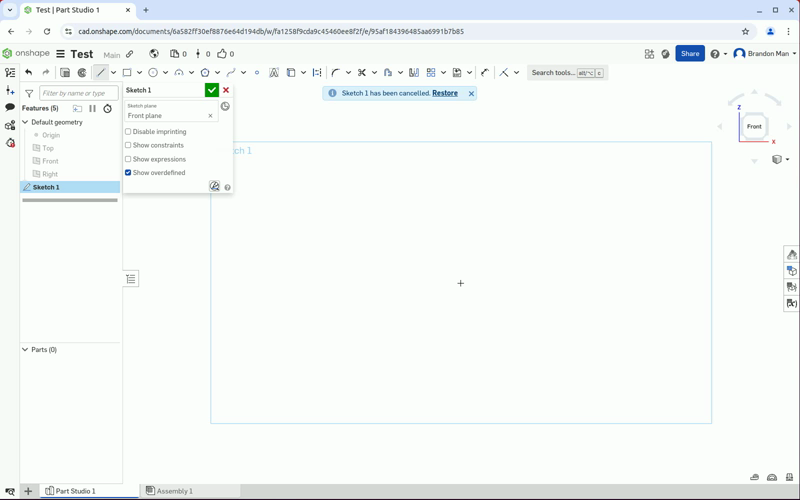
key_up(shift)
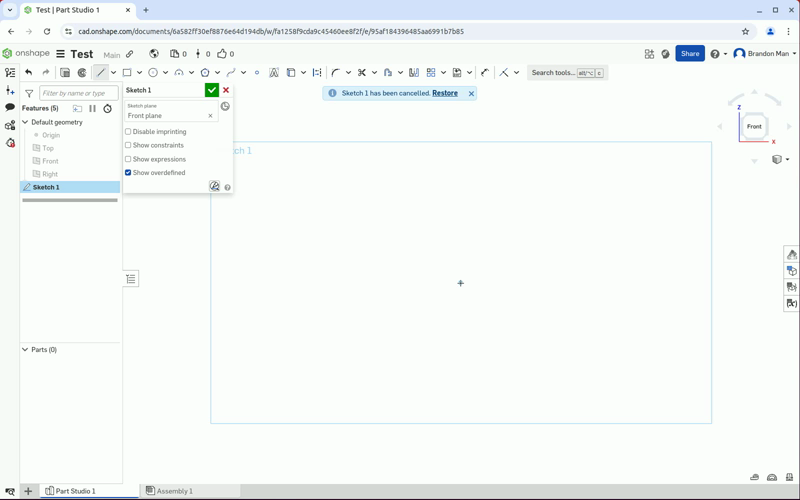
key_down(shift)
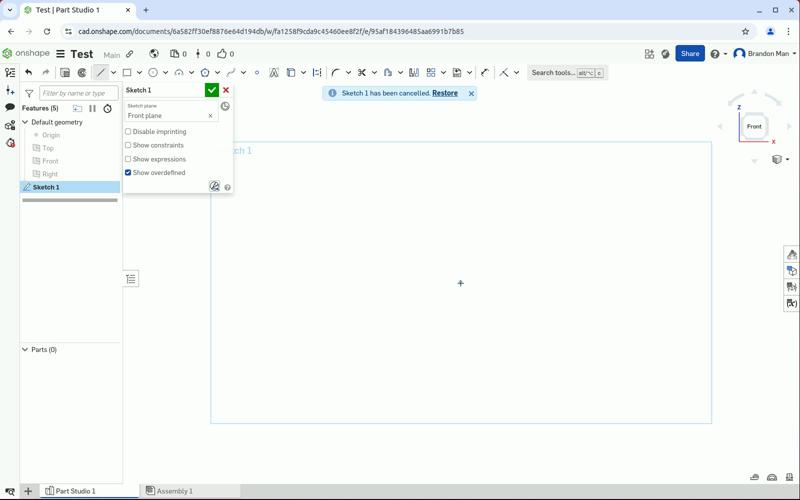
mouse_move(490, 282)
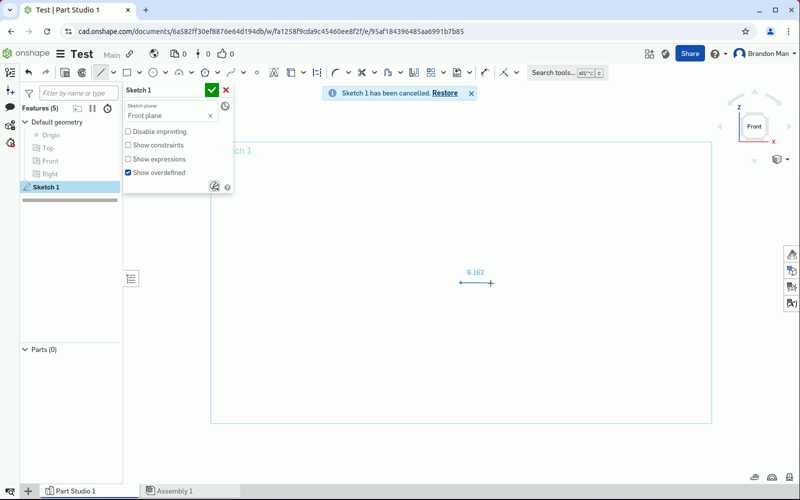
mouse_move(479, 282)
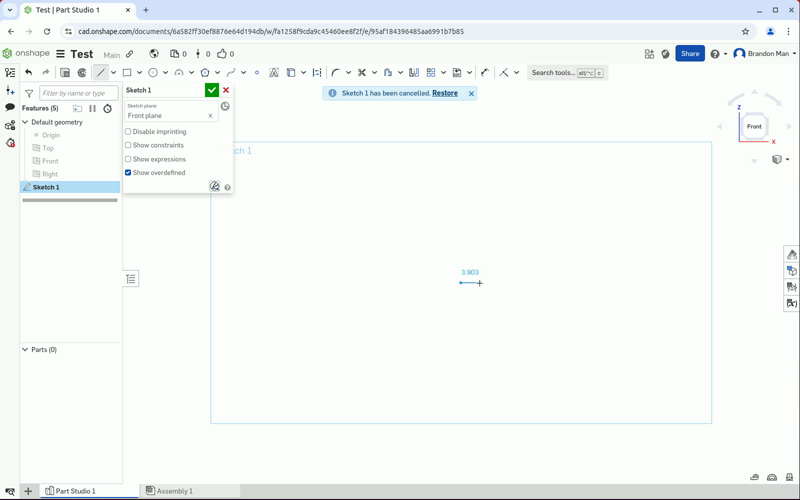
click(479, 282)
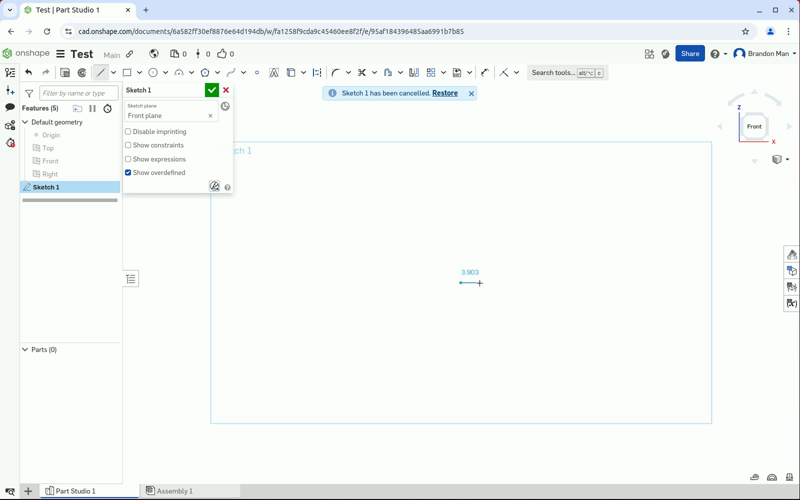
key_up(shift)
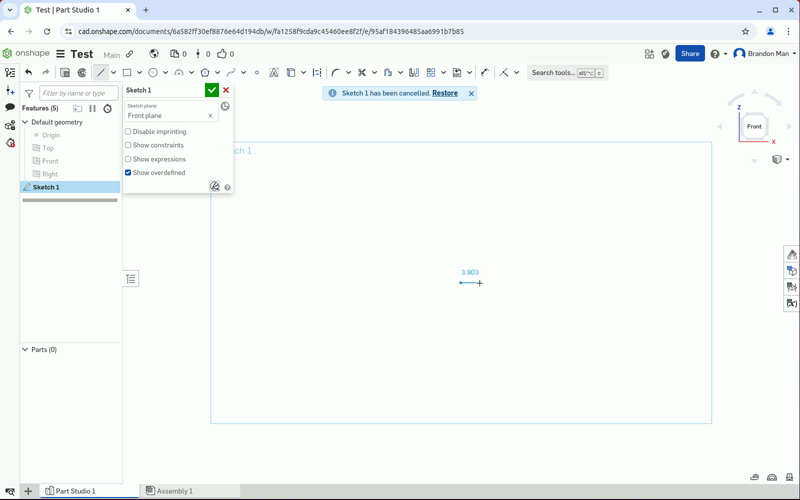
key_down(shift)
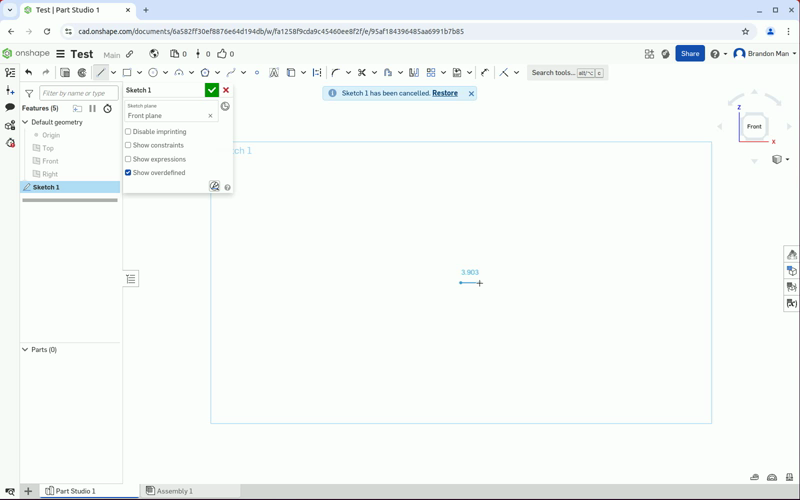
mouse_move(509, 282)
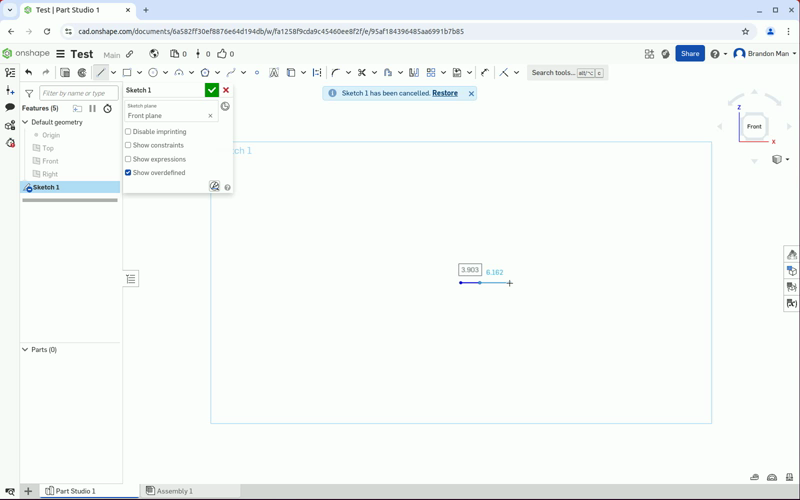
mouse_move(479, 273)
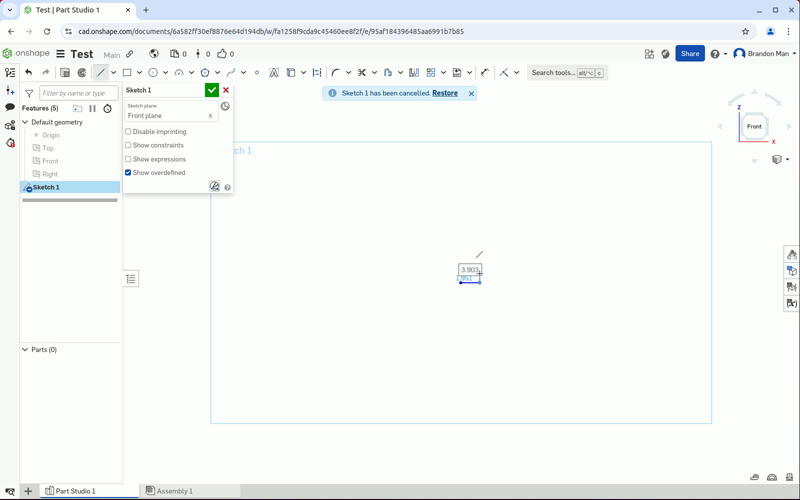
click(479, 273)
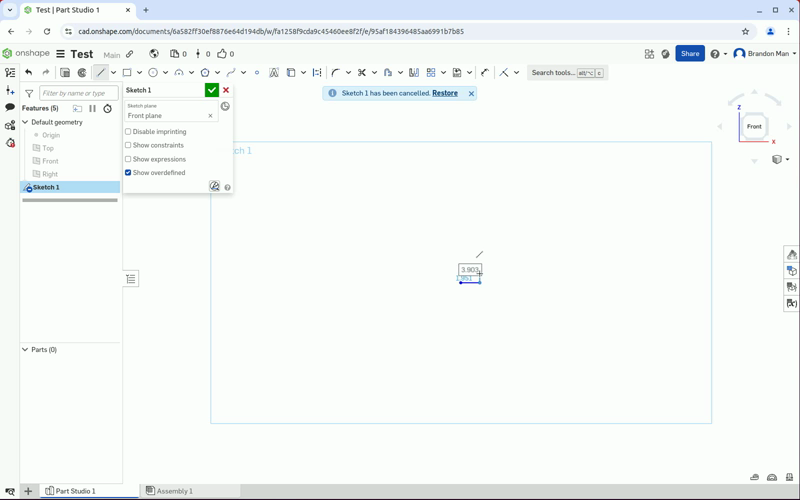
key_up(shift)
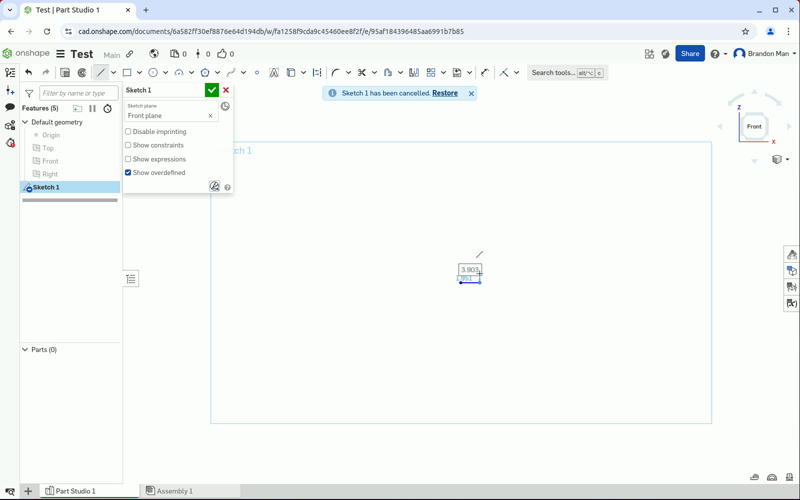
key_down(shift)
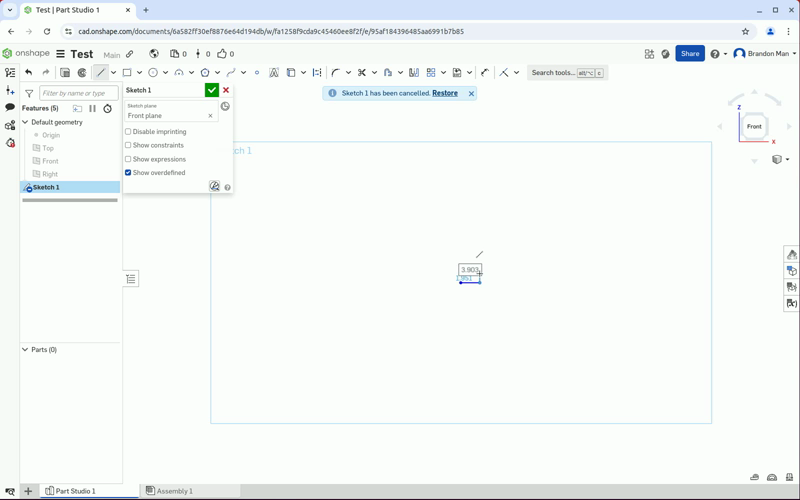
mouse_move(509, 273)
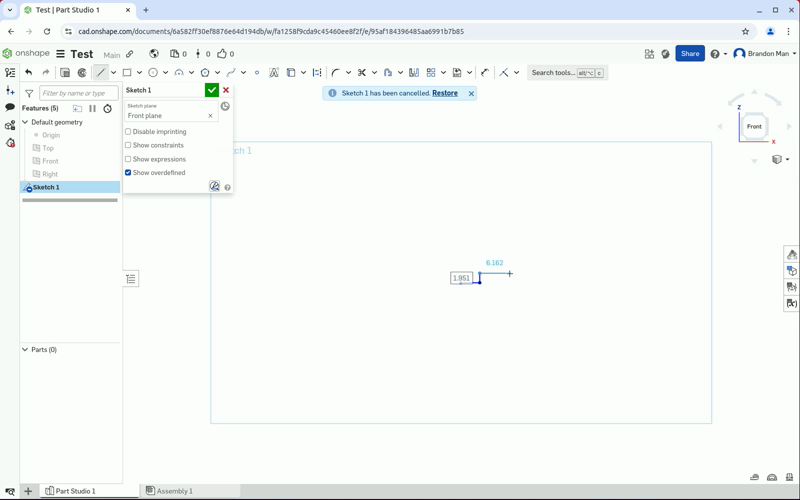
mouse_move(536, 273)
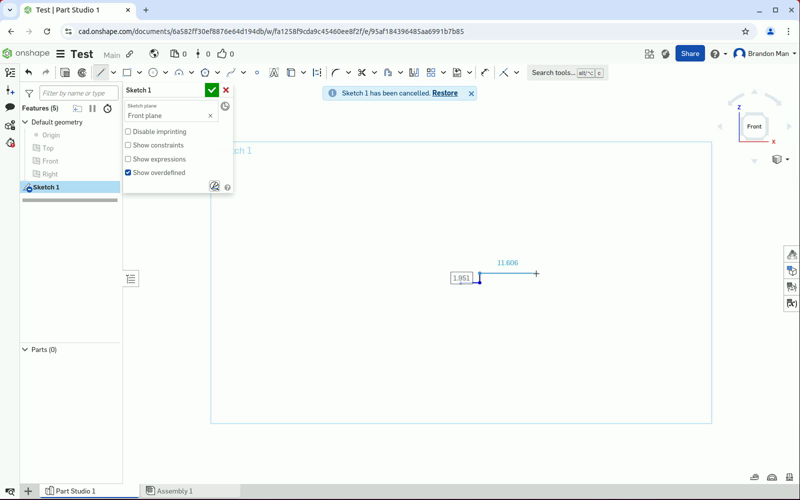
click(536, 273)
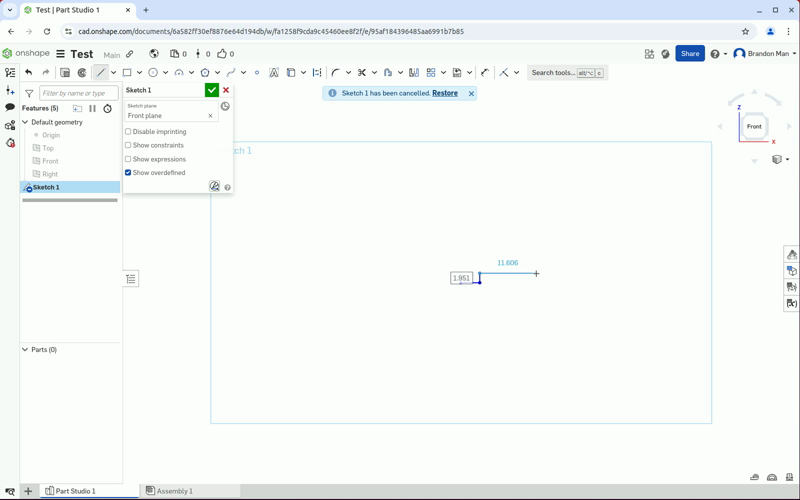
key_up(shift)
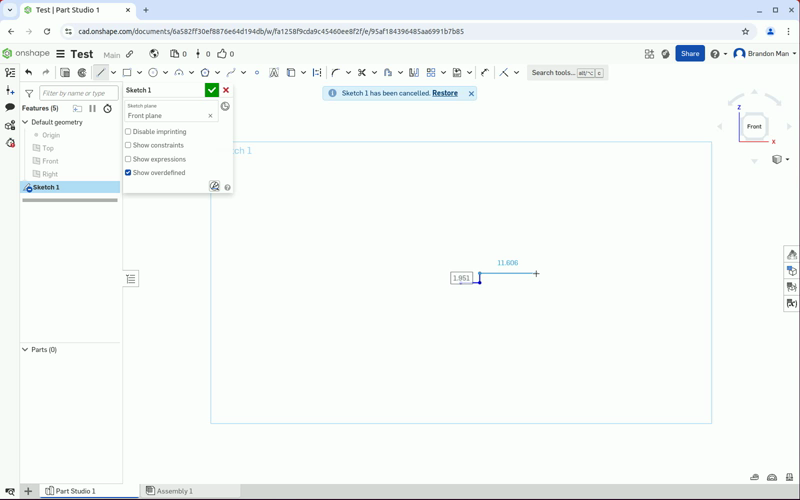
key_down(shift)
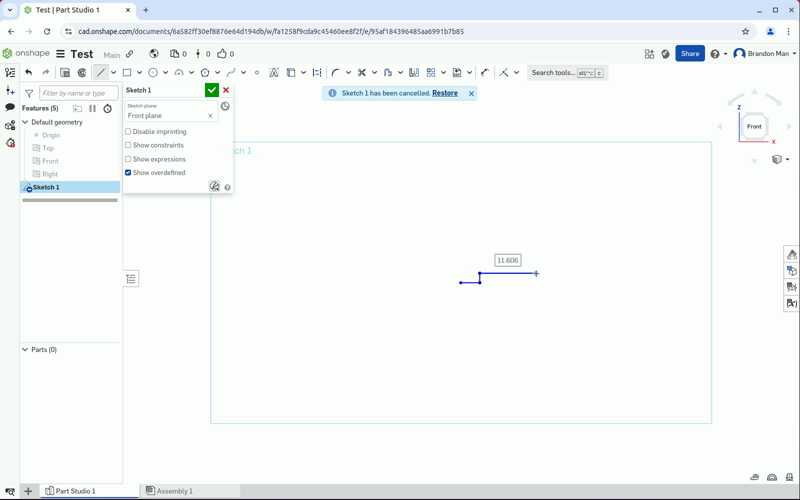
mouse_move(566, 273)
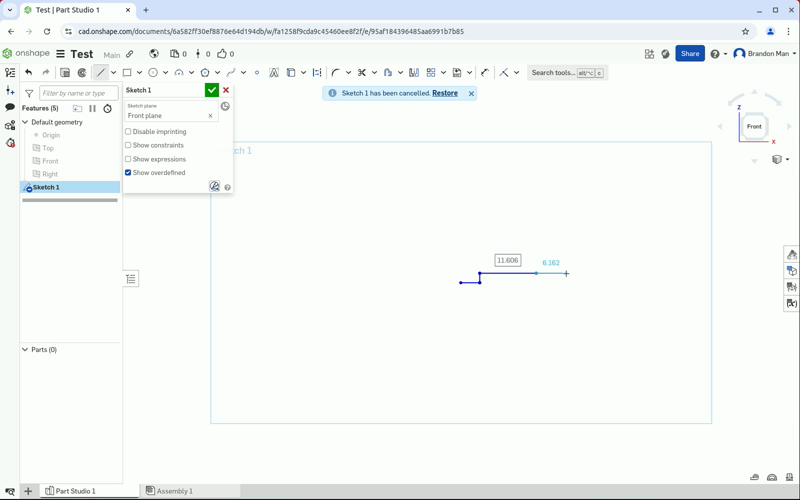
mouse_move(536, 227)
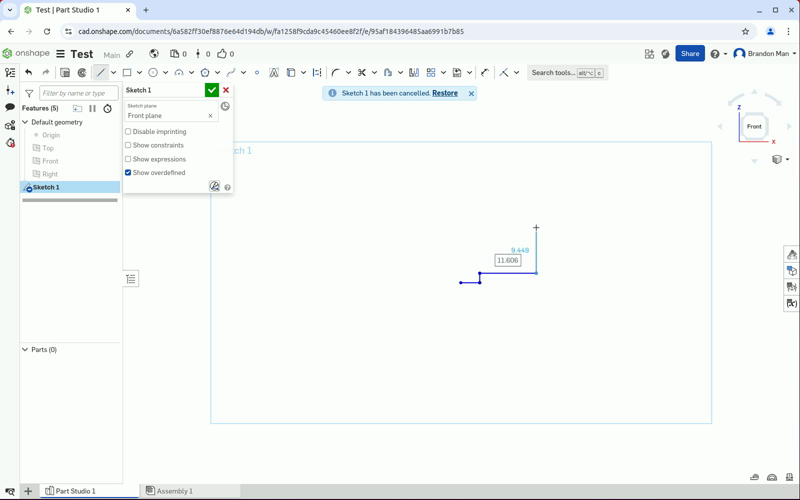
click(536, 227)
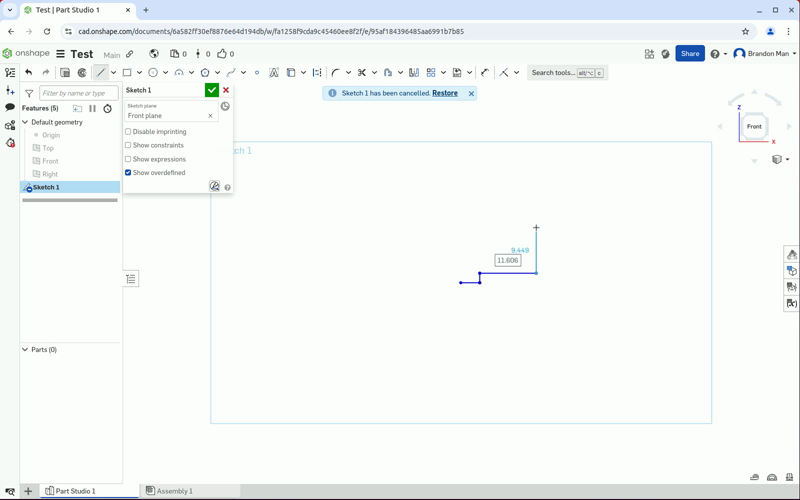
key_up(shift)
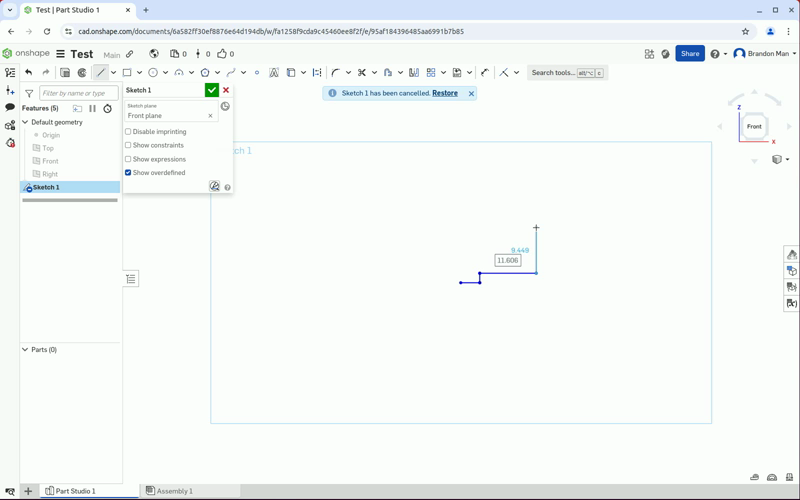
key_down(shift)
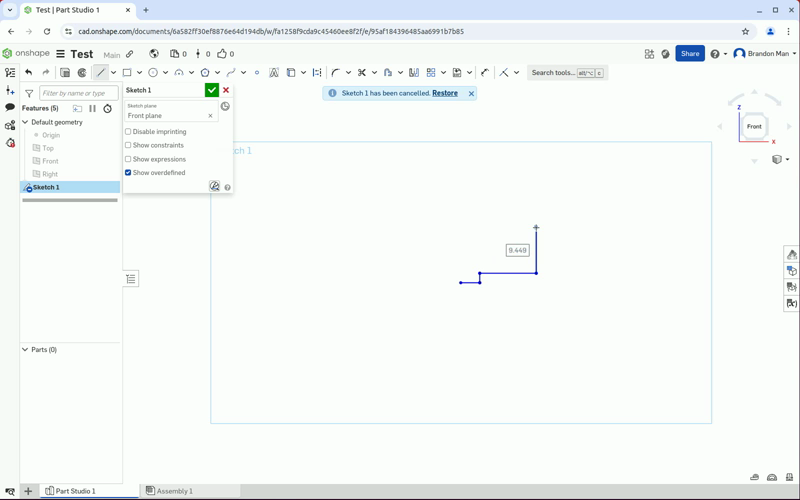
mouse_move(566, 227)
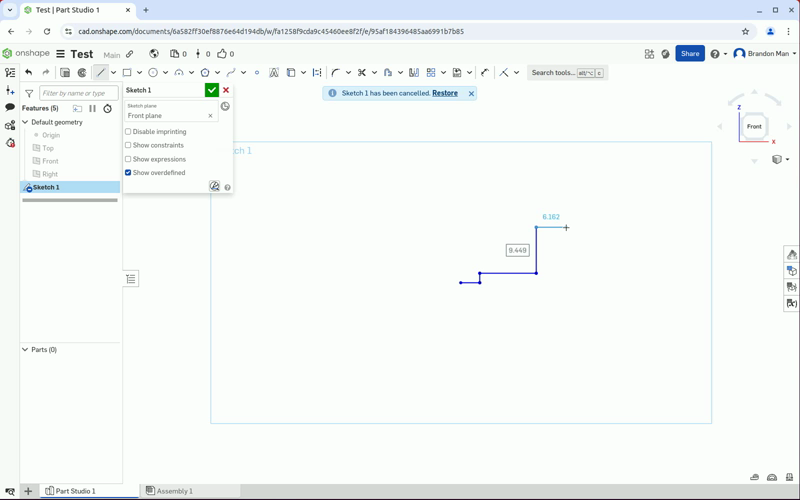
mouse_move(507, 207)
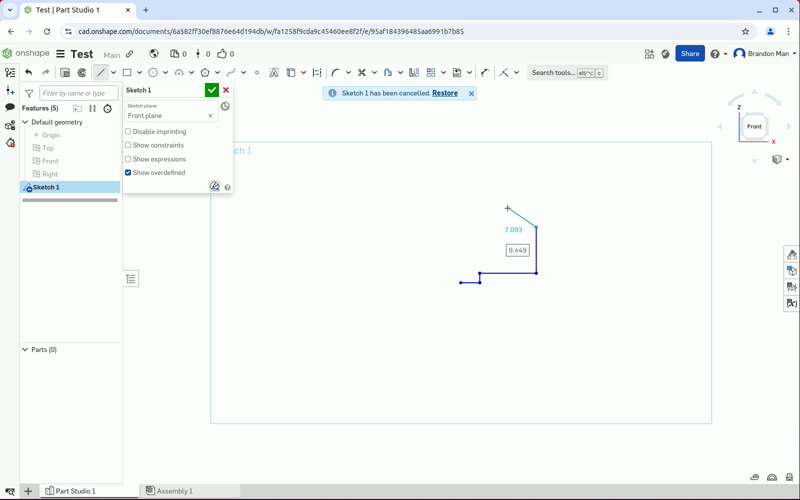
click(507, 207)
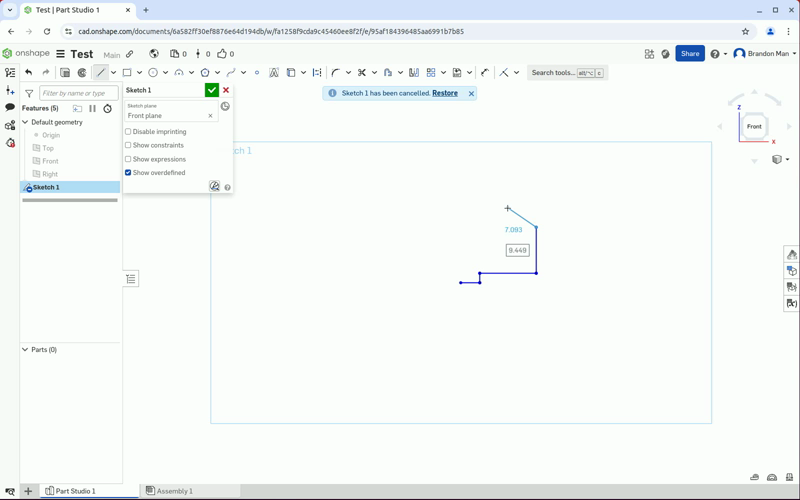
key_up(shift)
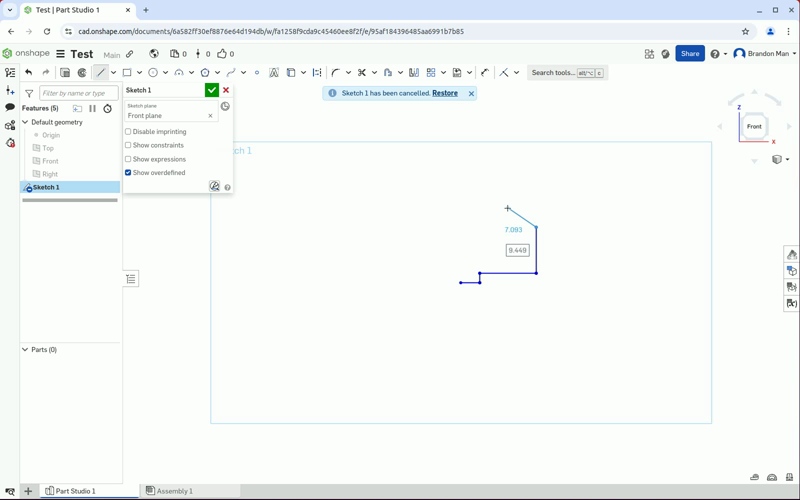
key_down(shift)
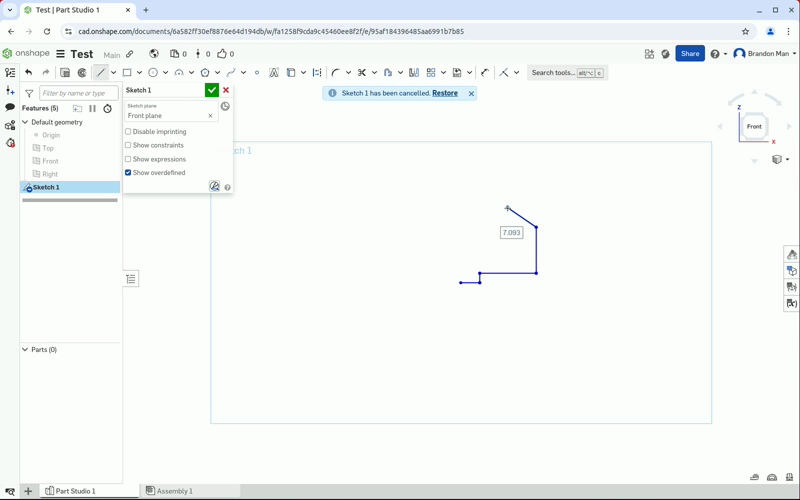
mouse_move(537, 207)
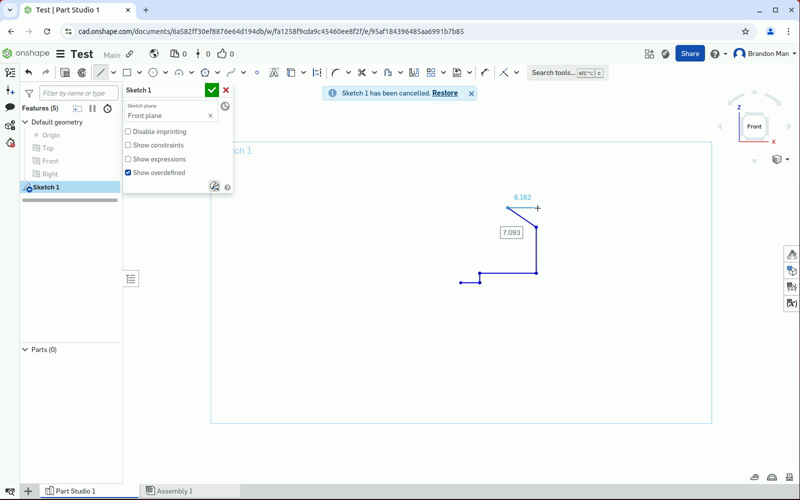
mouse_move(460, 207)
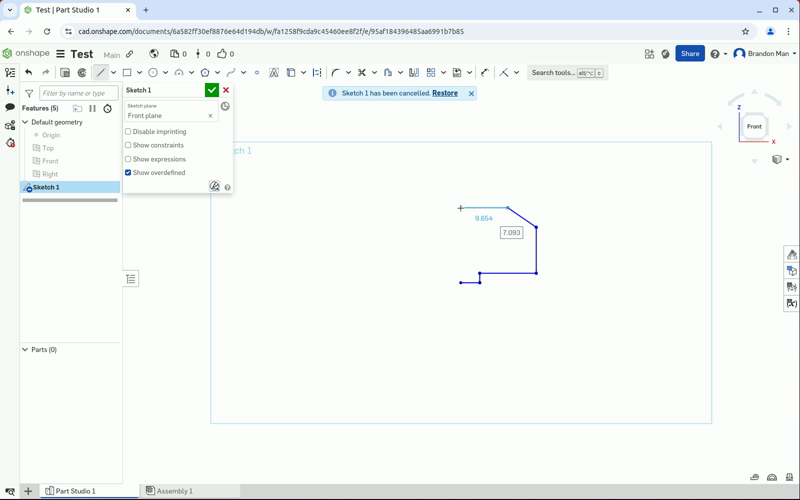
click(460, 207)
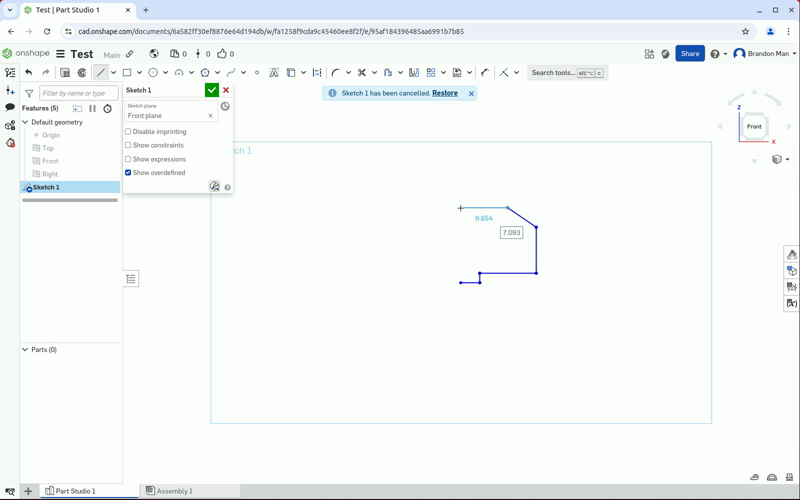
key_up(shift)
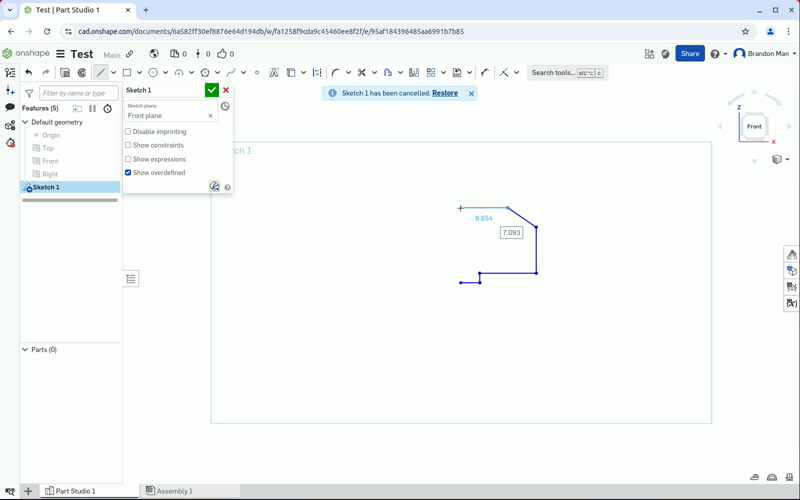
key_down(shift)
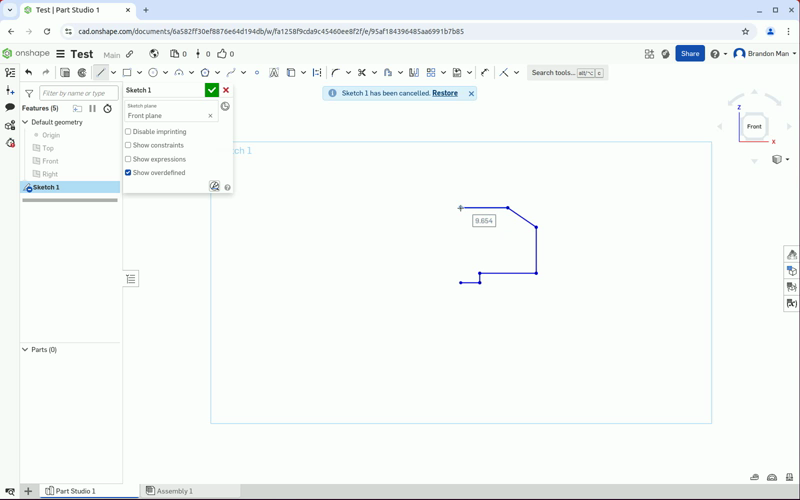
mouse_move(460, 282)
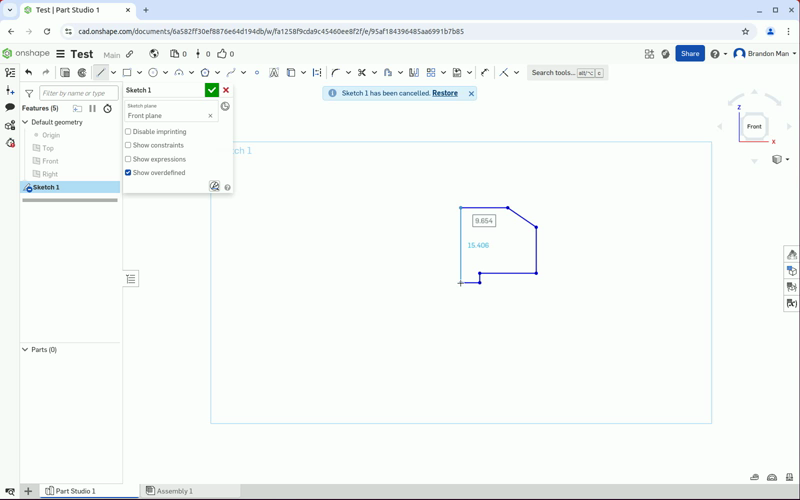
key_up(shift)
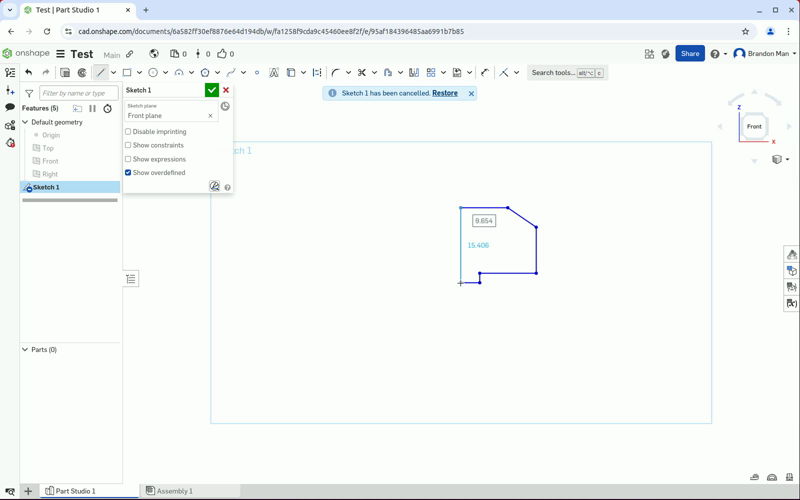
click(460, 282)
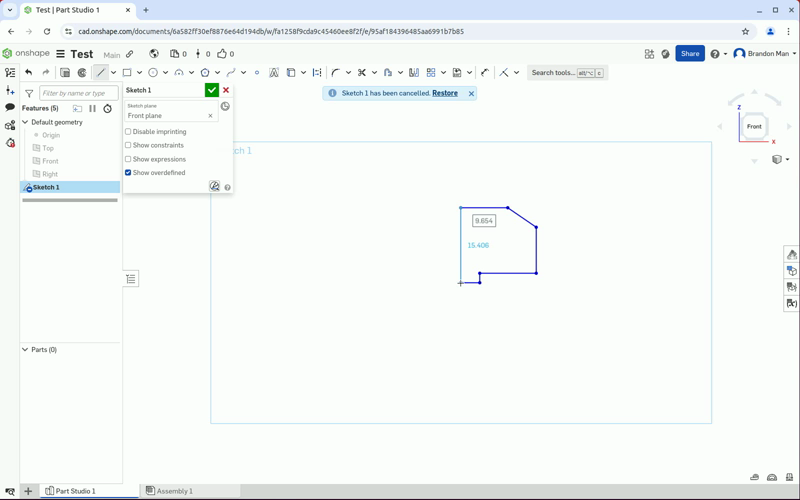
key(esc)
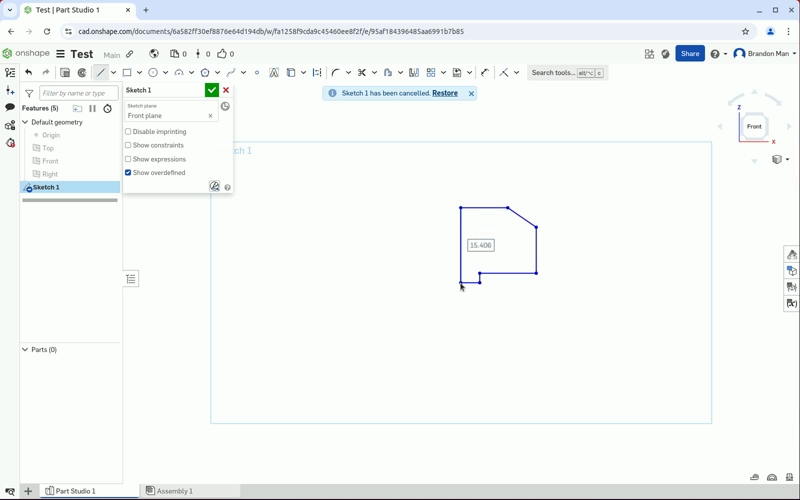
mouse_move(466, 215)
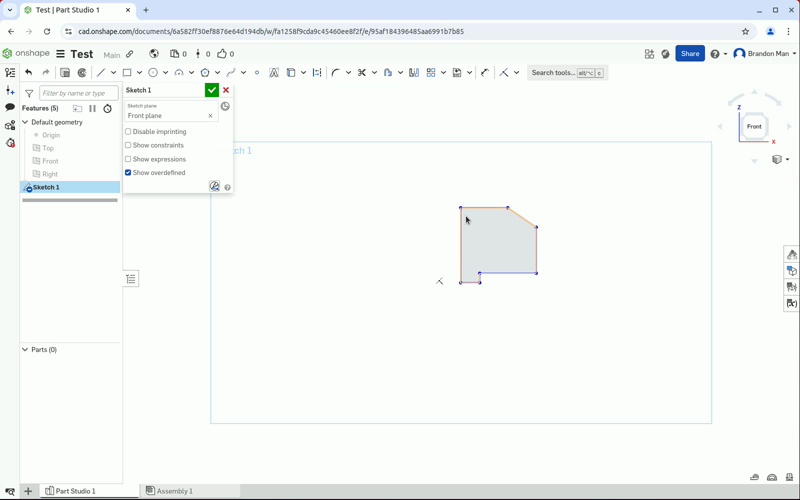
click(466, 215)
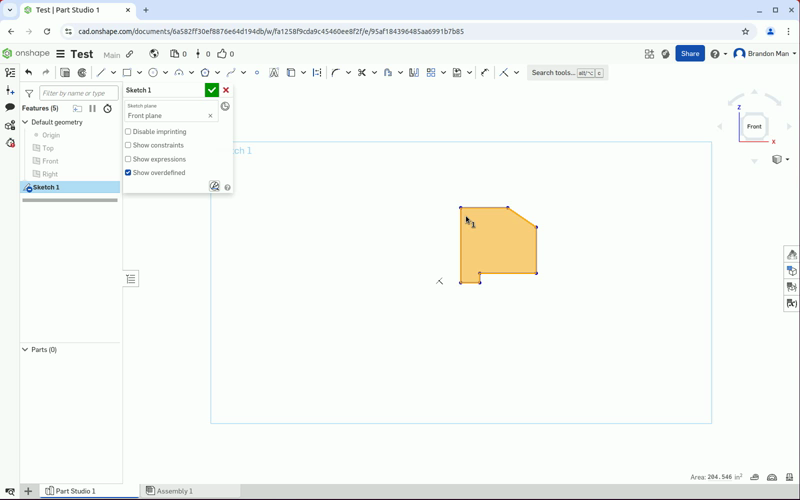
mouse_move(73, 352)
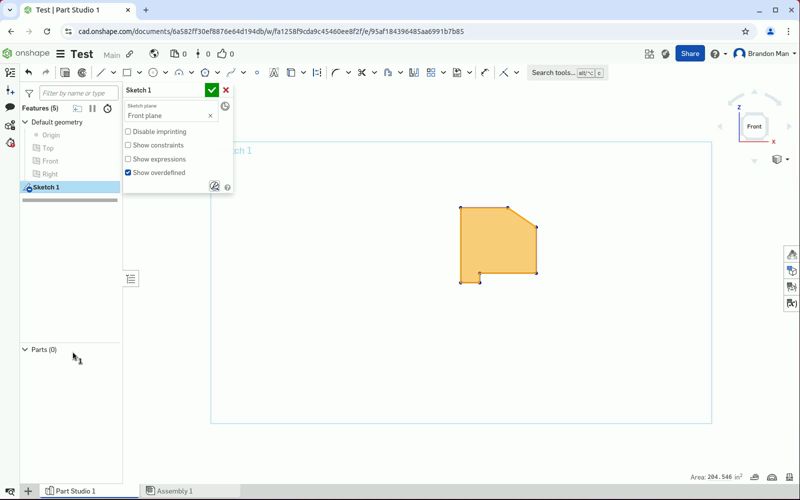
key(shift+y)
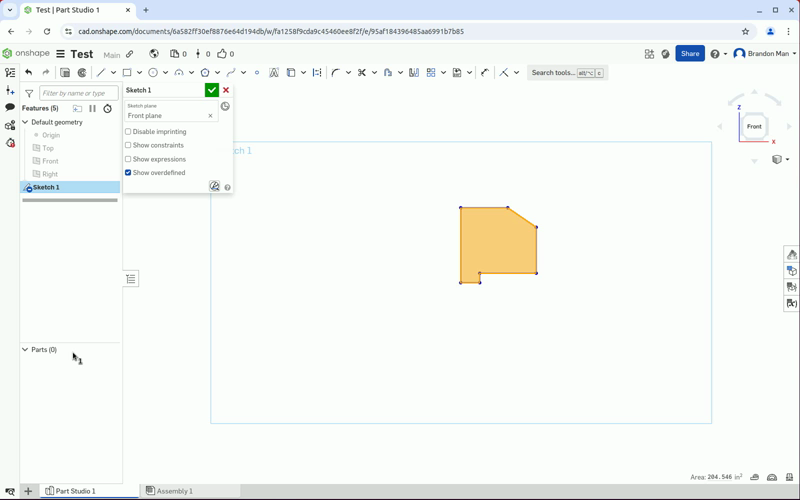
key(shift+e)
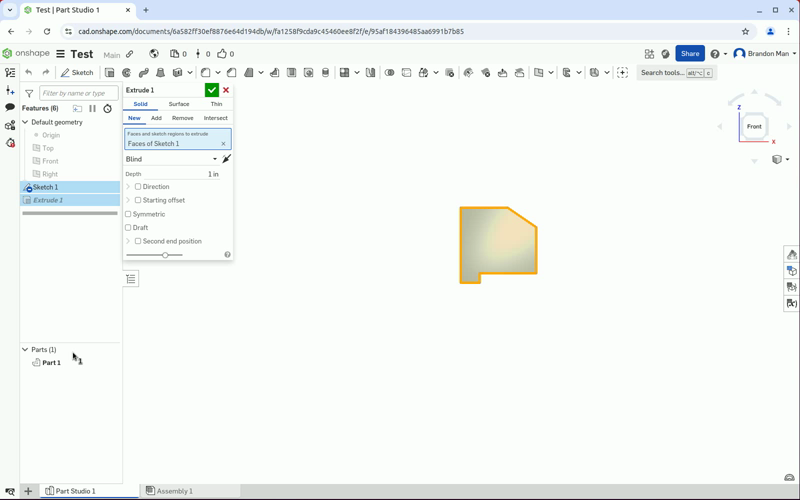
mouse_move(143, 106)
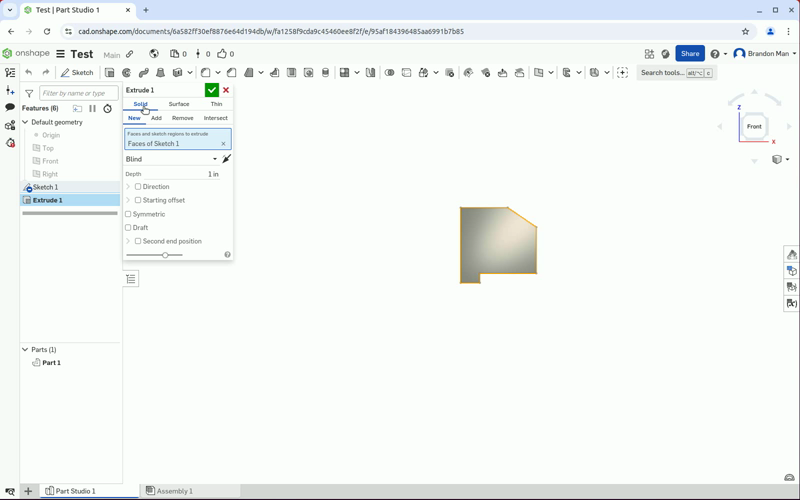
click(143, 106)
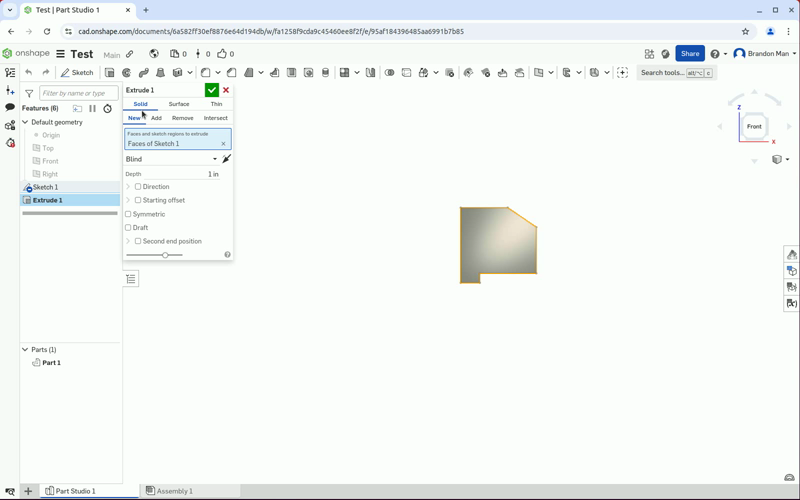
mouse_move(137, 120)
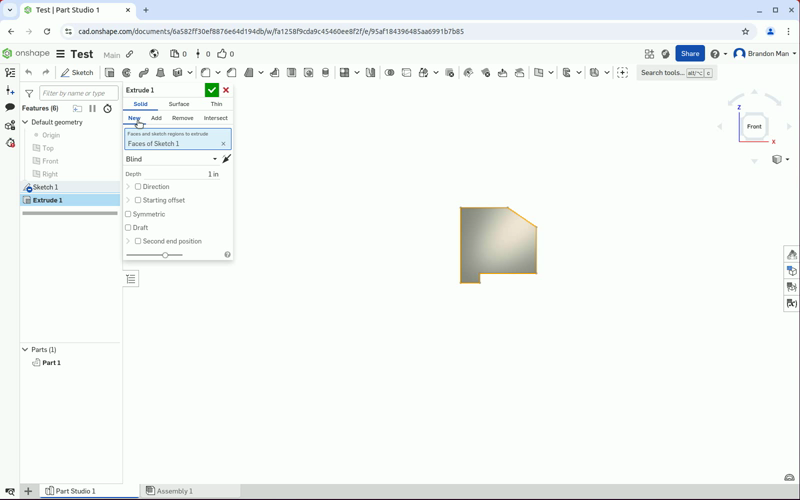
click(137, 120)
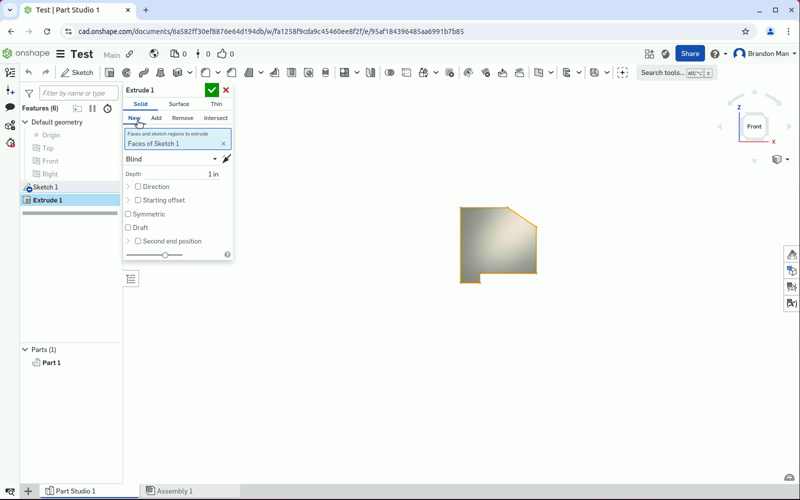
key(tab, 4)
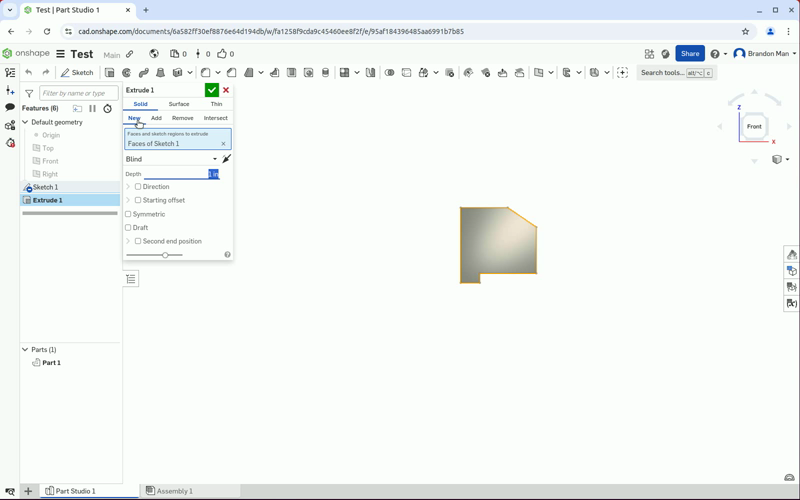
text(1.926)
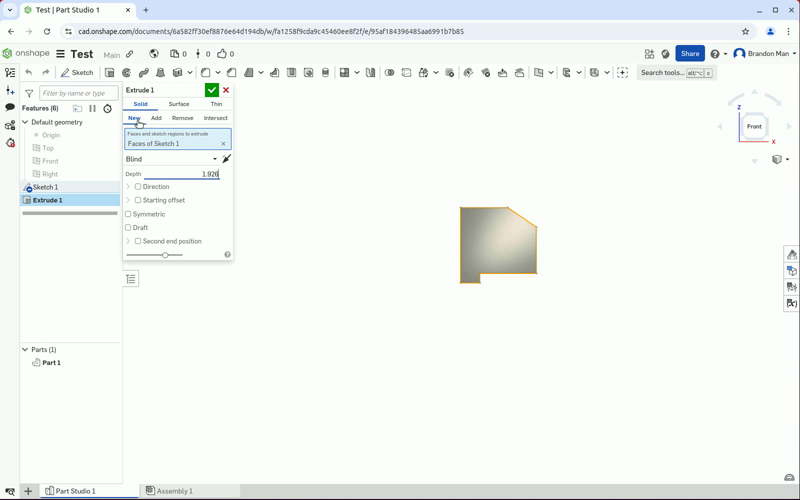
key(enter)
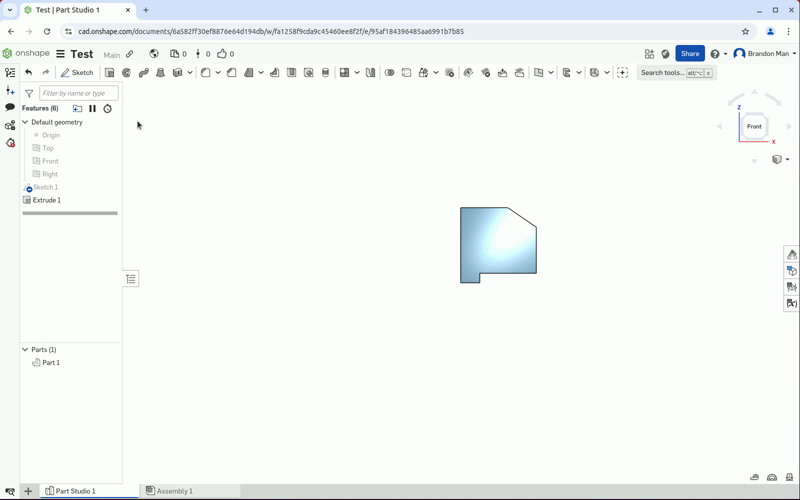
key(shift+h)
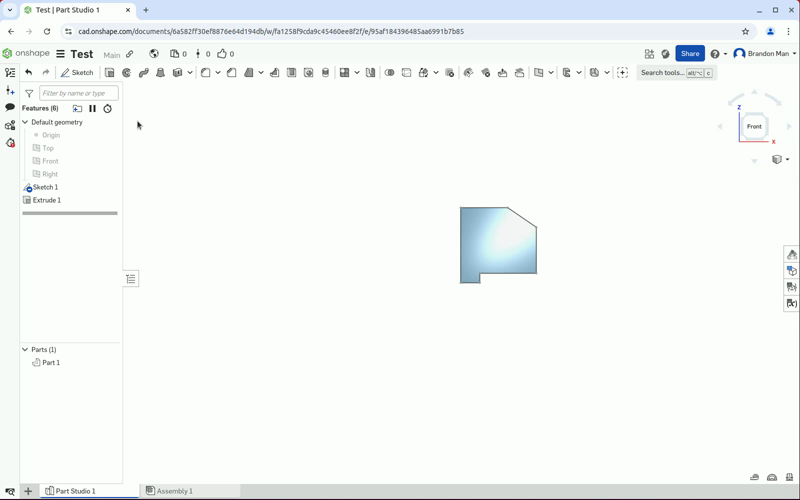
key(shift+h)
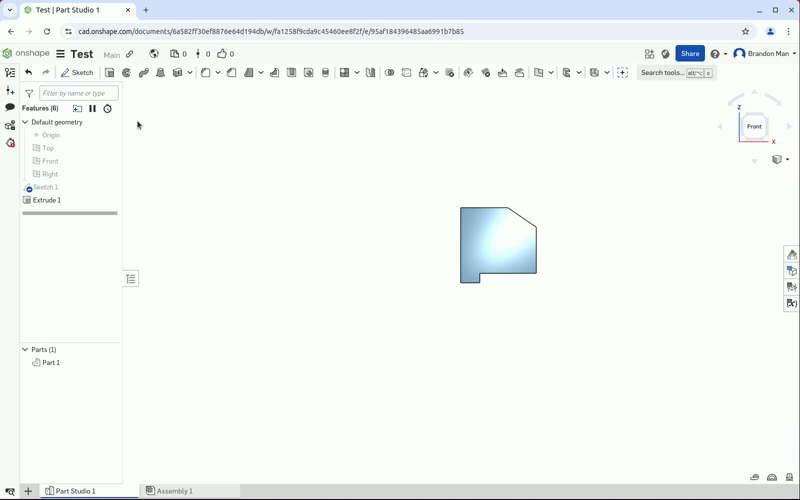
mouse_move(73, 189)
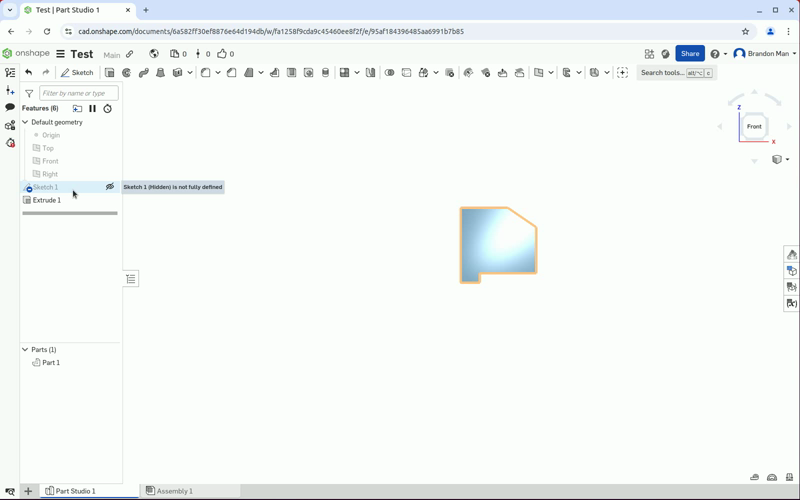
click(73, 189)
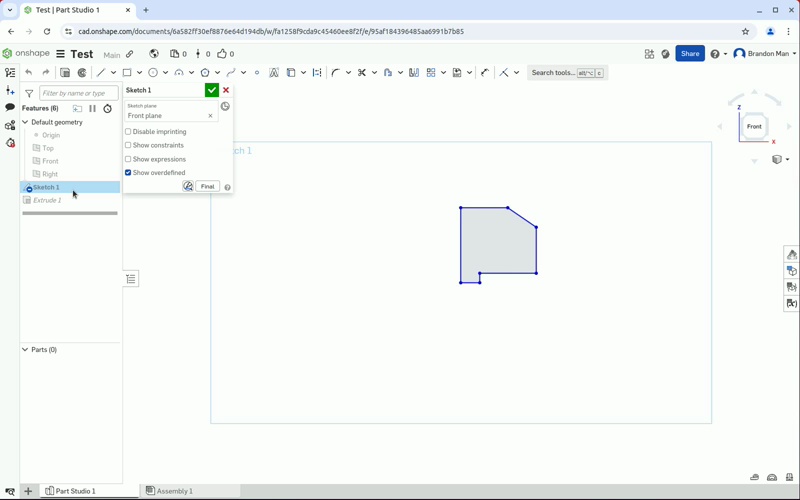
mouse_move(229, 92)
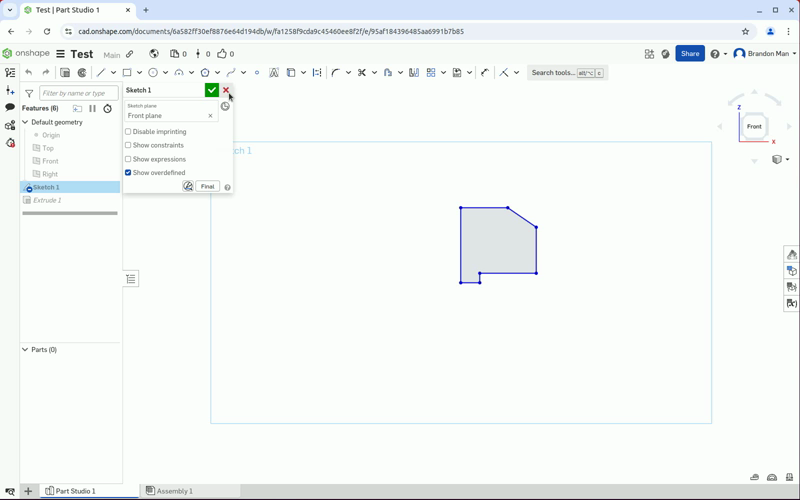
click(229, 92)
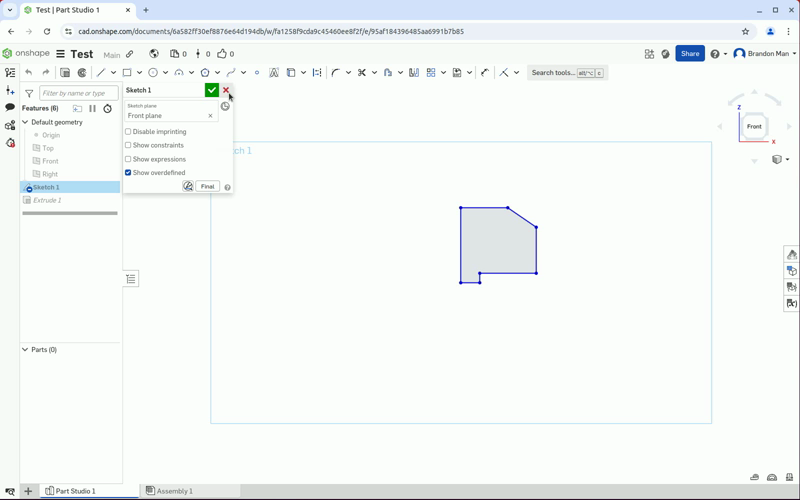
key(shift+s)
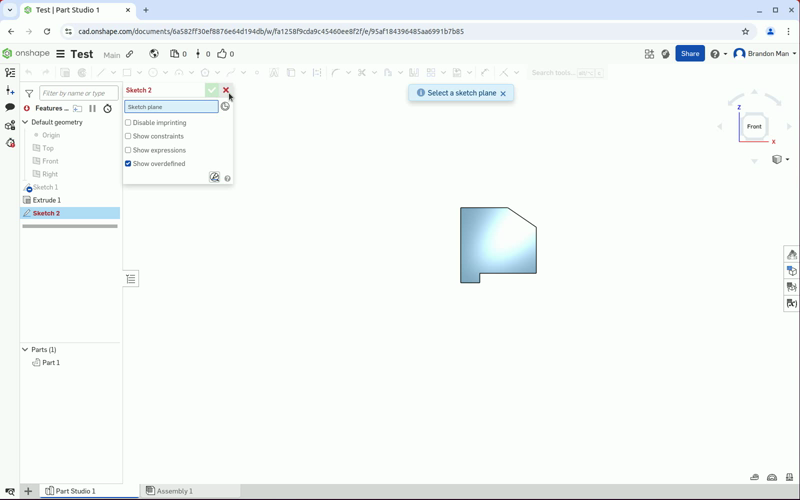
mouse_move(73, 163)
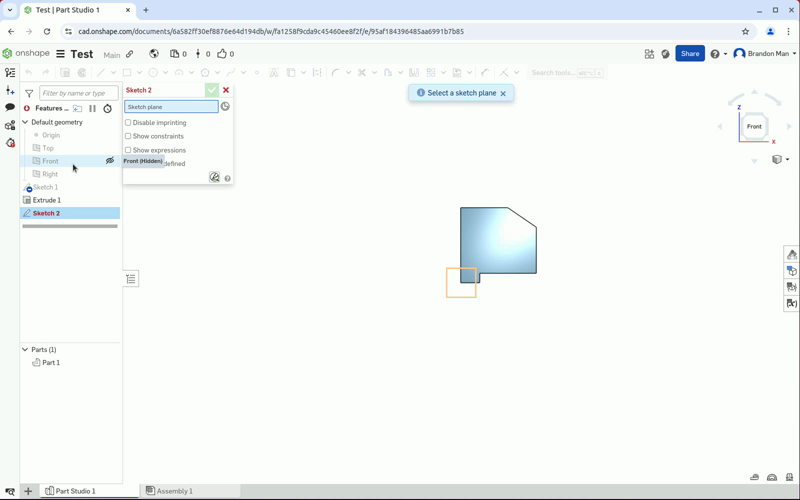
click(73, 163)
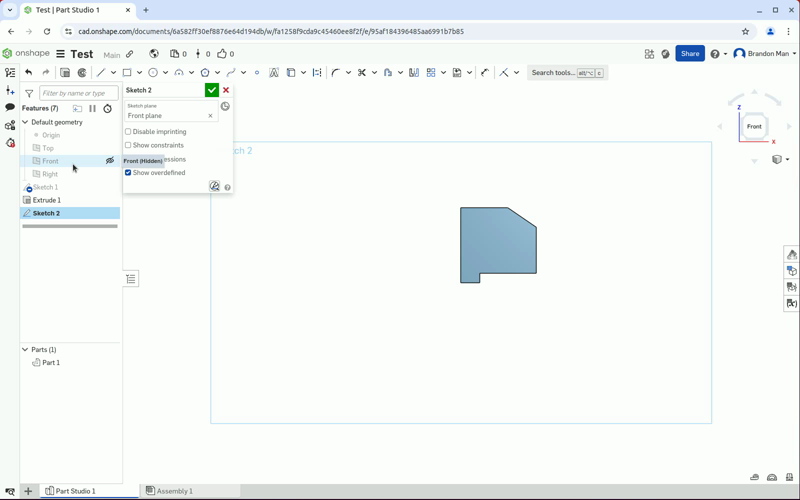
mouse_move(73, 352)
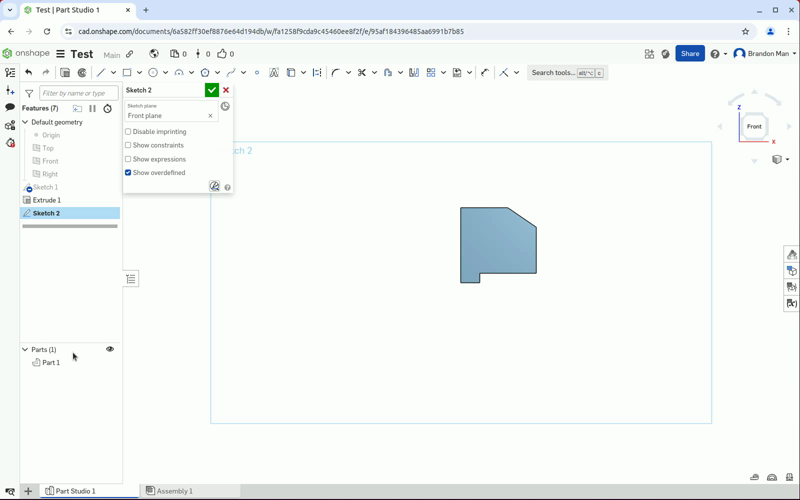
key(y)
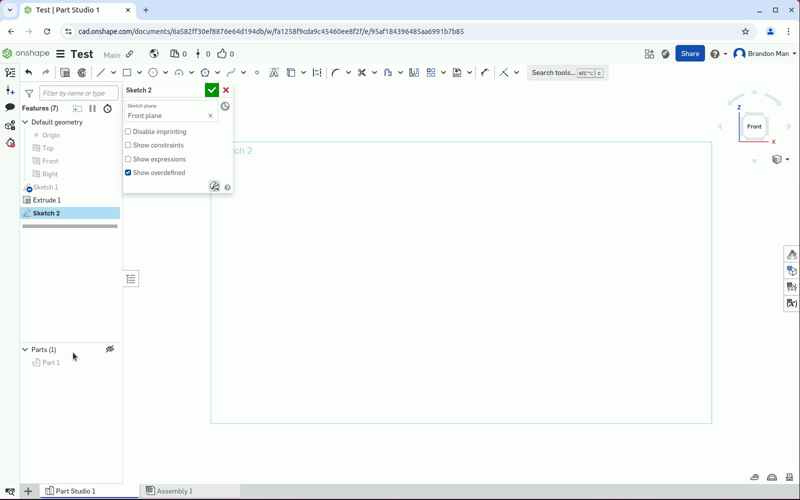
key(l)
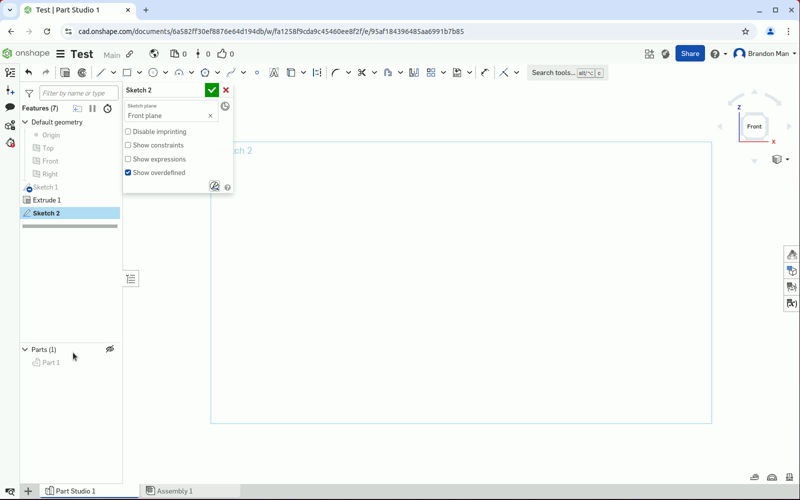
key_down(shift)
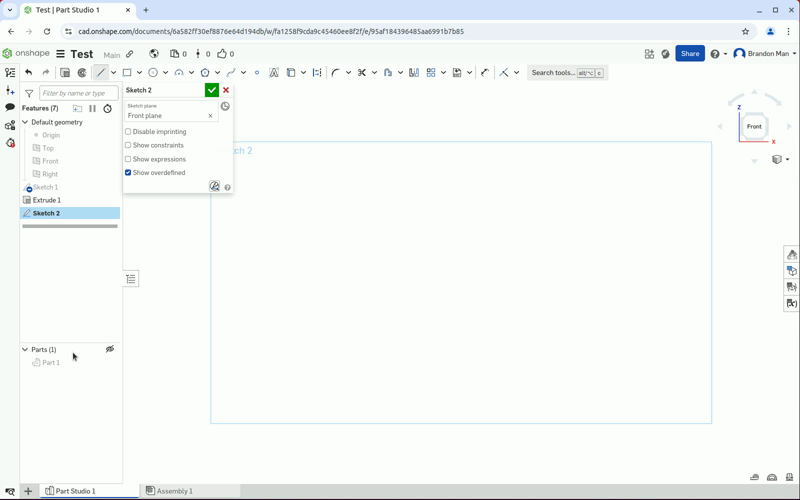
mouse_move(535, 282)
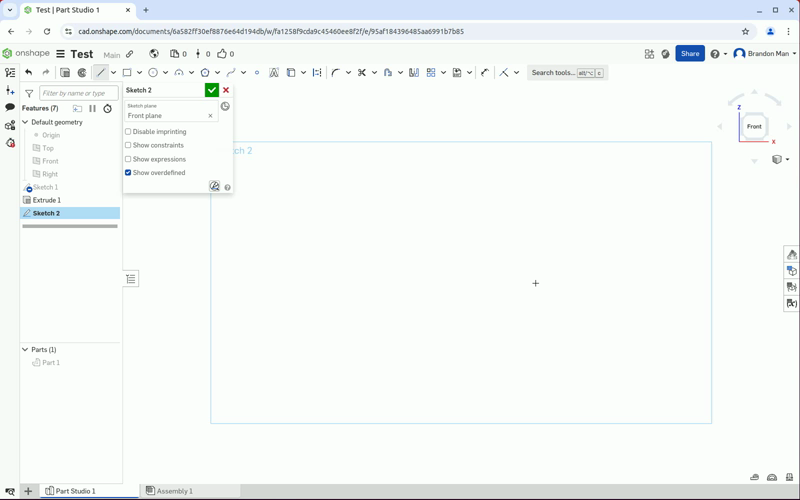
click(535, 282)
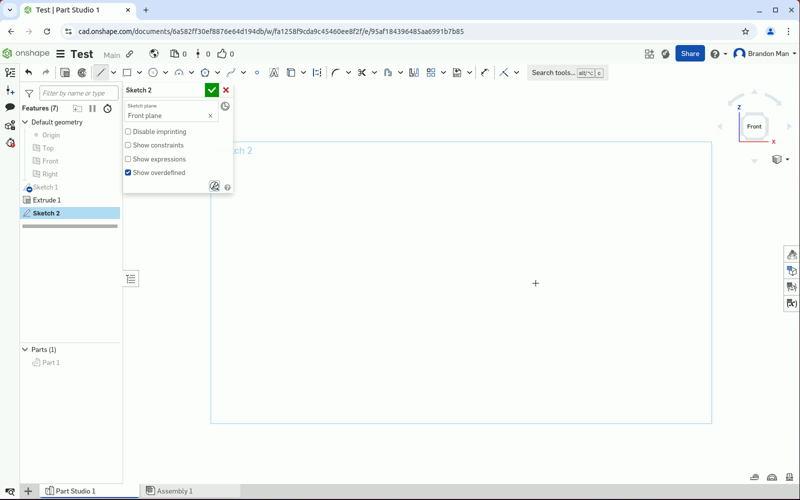
key_up(shift)
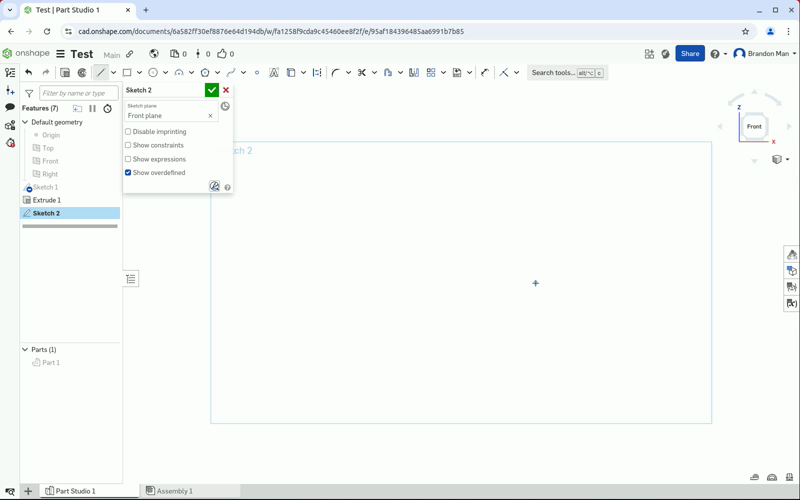
key_down(shift)
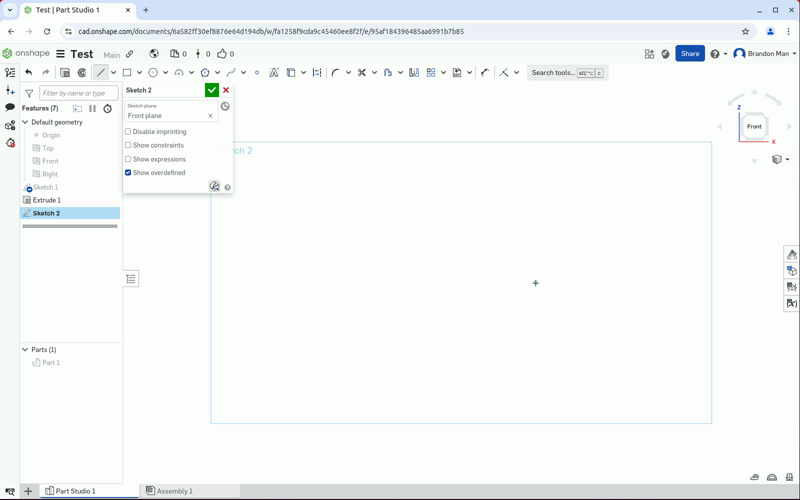
mouse_move(565, 282)
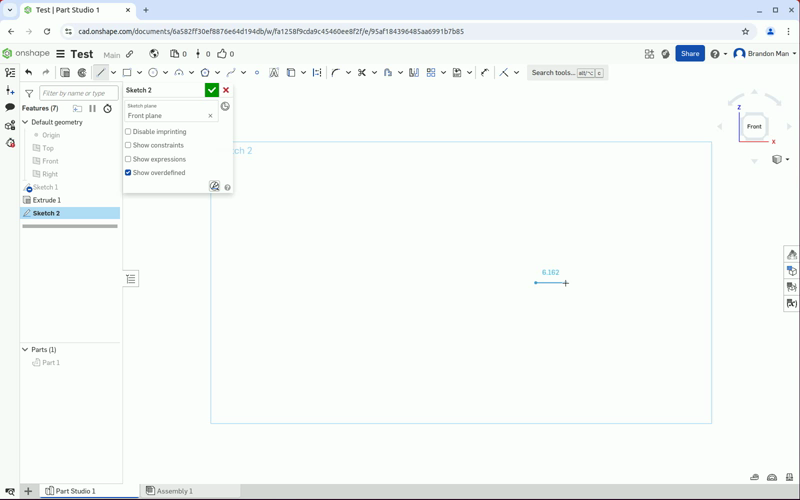
mouse_move(573, 282)
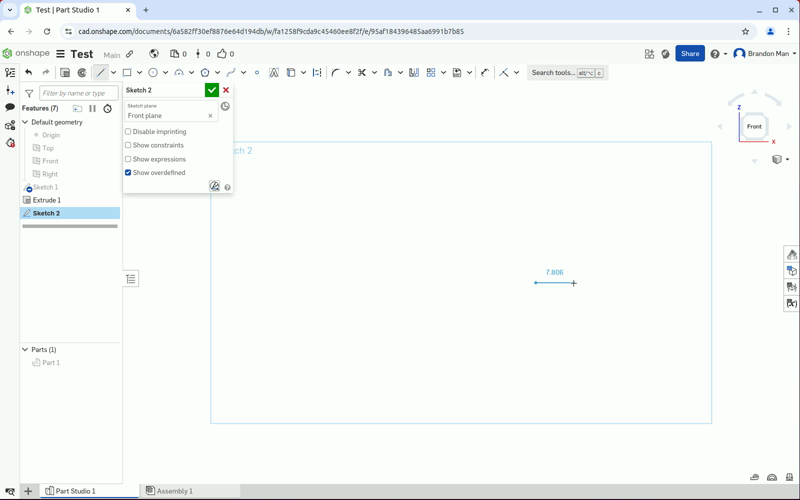
click(573, 282)
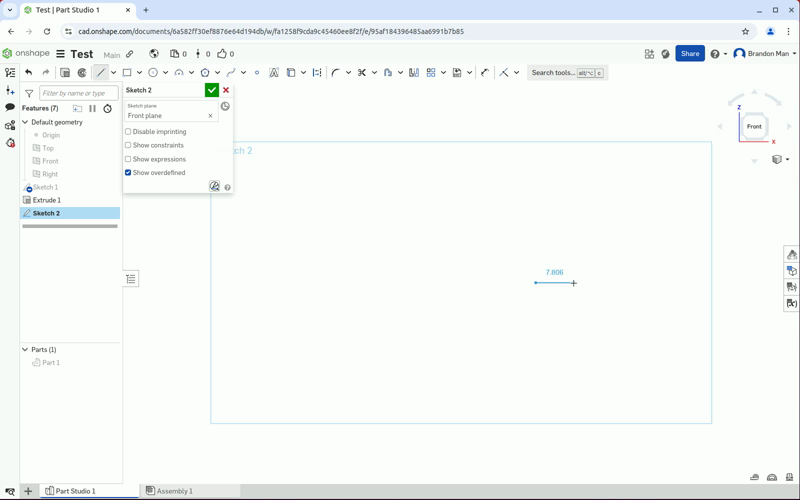
key_up(shift)
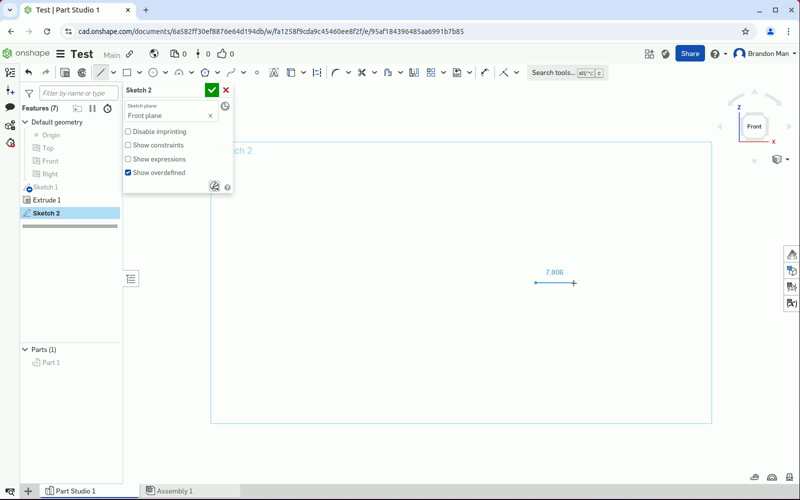
key_down(shift)
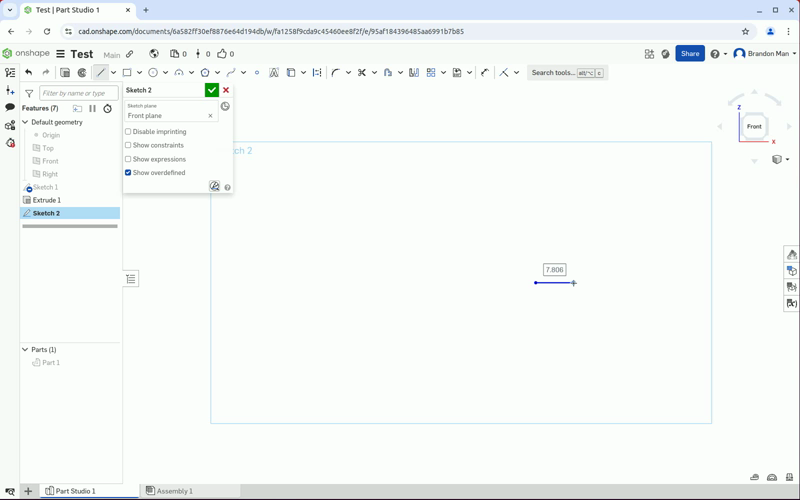
mouse_move(589, 282)
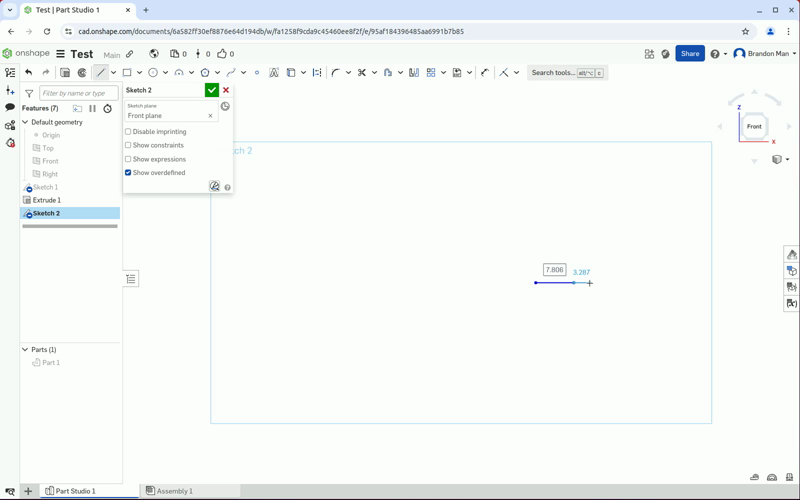
mouse_move(573, 254)
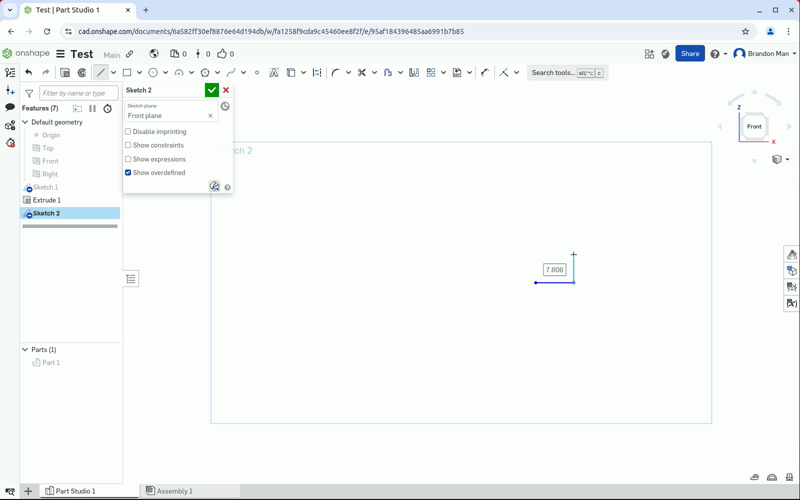
click(573, 254)
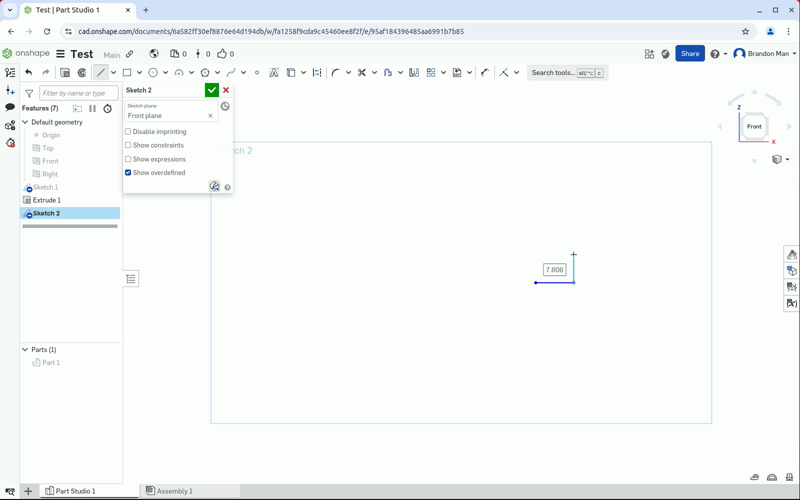
key_up(shift)
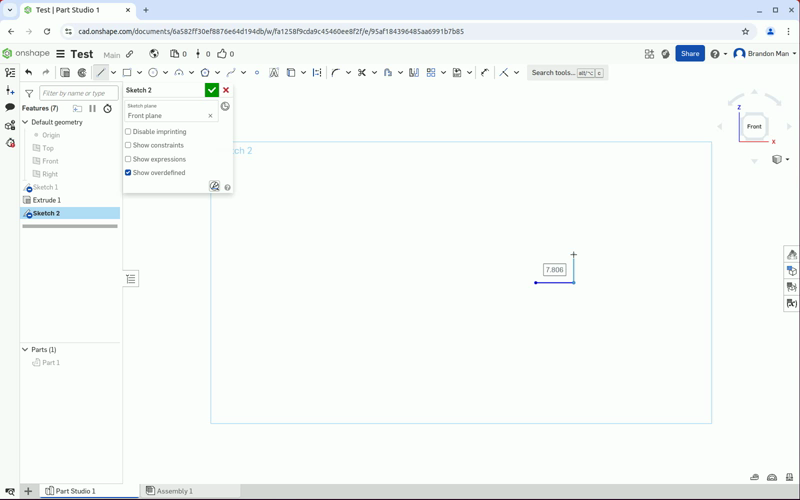
key_down(shift)
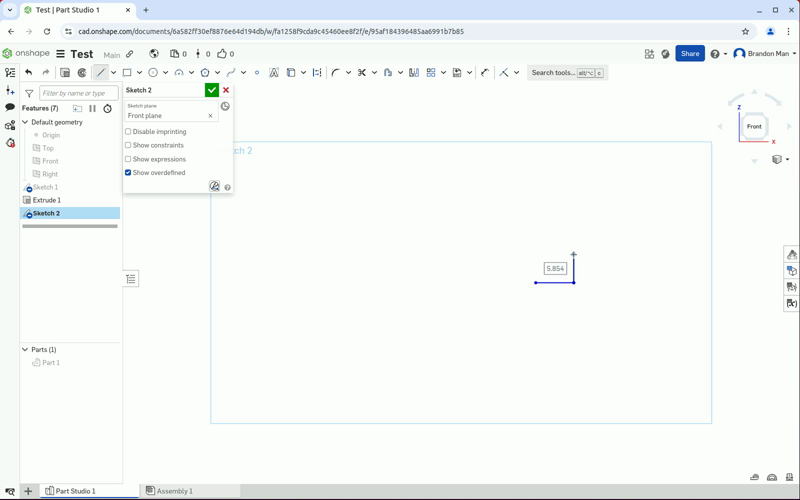
mouse_move(589, 254)
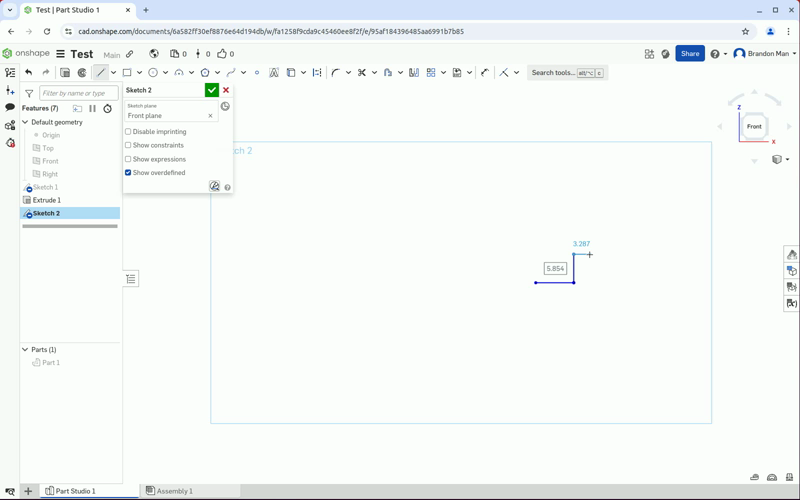
mouse_move(535, 227)
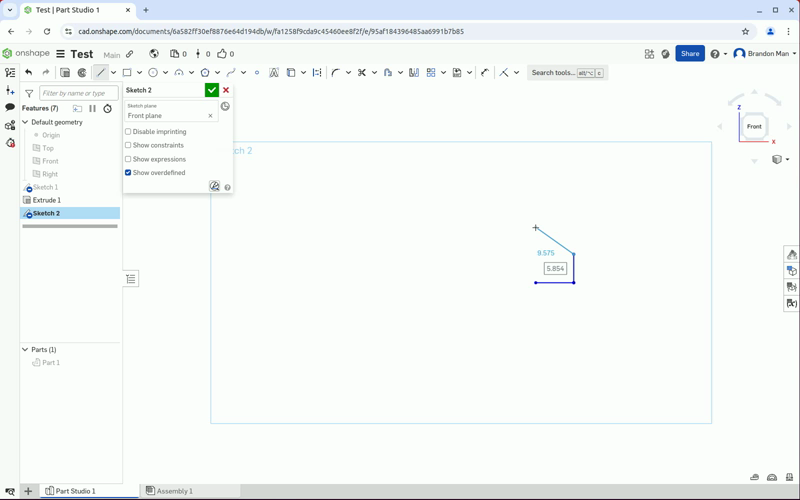
click(535, 227)
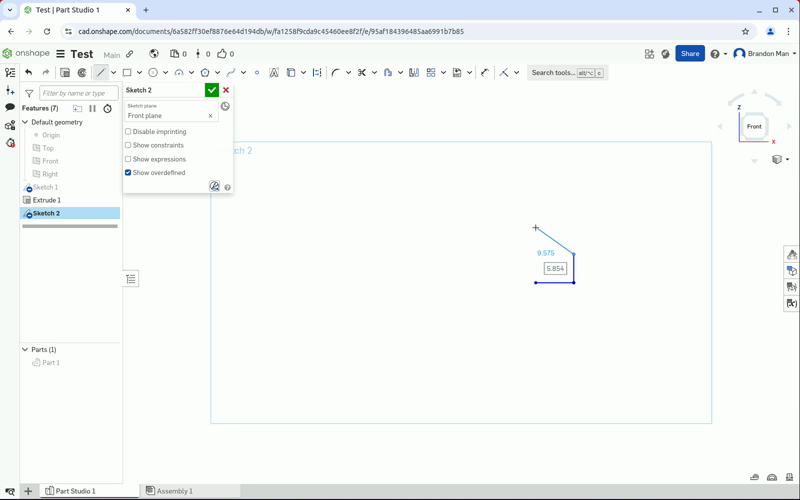
key_up(shift)
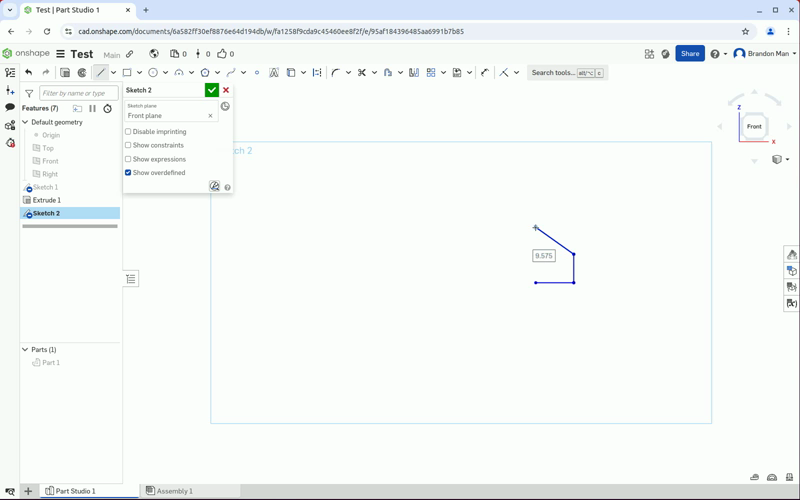
key_down(shift)
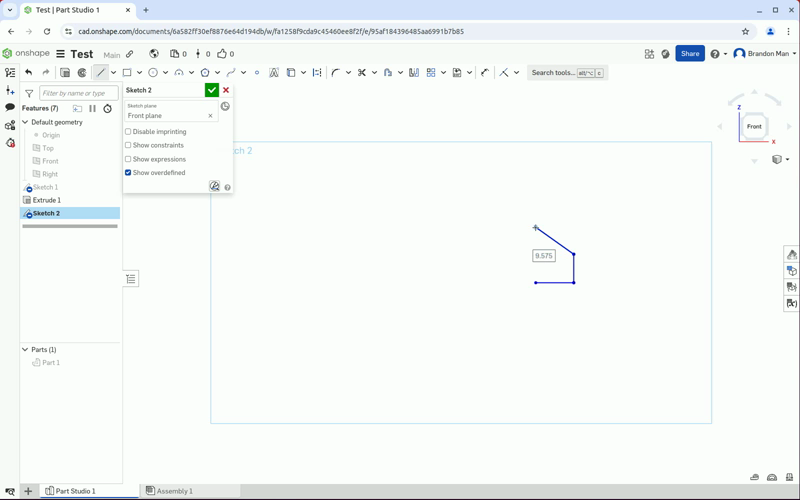
mouse_move(565, 227)
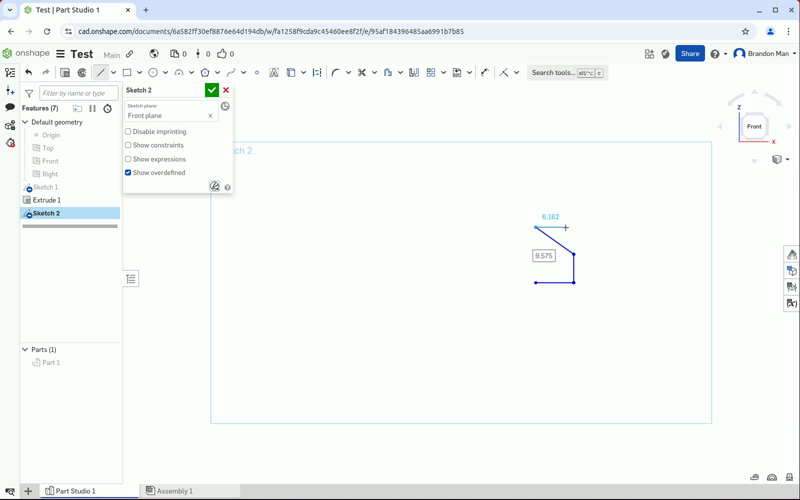
mouse_move(535, 273)
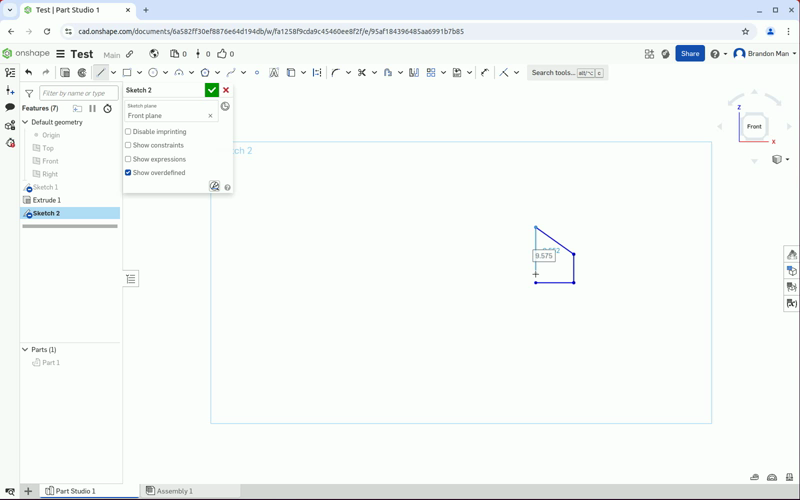
click(535, 273)
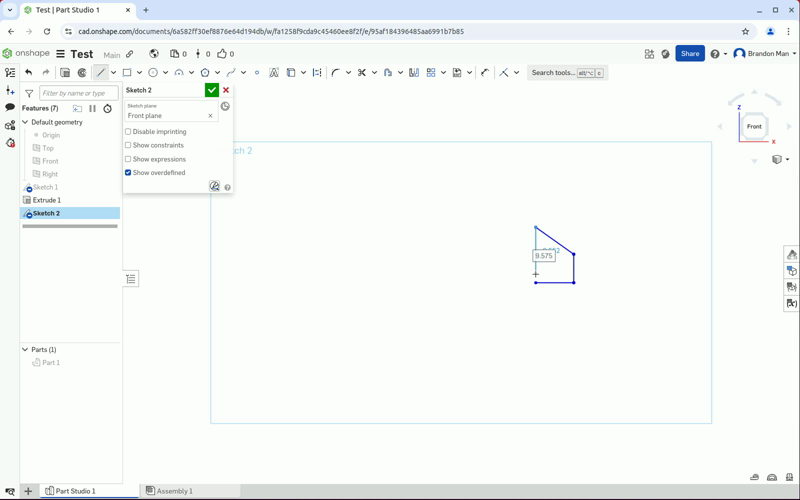
key_up(shift)
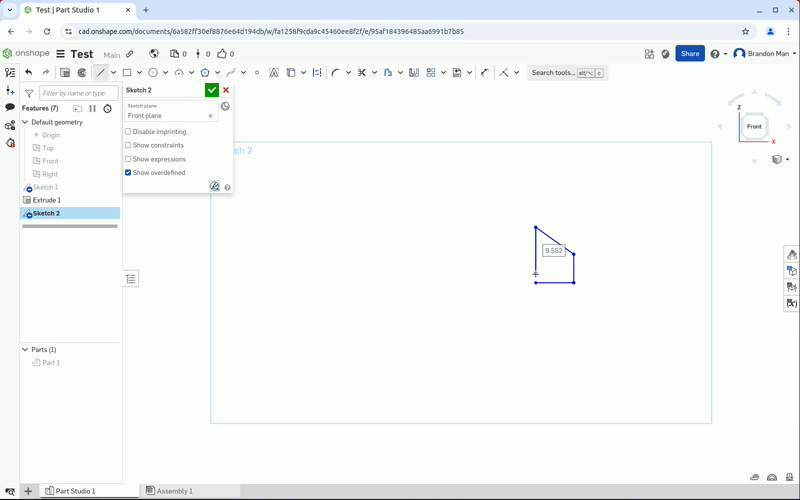
mouse_move(565, 273)
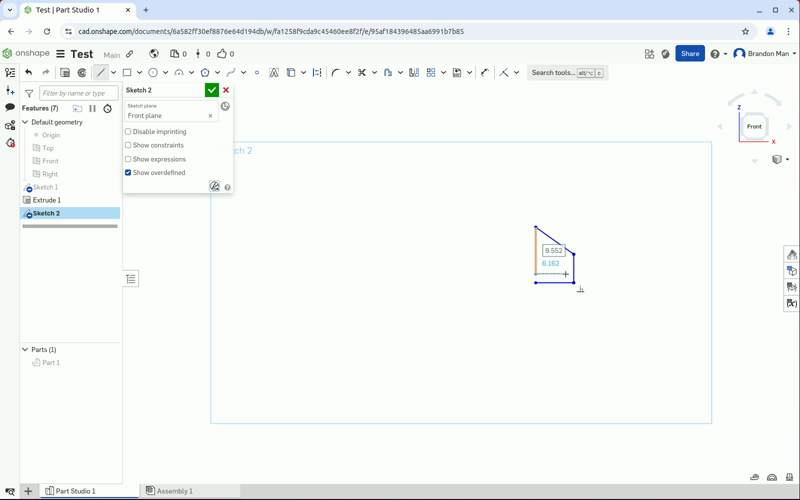
key_down(shift)
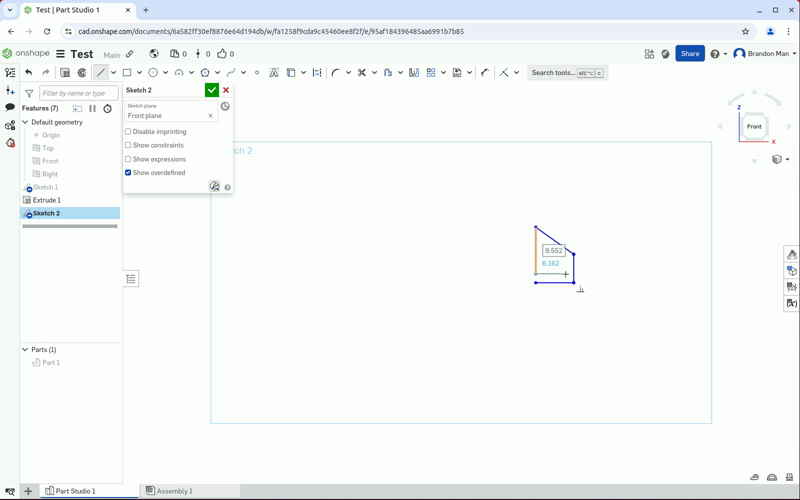
mouse_move(535, 282)
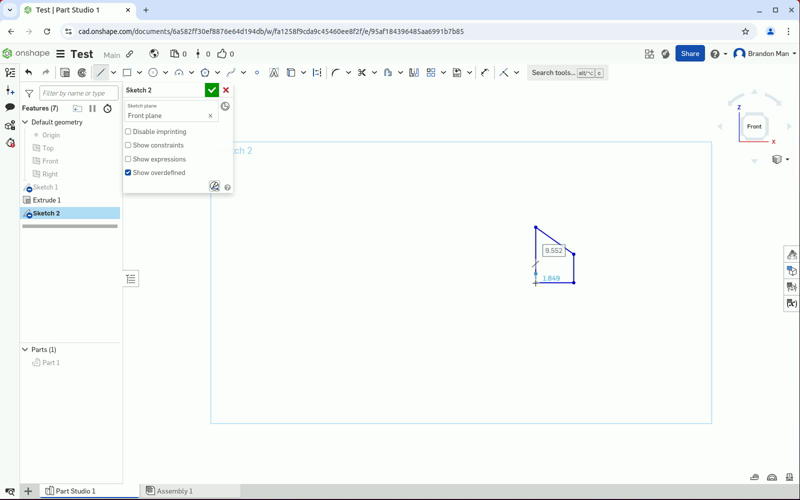
key_up(shift)
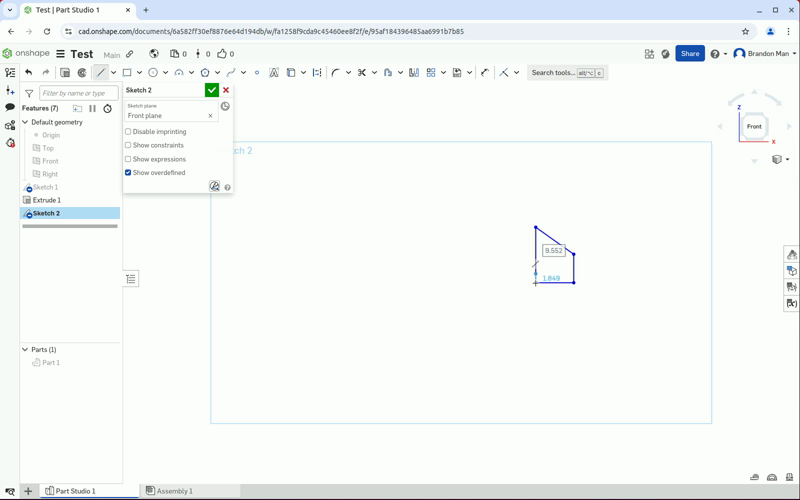
click(535, 282)
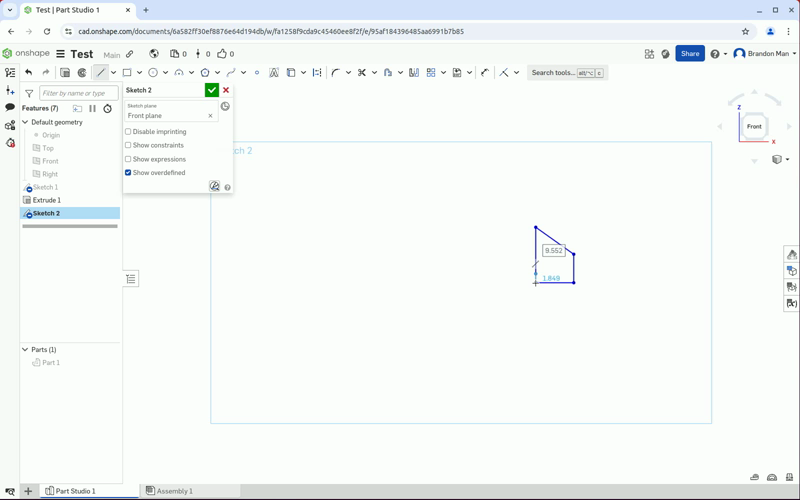
key(esc)
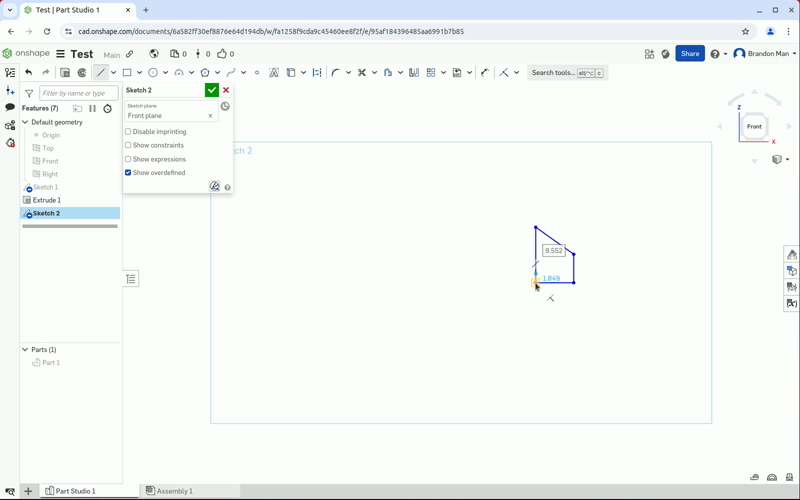
mouse_move(545, 272)
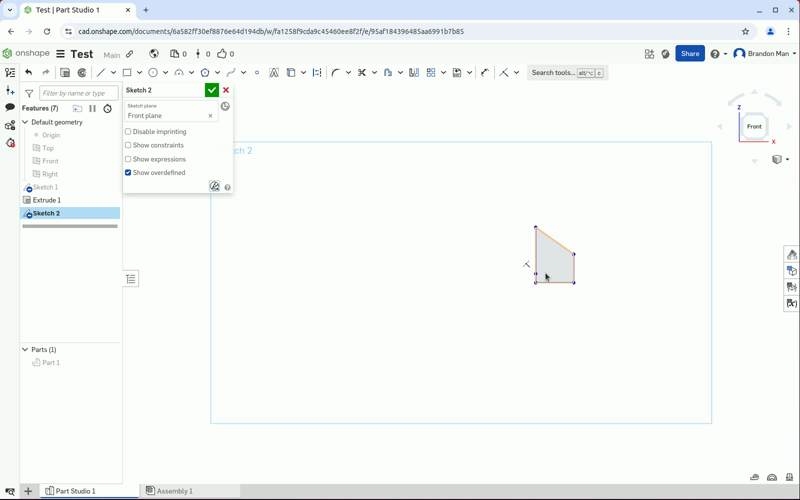
scroll(6)
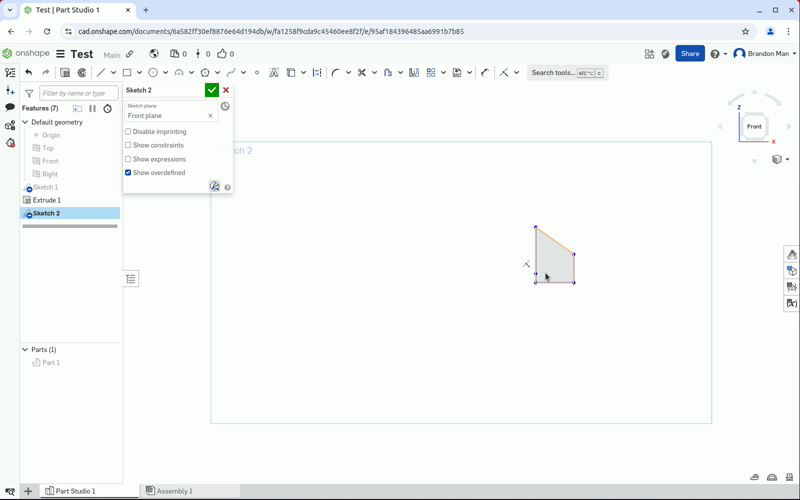
scroll(6)
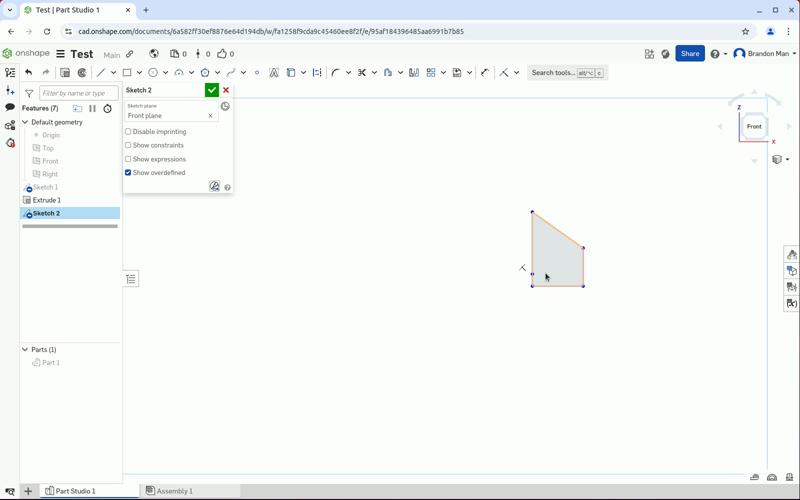
scroll(6)
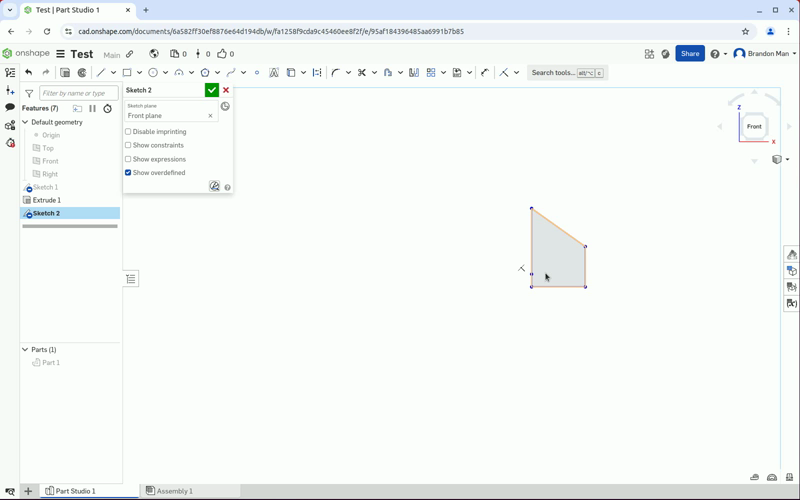
scroll(6)
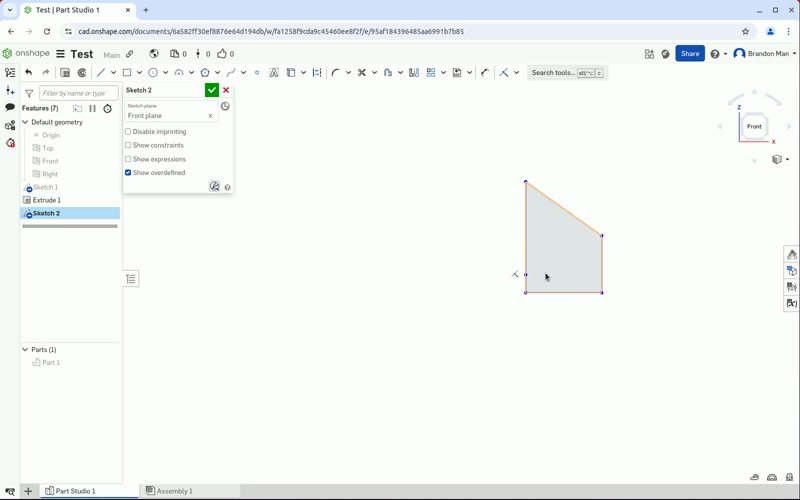
scroll(6)
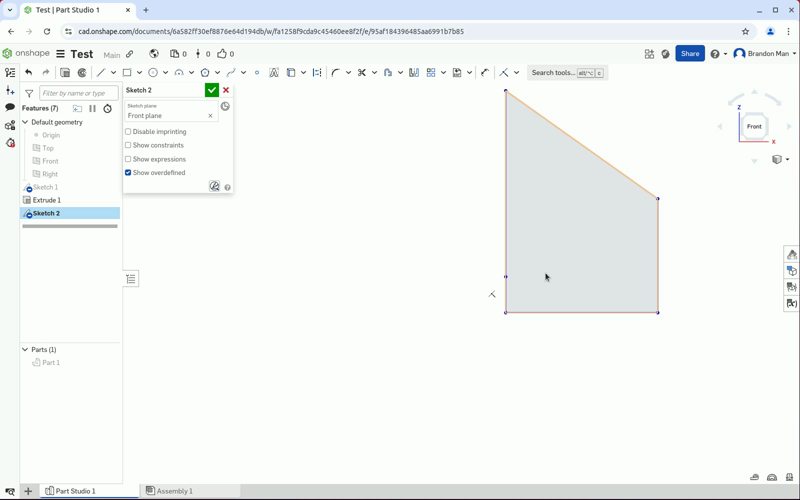
scroll(6)
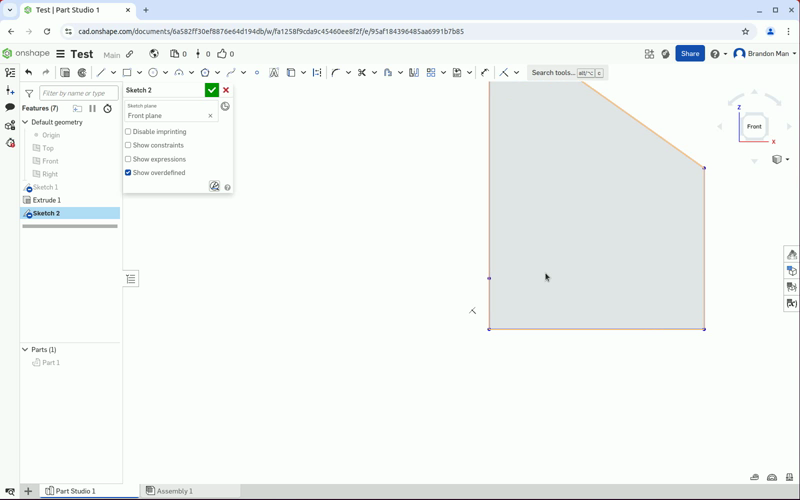
scroll(6)
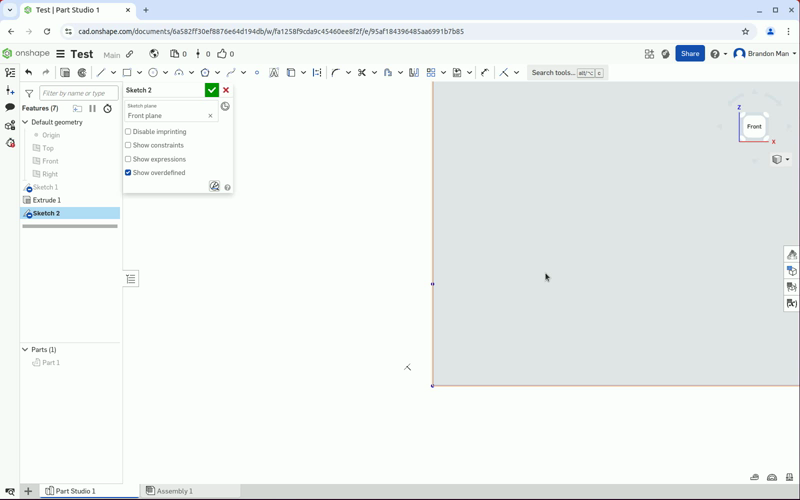
click(545, 272)
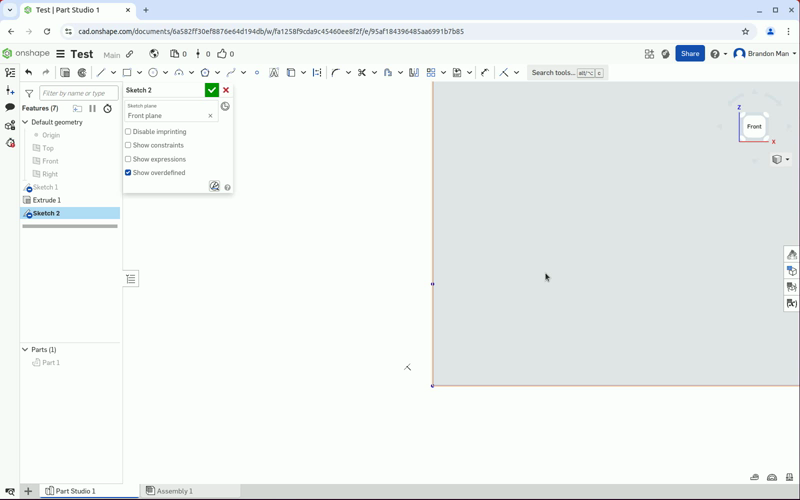
scroll(-6)
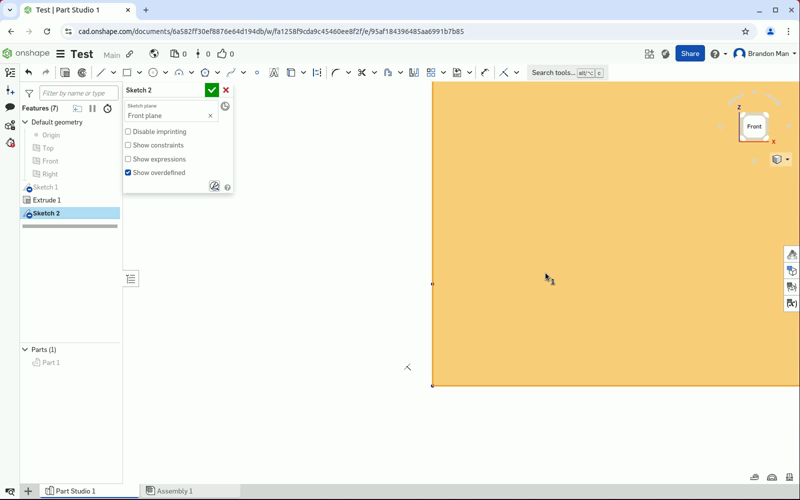
scroll(-6)
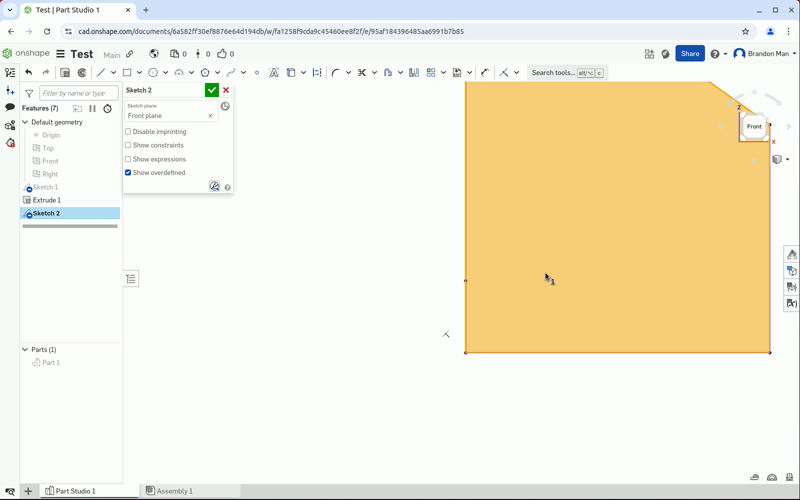
scroll(-6)
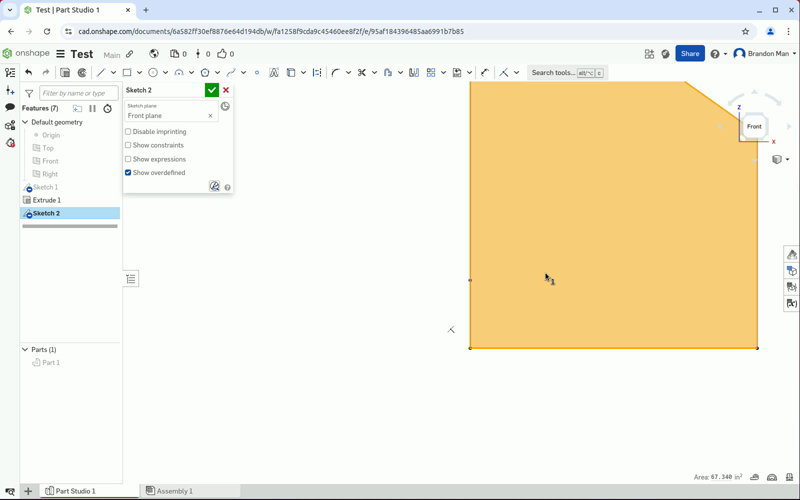
scroll(-6)
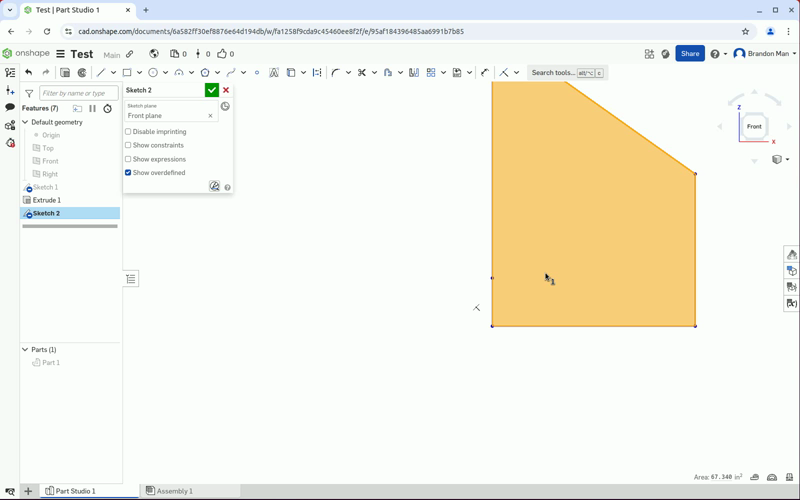
scroll(-6)
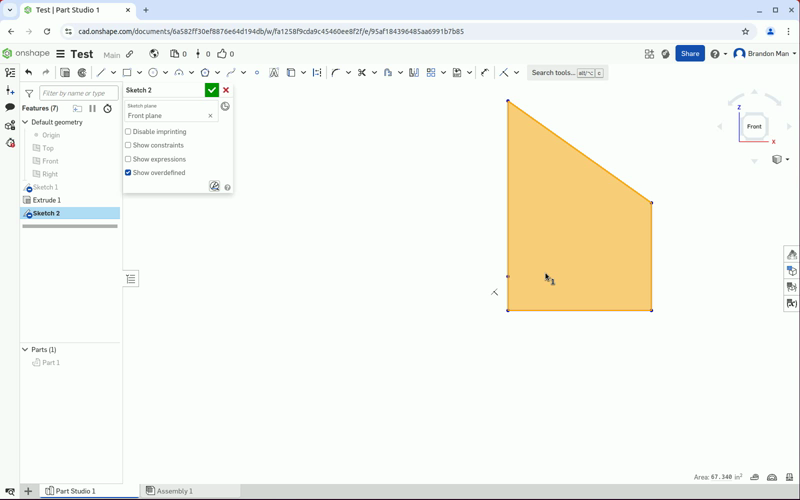
scroll(-6)
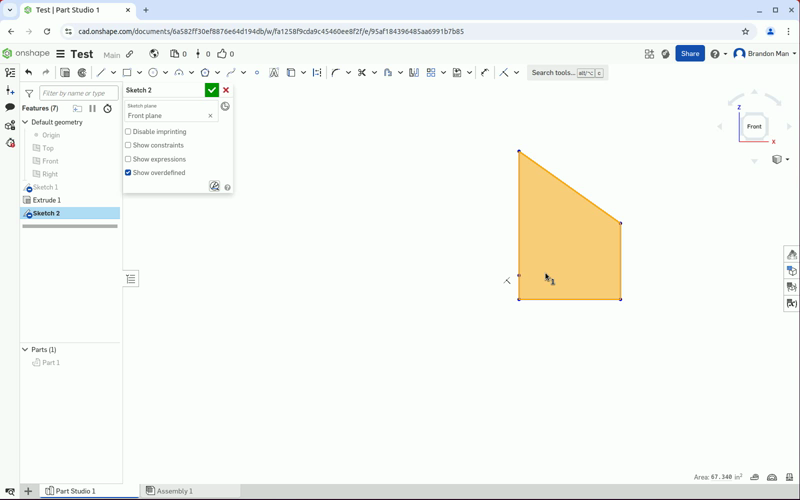
scroll(-6)
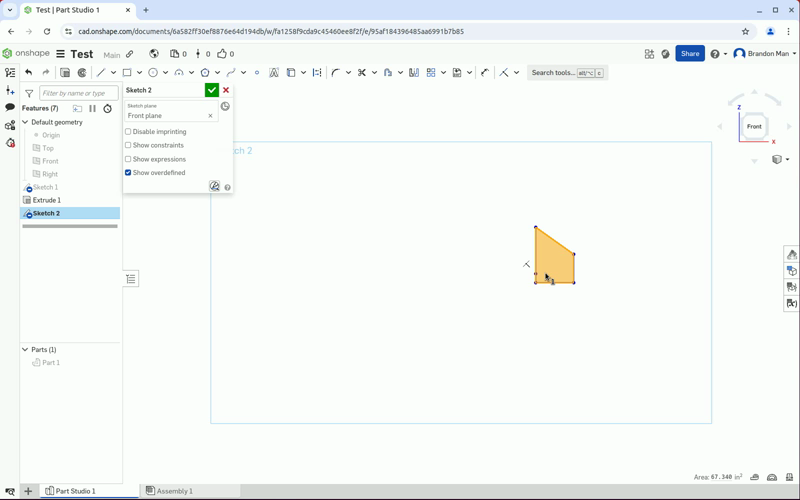
mouse_move(73, 352)
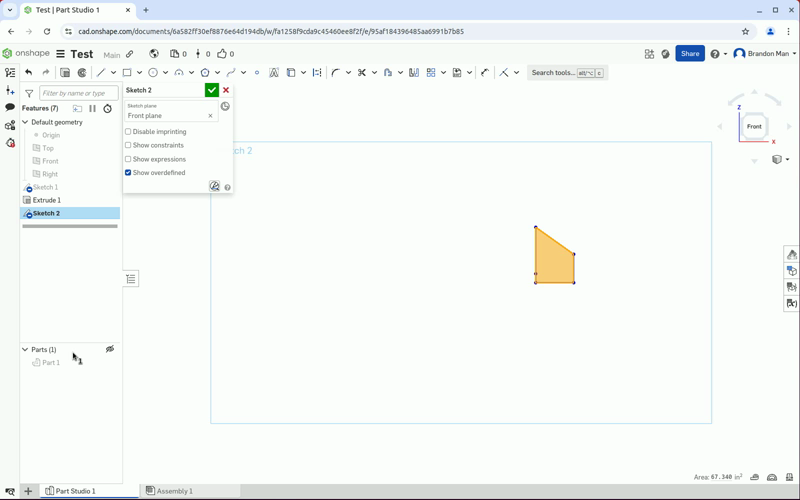
key(shift+y)
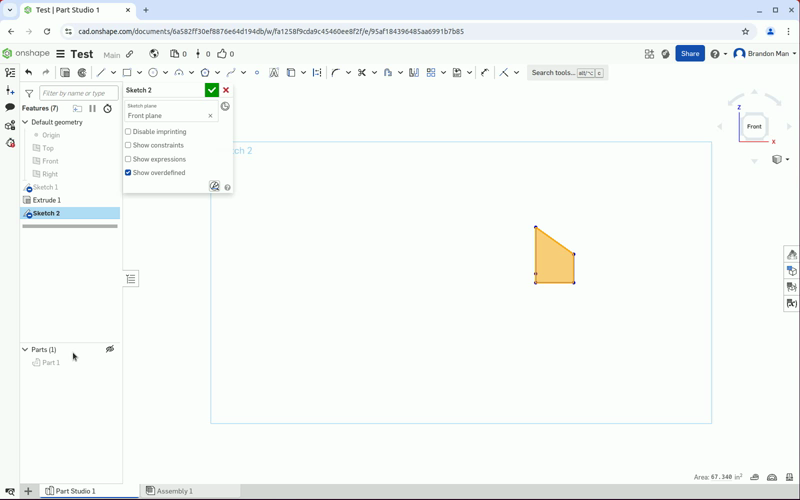
key(shift+e)
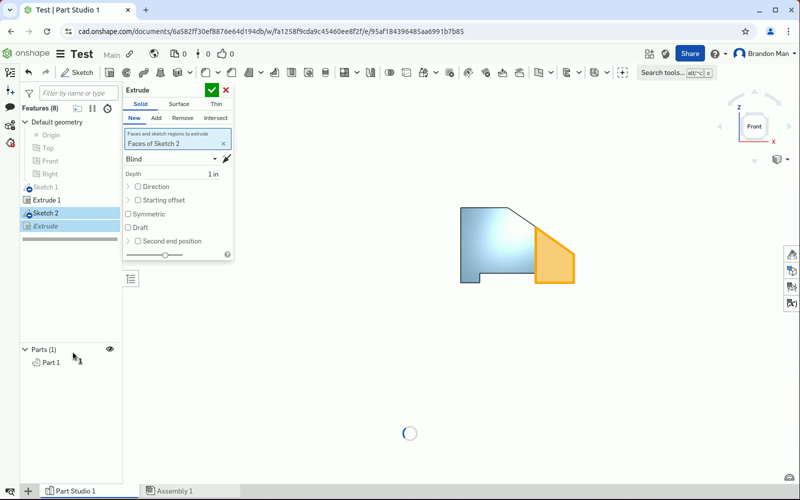
mouse_move(143, 106)
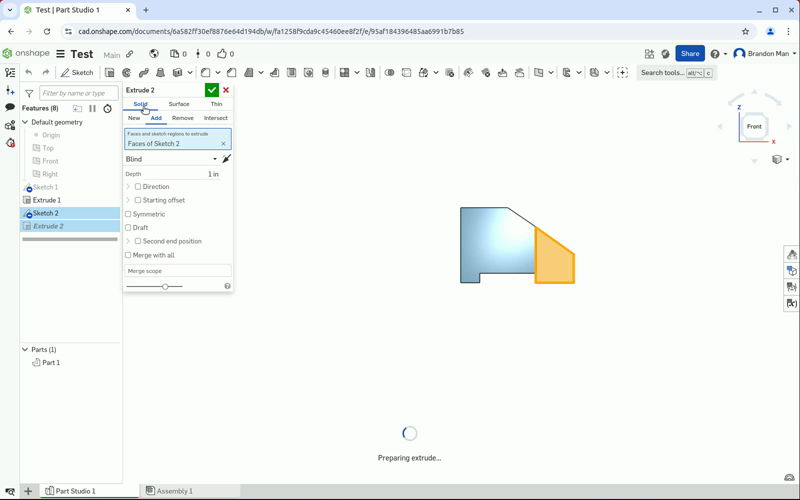
click(143, 106)
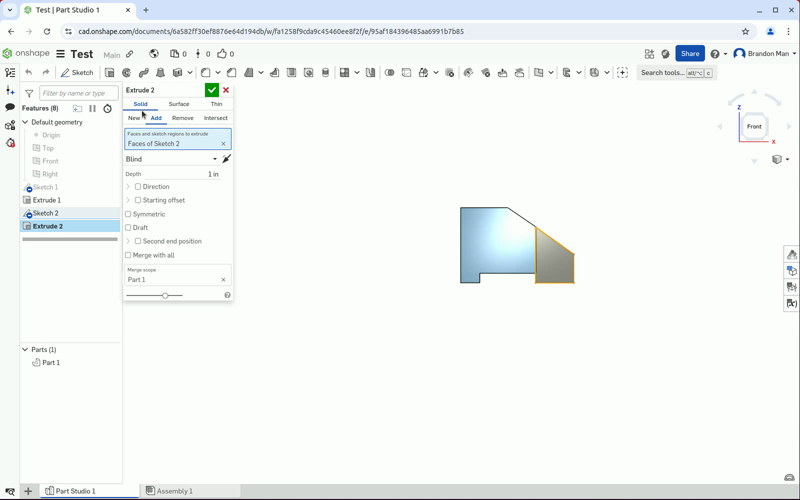
mouse_move(137, 120)
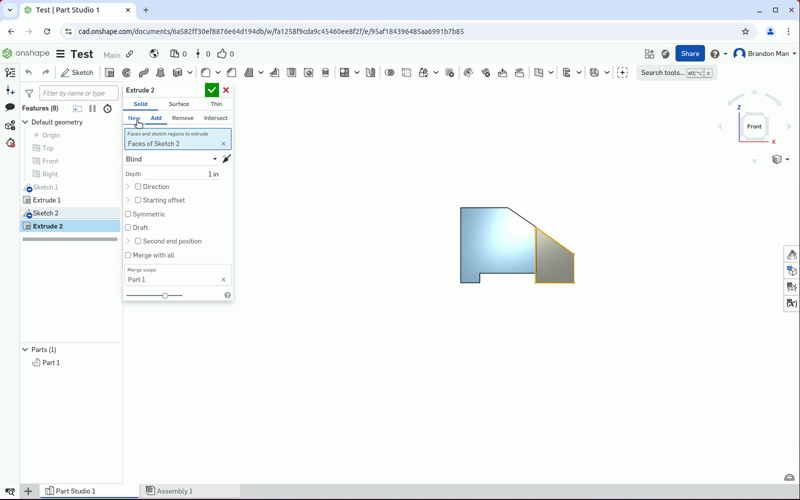
click(137, 120)
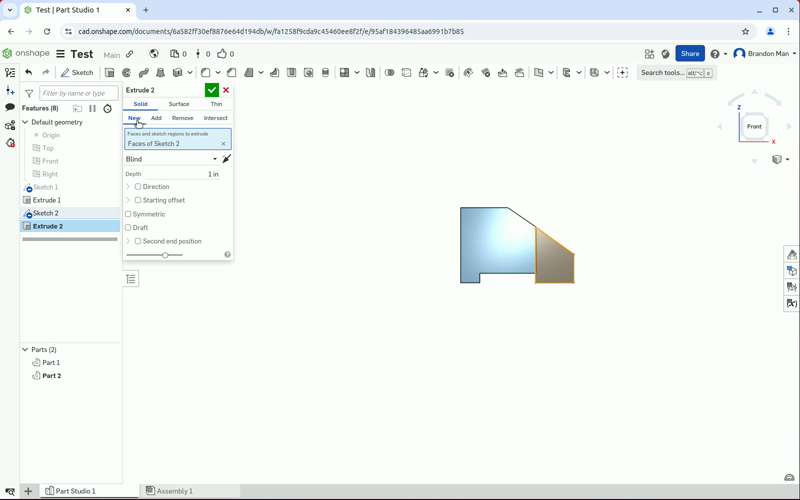
key(tab, 4)
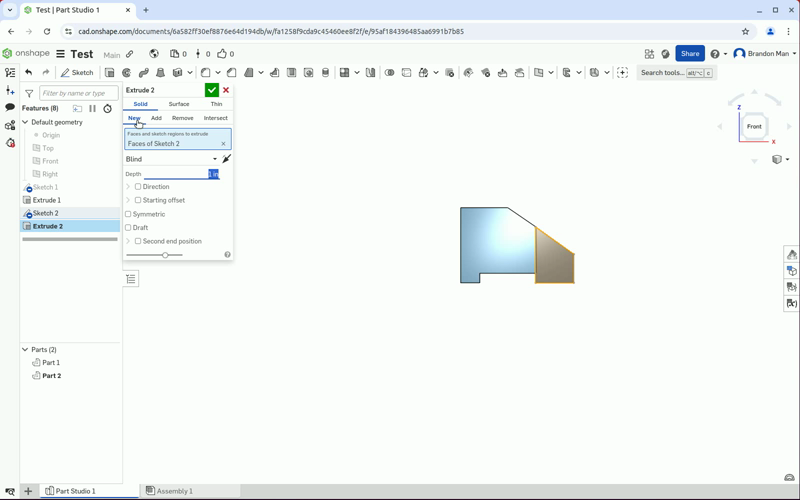
text(1.926)
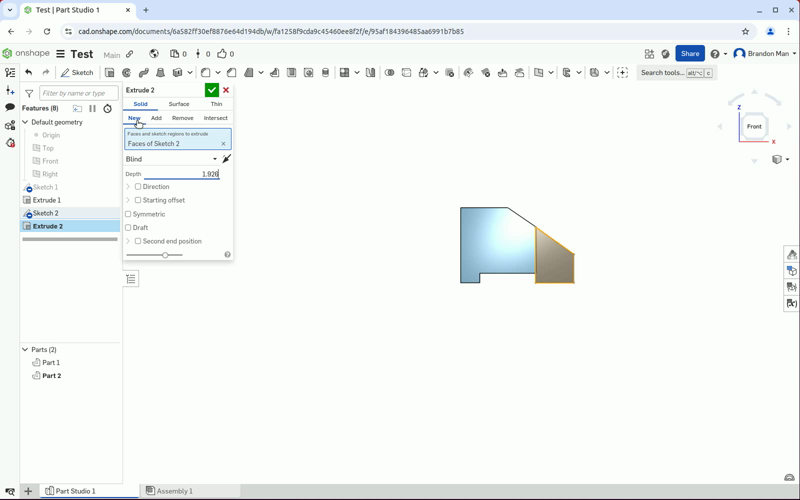
key(enter)
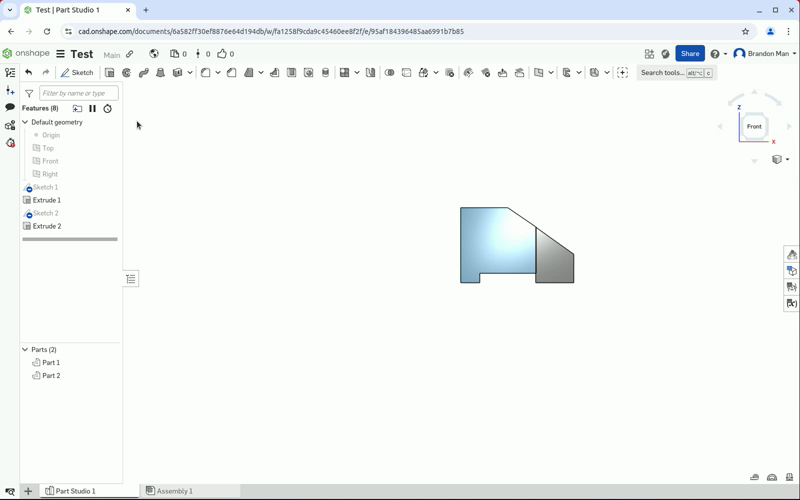
key(shift+h)
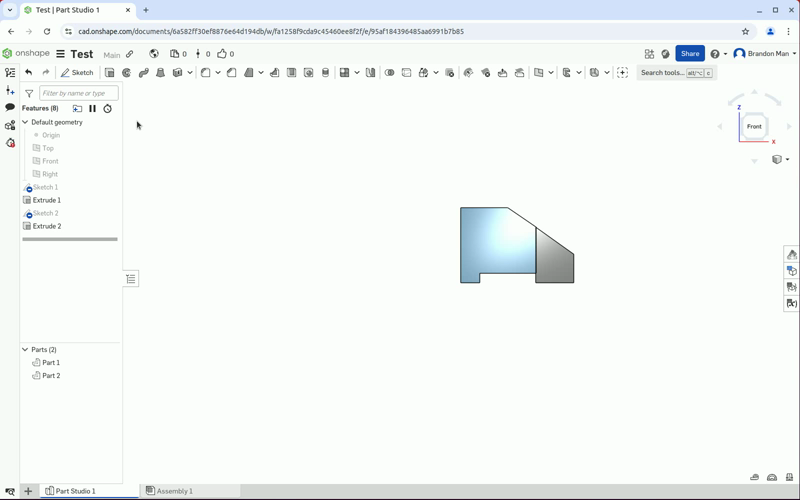
key(shift+h)
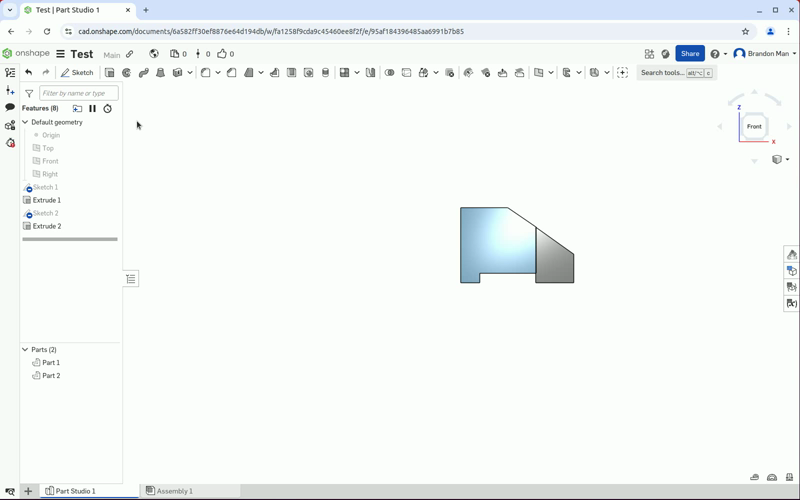
mouse_move(73, 189)
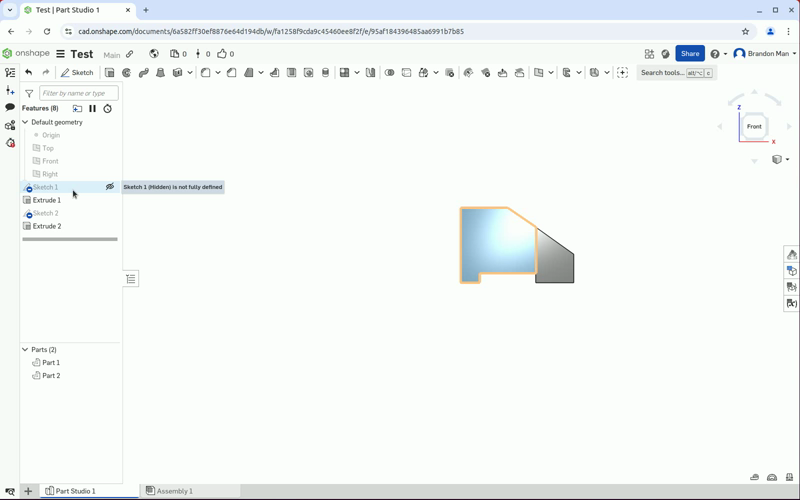
click(73, 189)
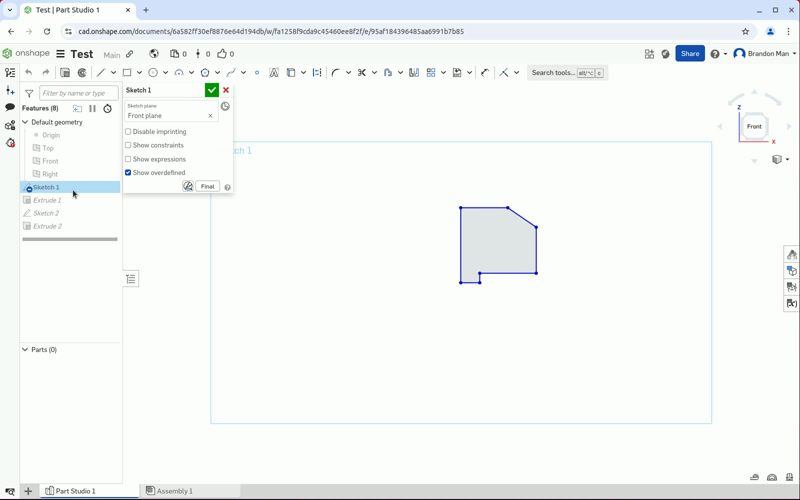
mouse_move(229, 92)
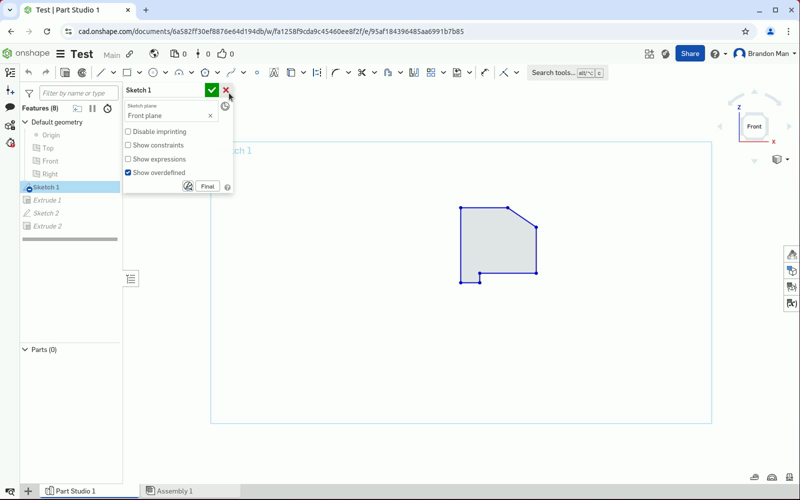
click(229, 92)
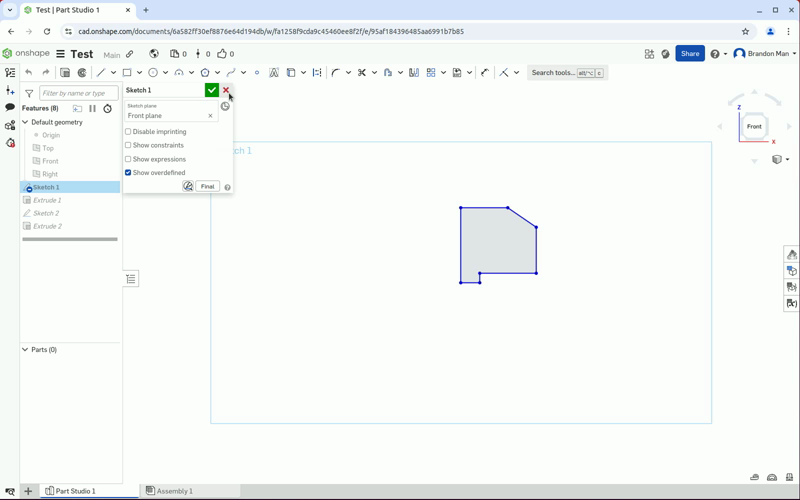
key(shift+s)
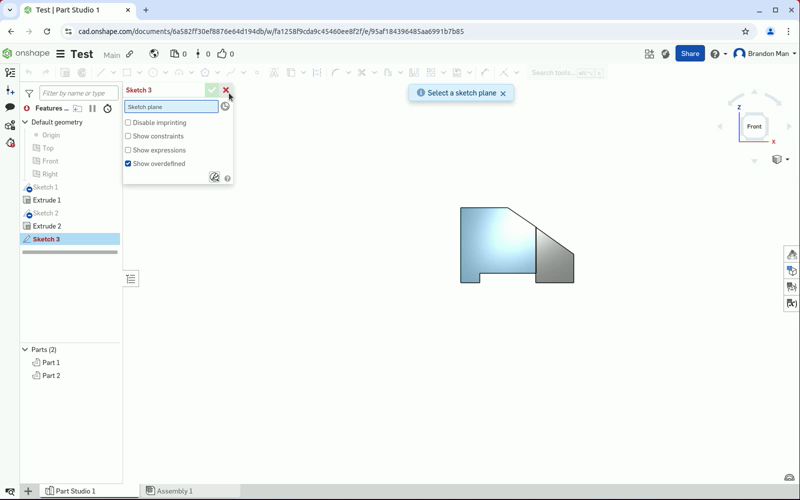
mouse_move(73, 163)
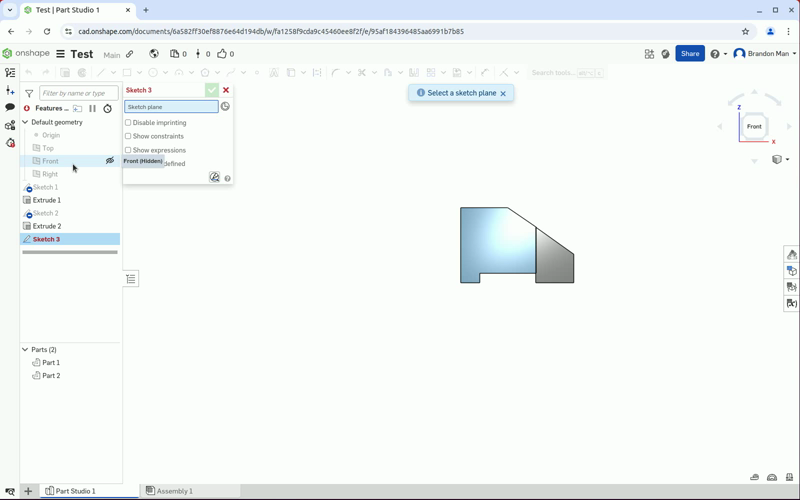
click(73, 163)
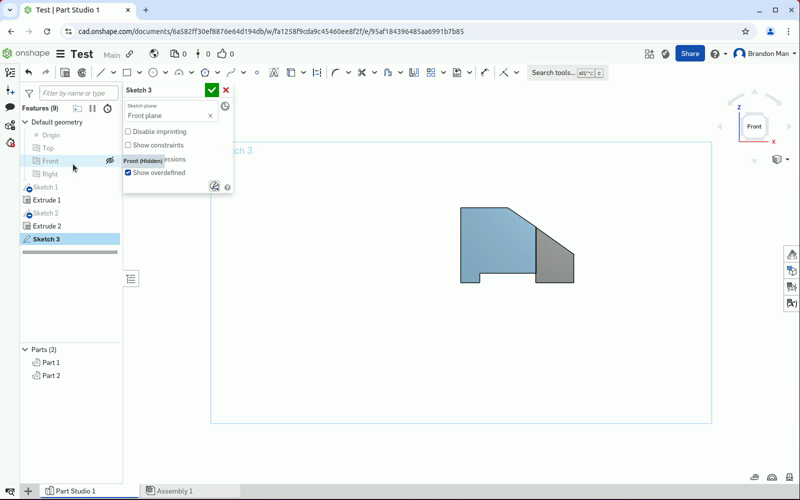
mouse_move(73, 352)
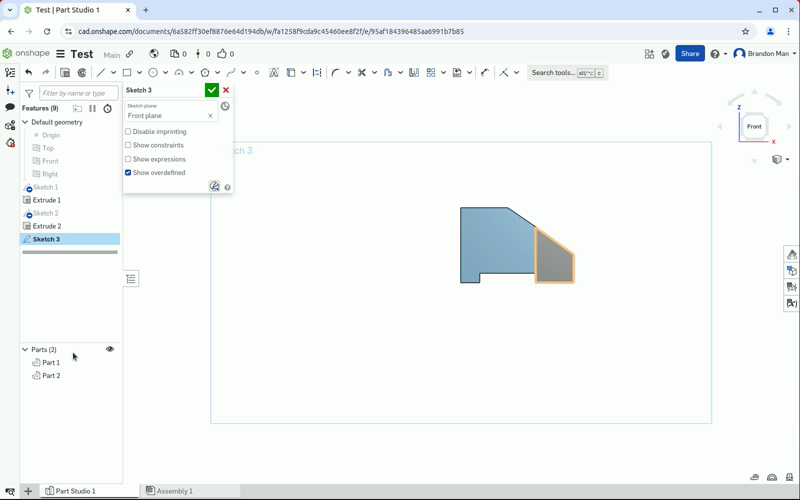
key(y)
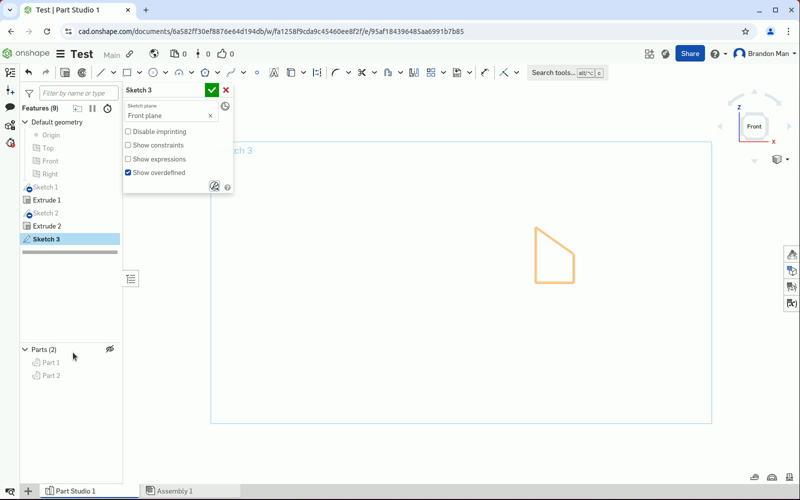
key(l)
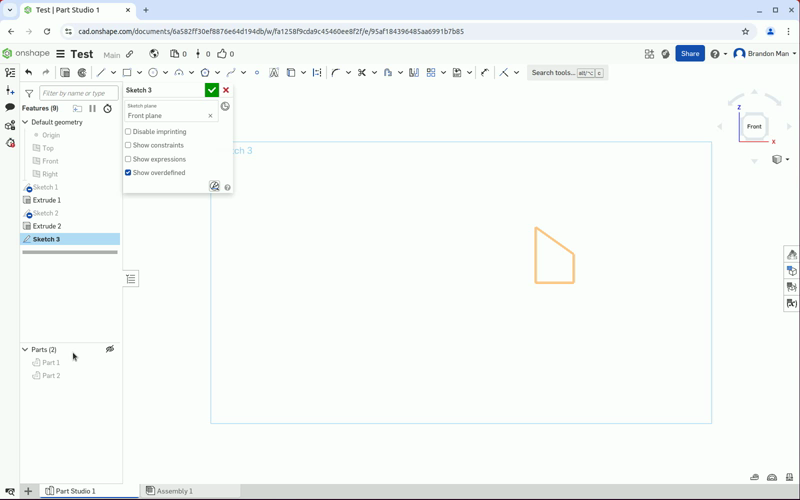
key_down(shift)
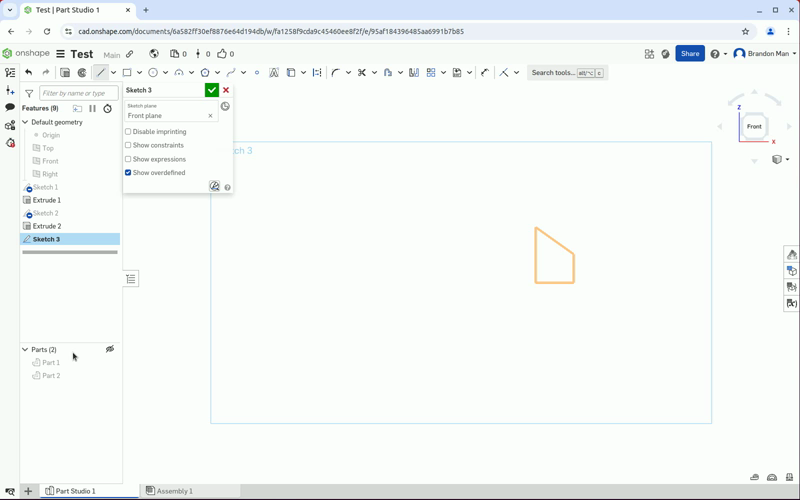
mouse_move(460, 282)
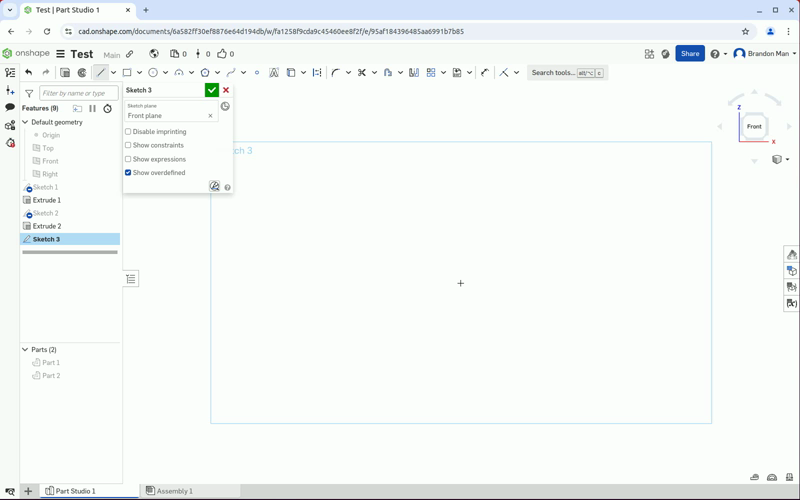
click(460, 282)
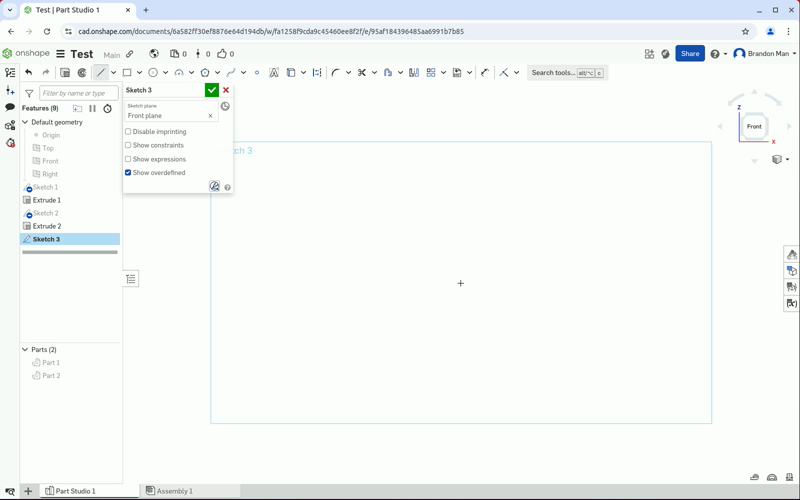
key_up(shift)
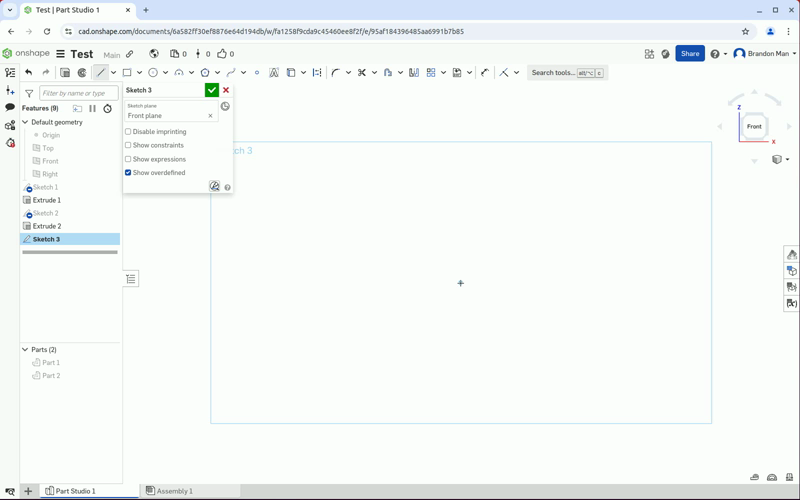
key_down(shift)
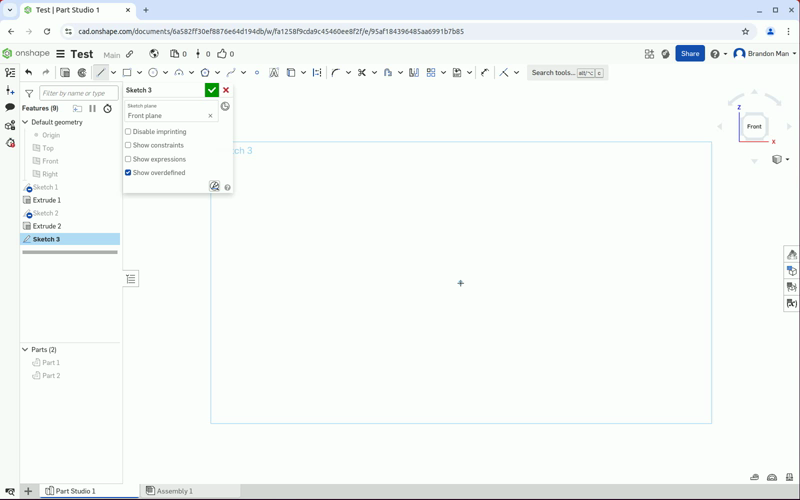
mouse_move(490, 282)
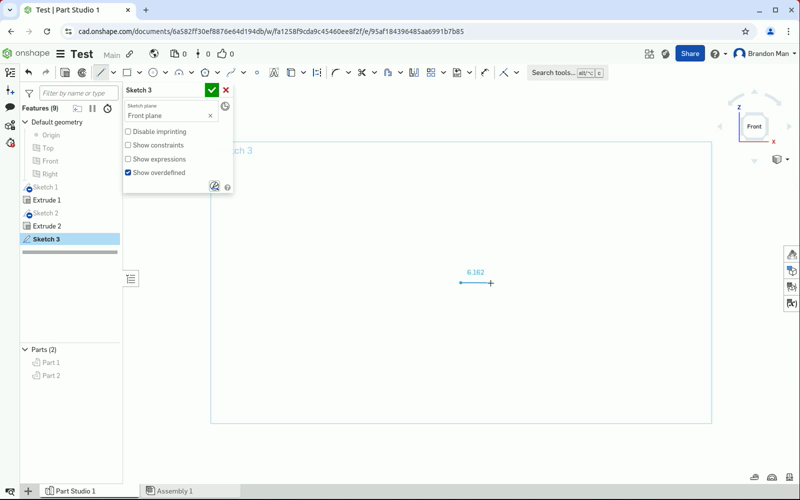
mouse_move(479, 282)
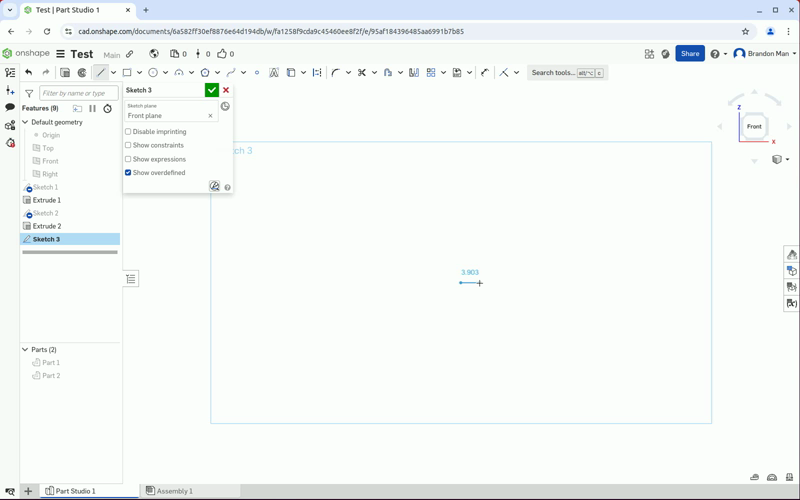
click(479, 282)
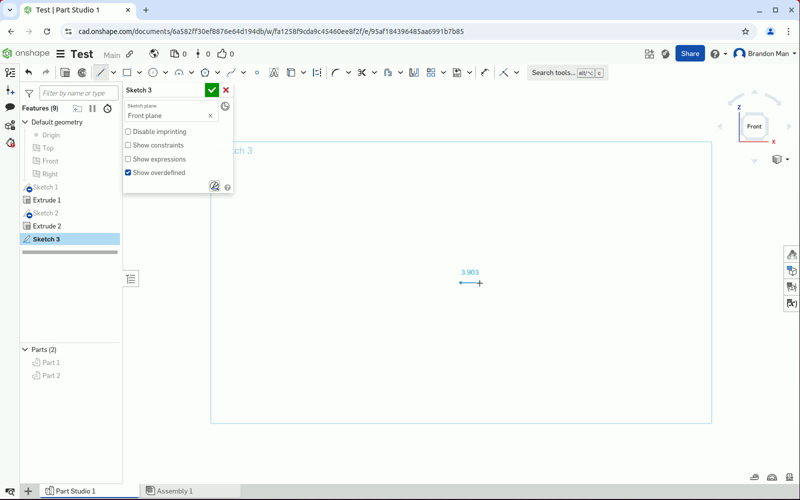
key_up(shift)
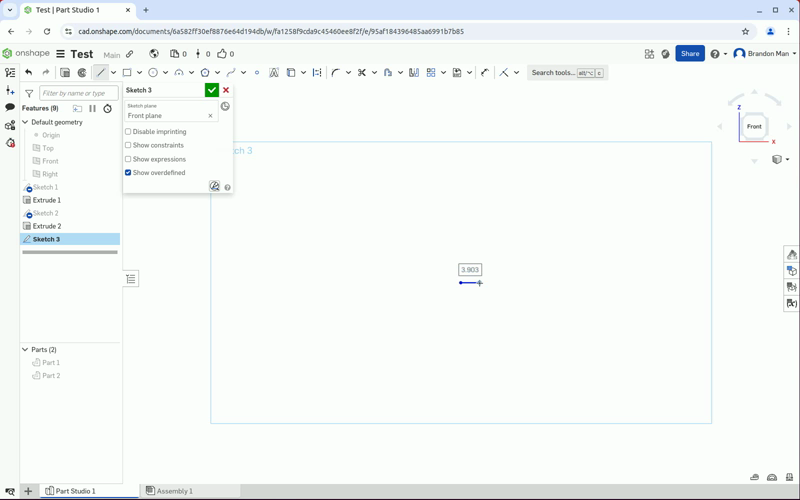
key_down(shift)
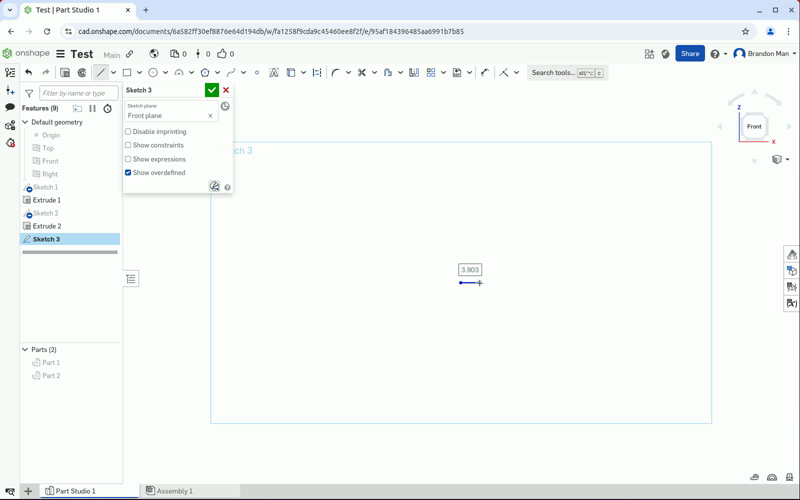
mouse_move(509, 282)
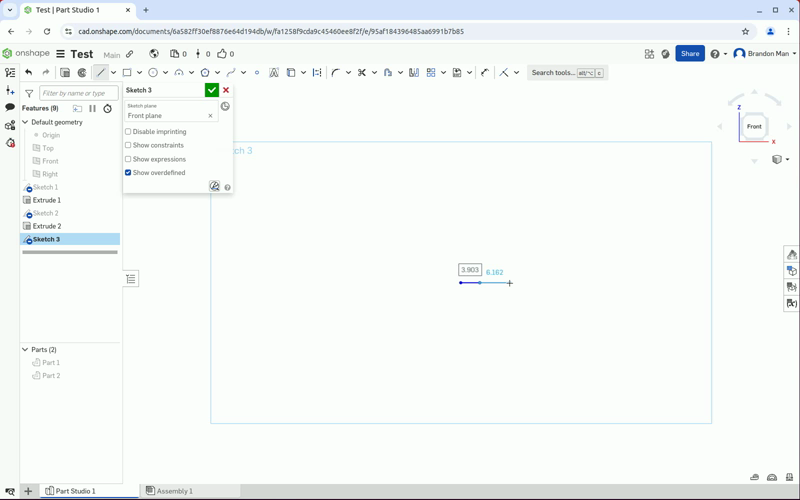
mouse_move(479, 273)
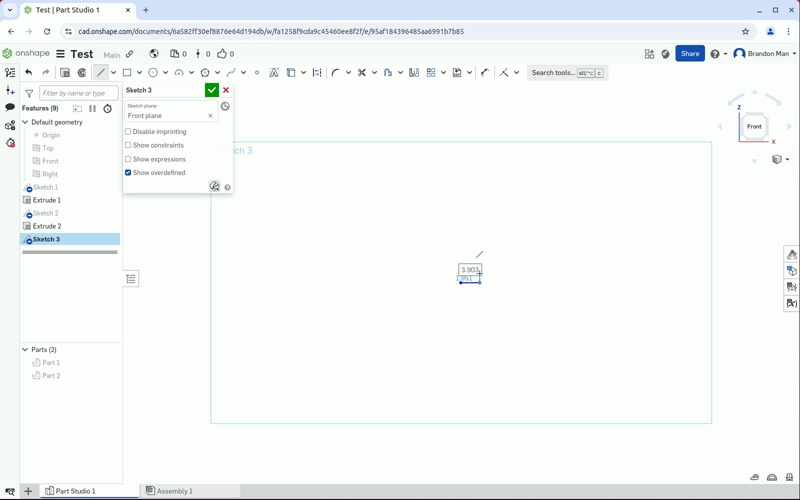
click(479, 273)
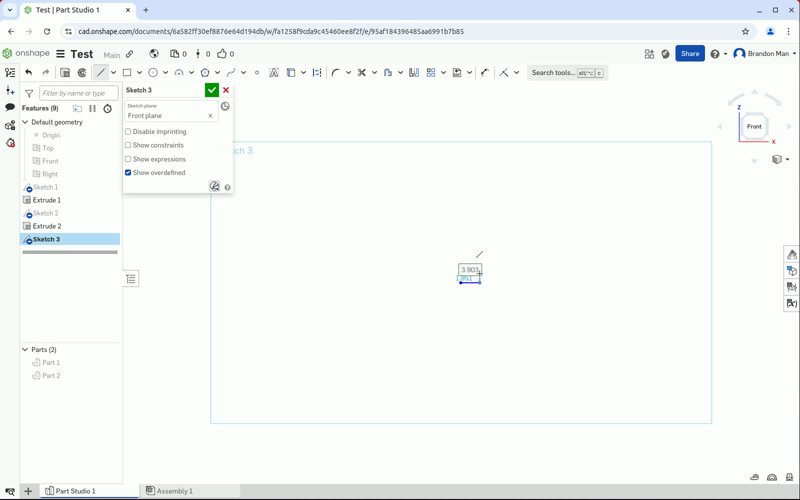
key_up(shift)
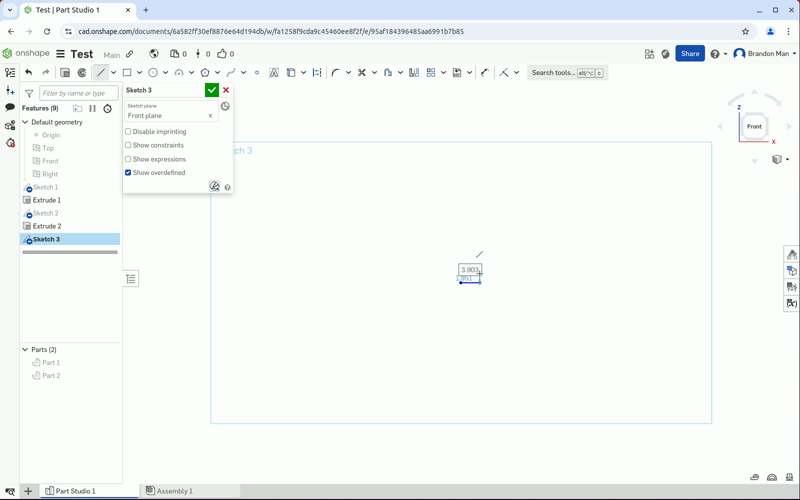
key_down(shift)
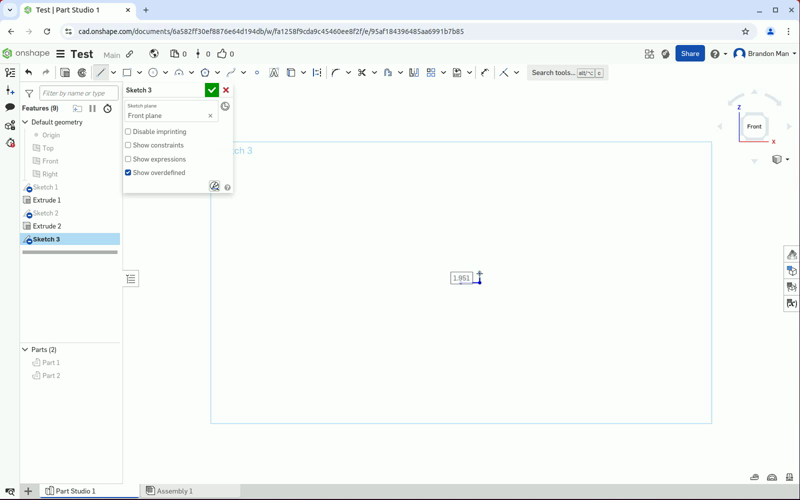
mouse_move(509, 273)
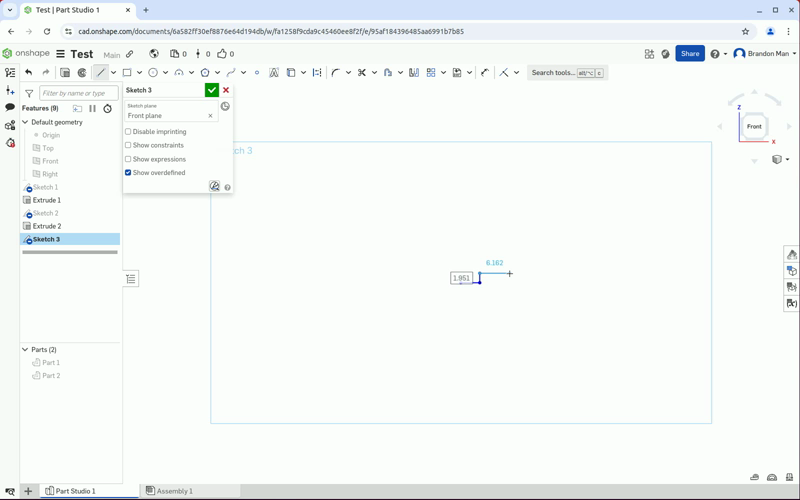
mouse_move(536, 273)
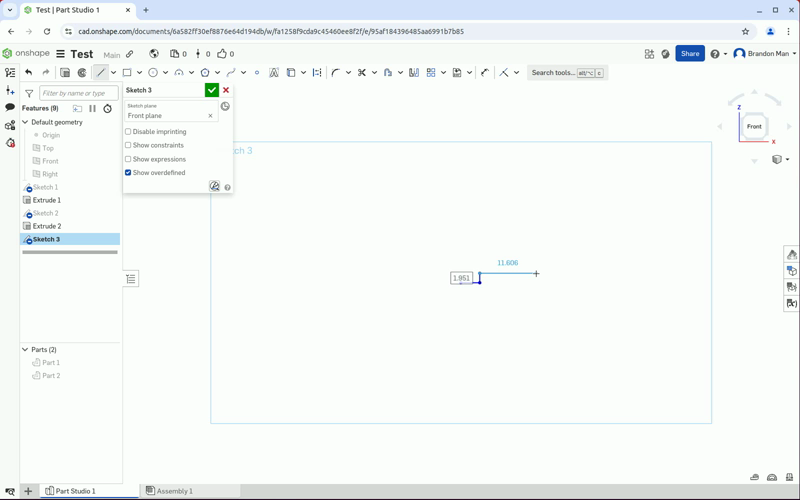
click(536, 273)
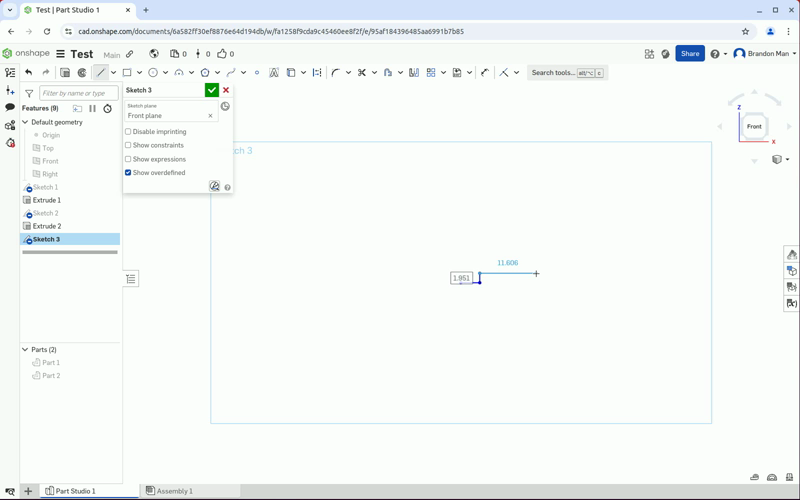
key_up(shift)
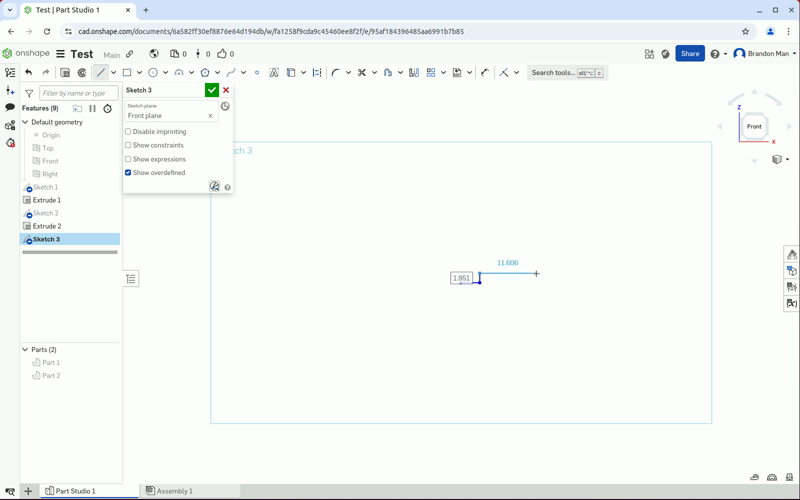
key_down(shift)
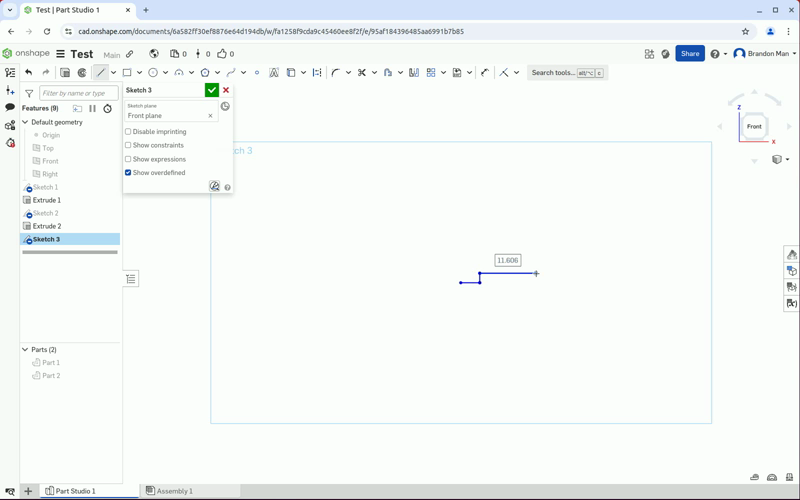
mouse_move(566, 273)
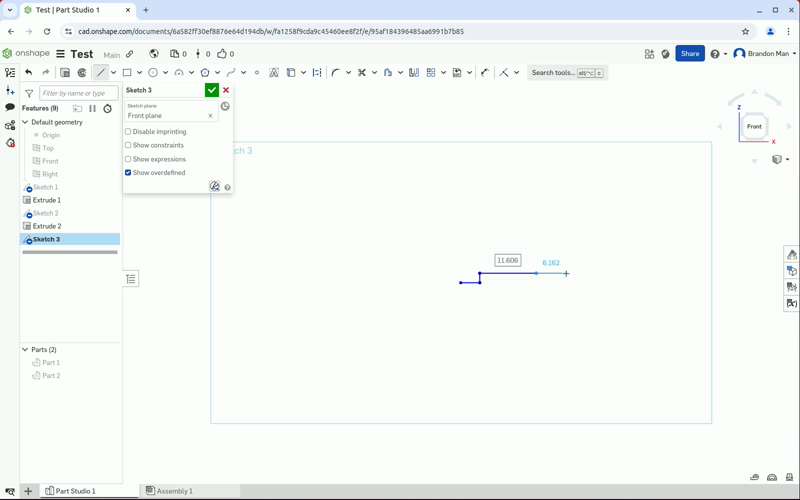
mouse_move(536, 227)
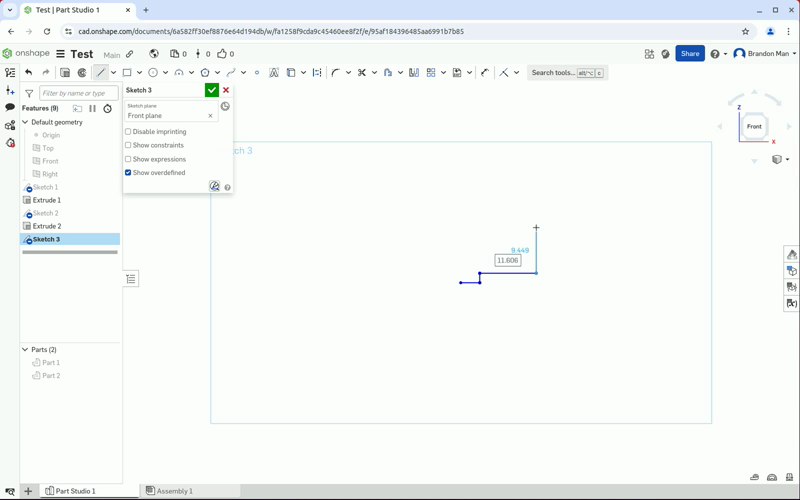
click(536, 227)
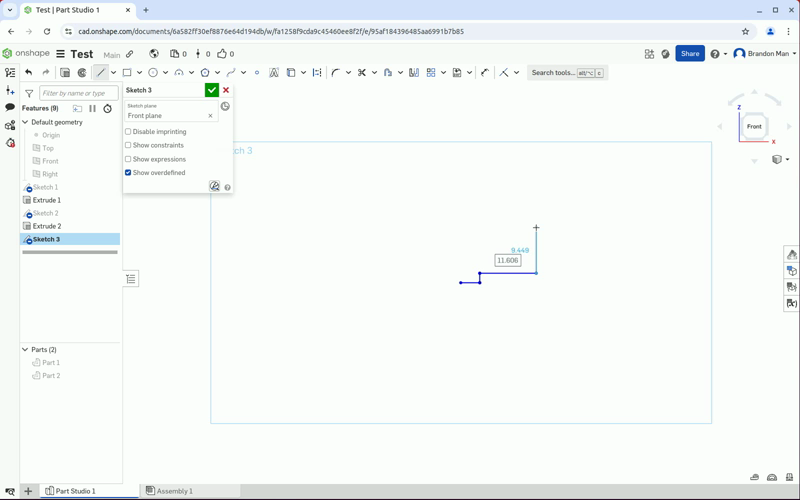
key_up(shift)
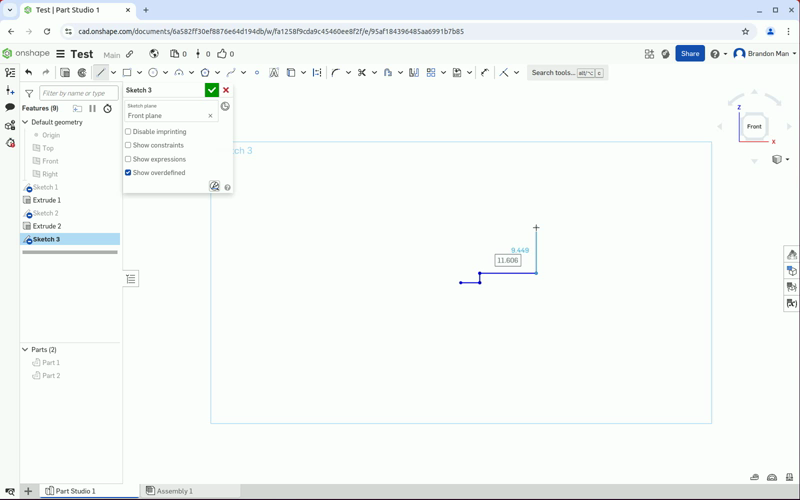
key_down(shift)
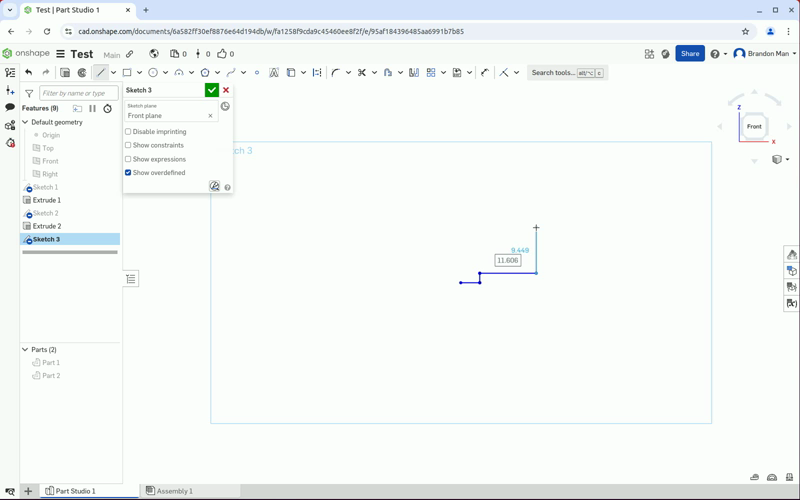
mouse_move(566, 227)
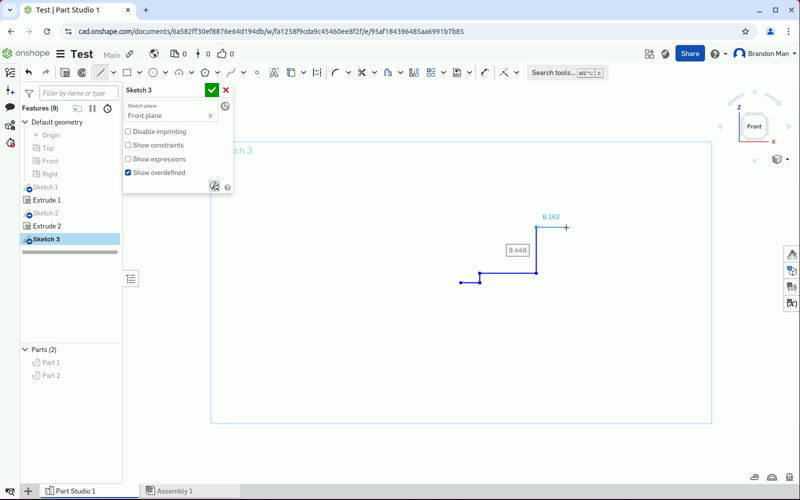
mouse_move(507, 207)
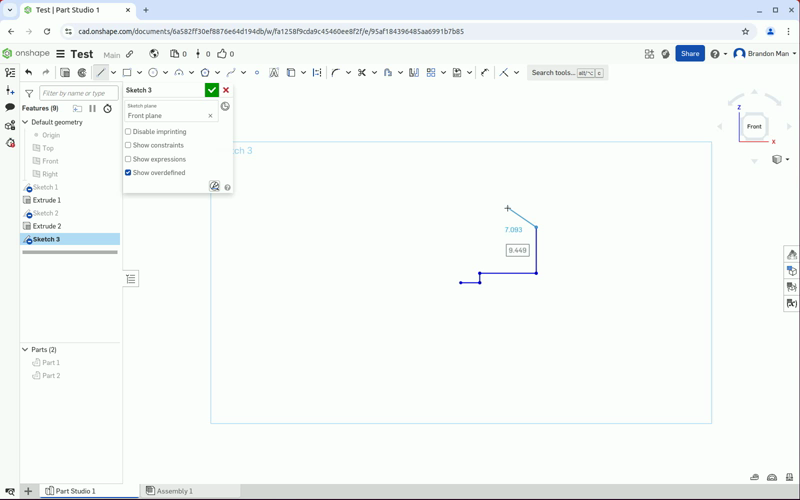
click(507, 207)
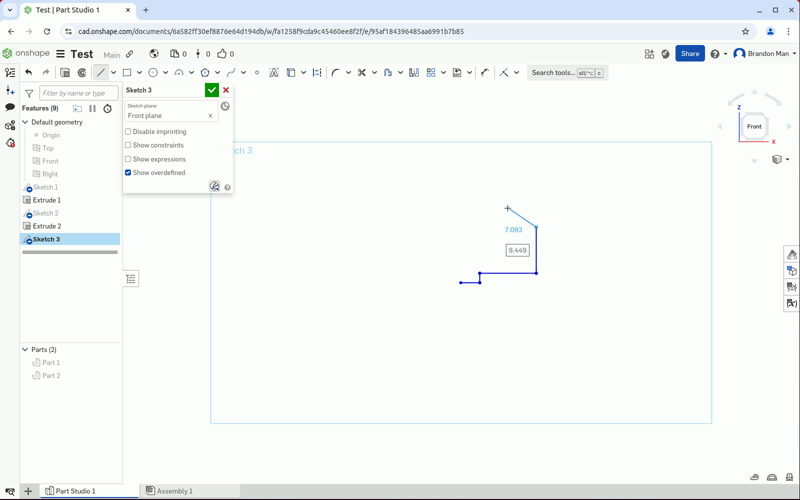
key_up(shift)
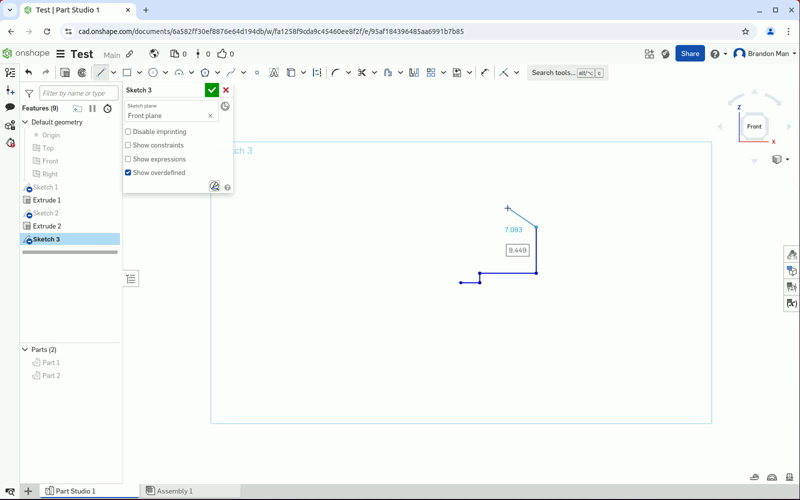
key_down(shift)
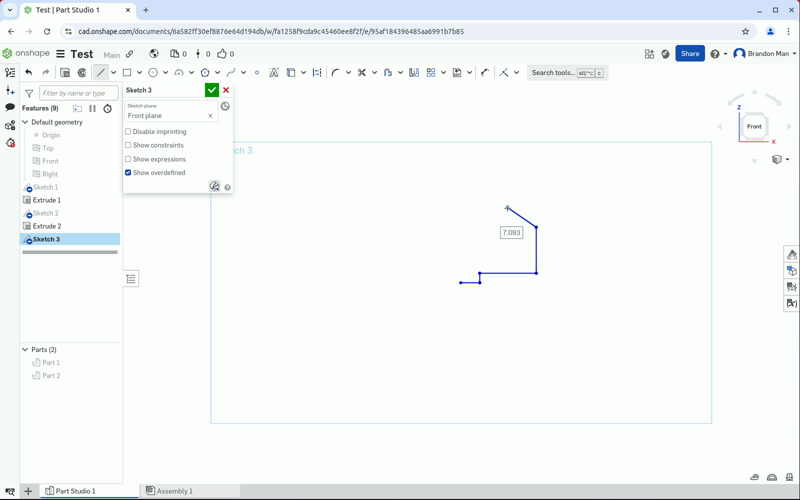
mouse_move(537, 207)
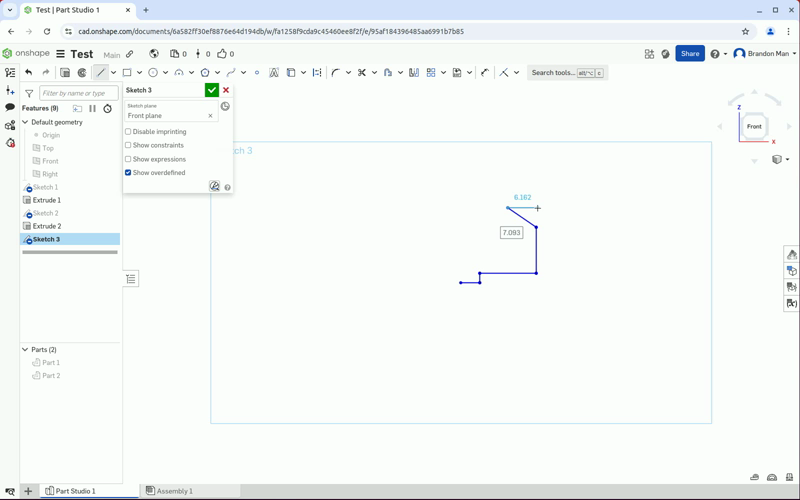
mouse_move(460, 207)
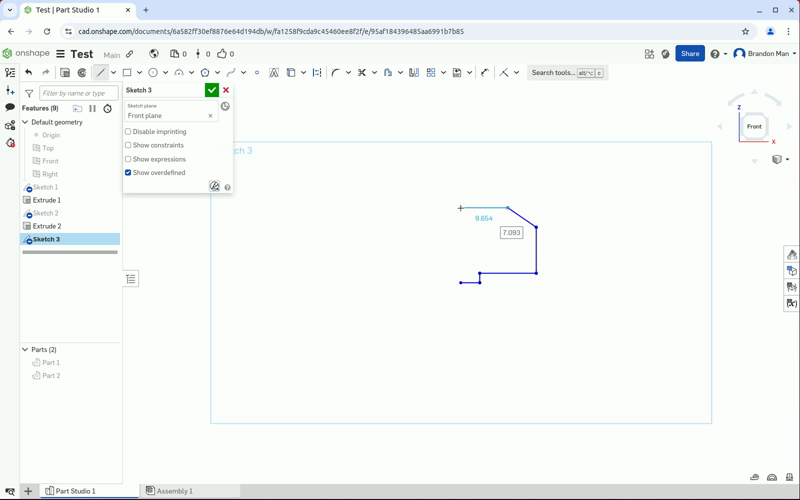
click(460, 207)
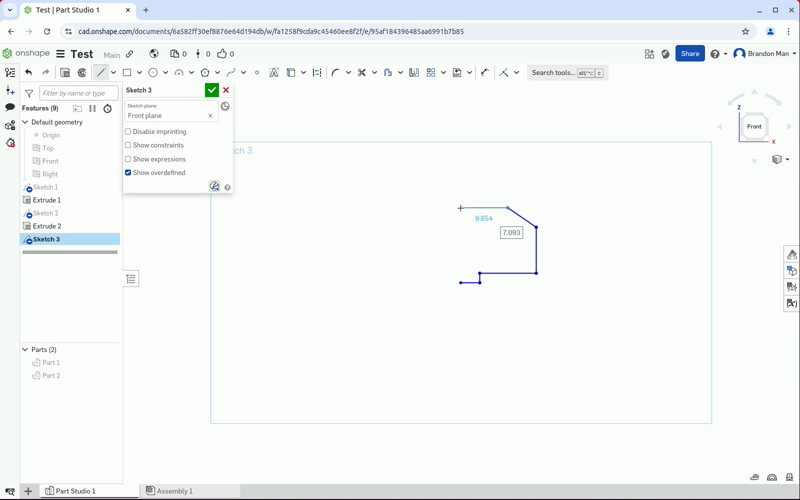
key_up(shift)
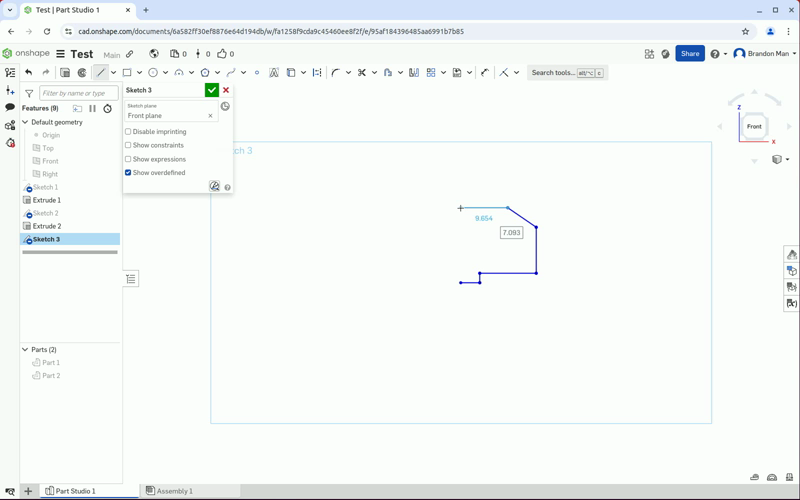
key_down(shift)
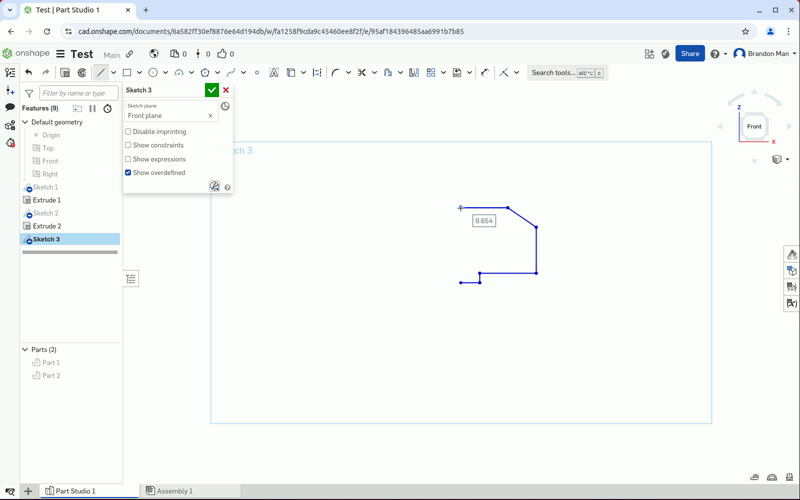
mouse_move(460, 282)
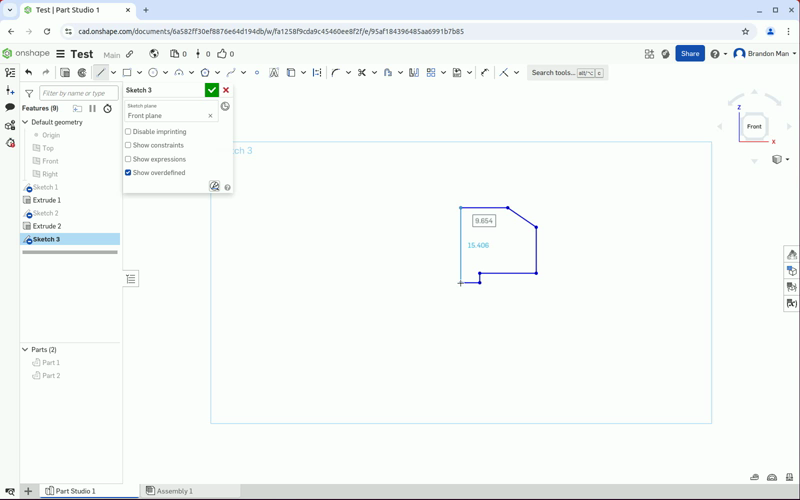
key_up(shift)
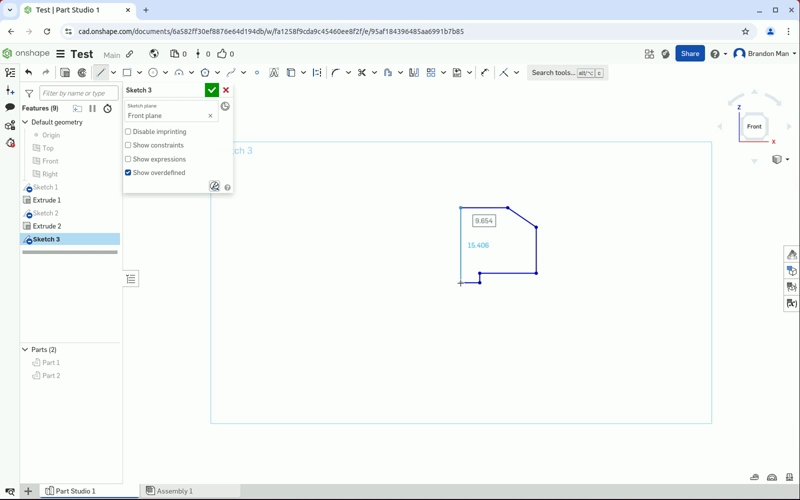
click(460, 282)
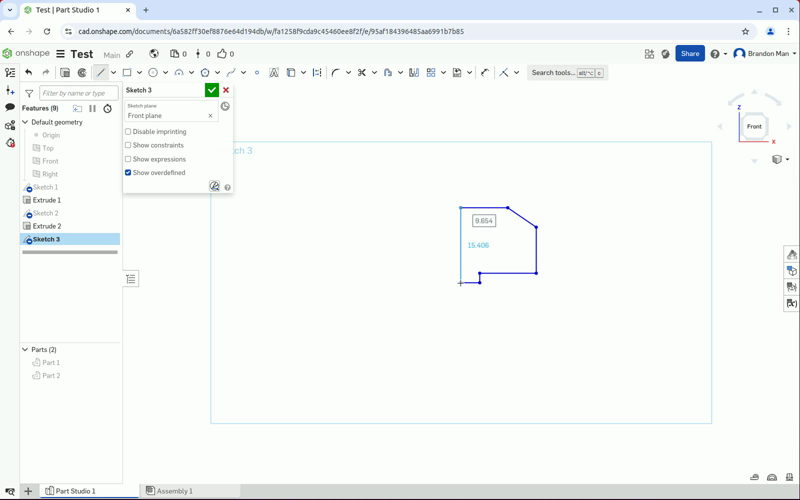
key(esc)
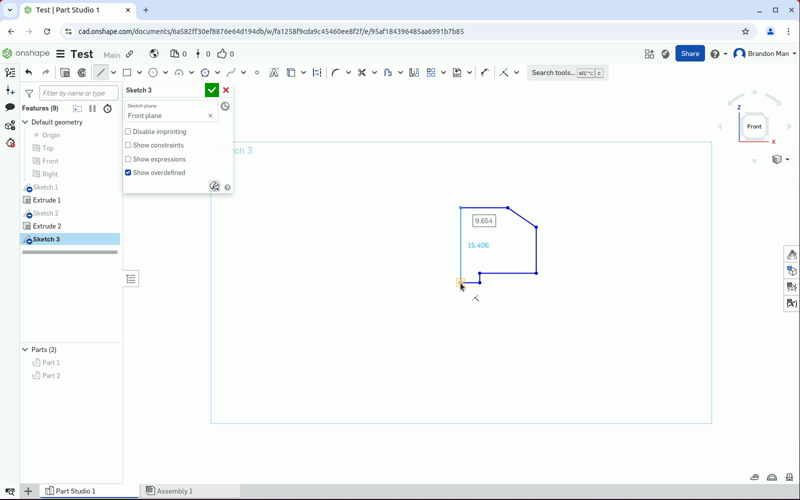
mouse_move(483, 265)
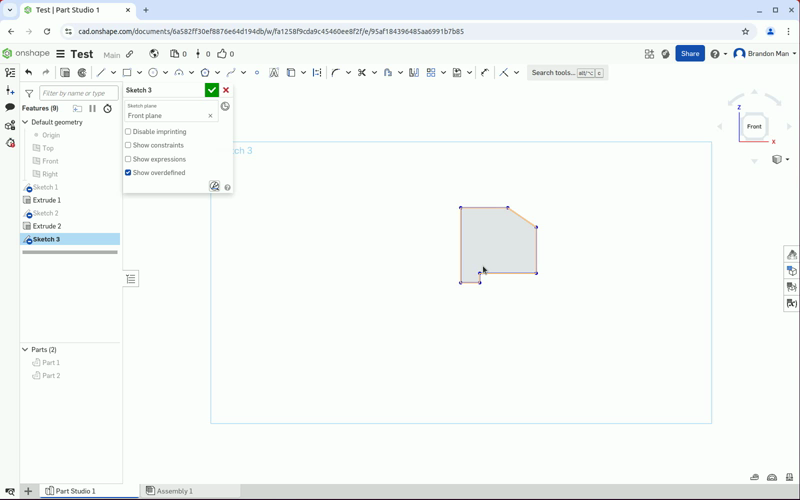
click(483, 265)
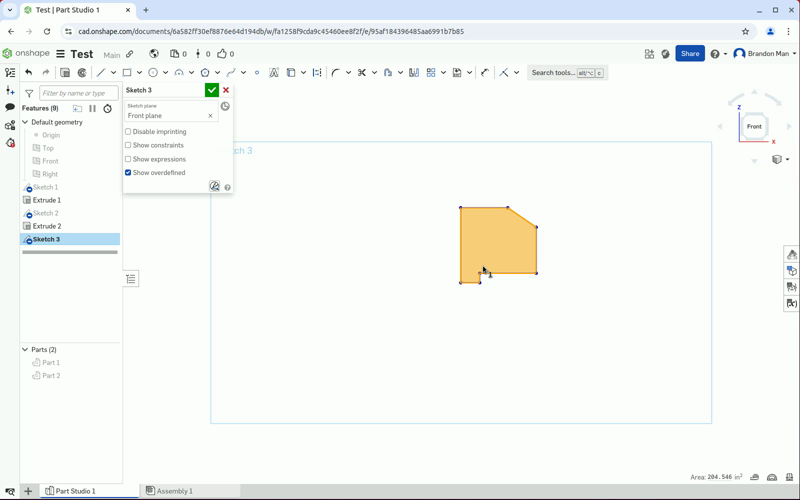
mouse_move(73, 352)
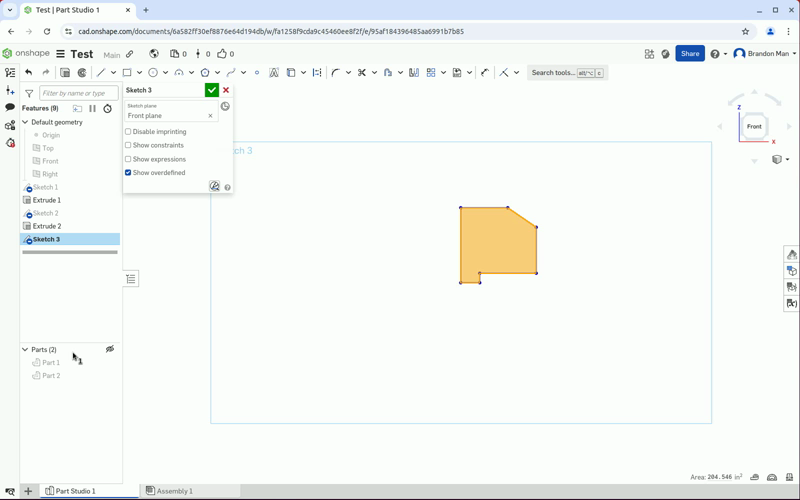
key(shift+y)
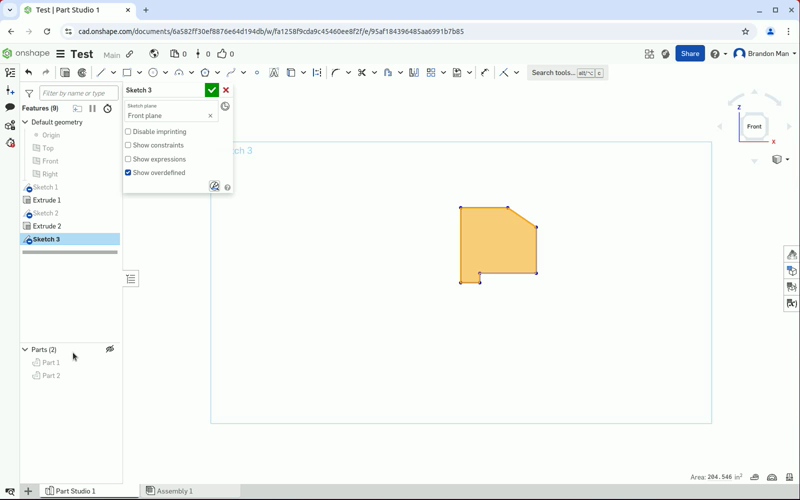
key(shift+e)
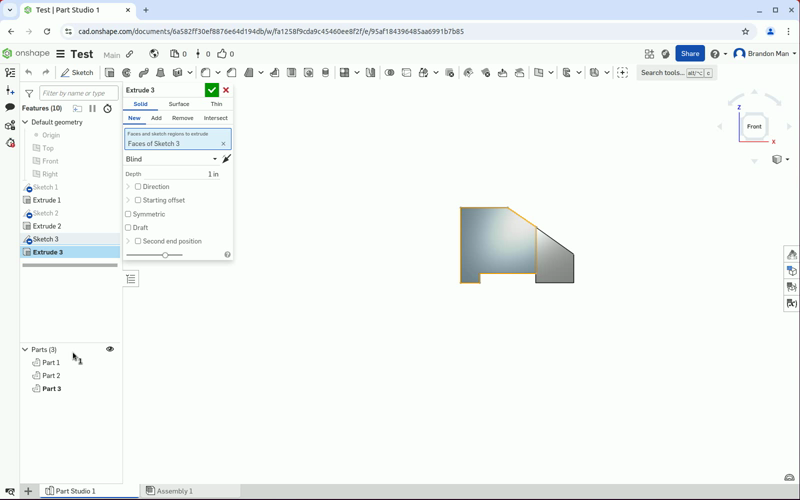
mouse_move(143, 106)
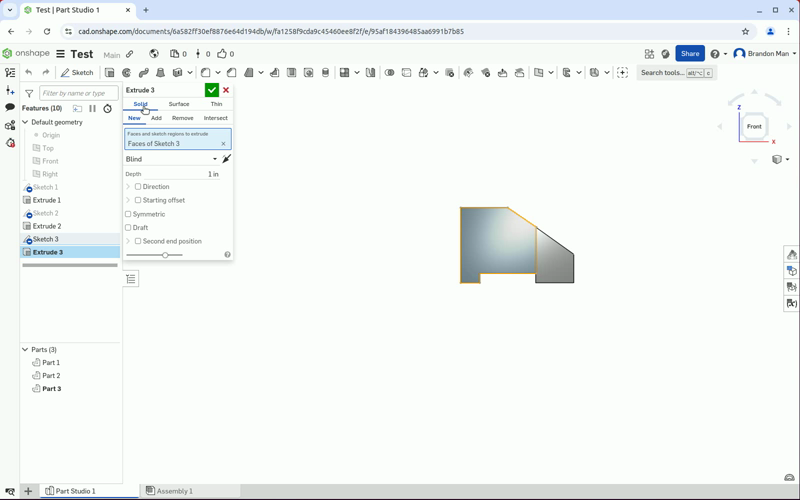
click(143, 106)
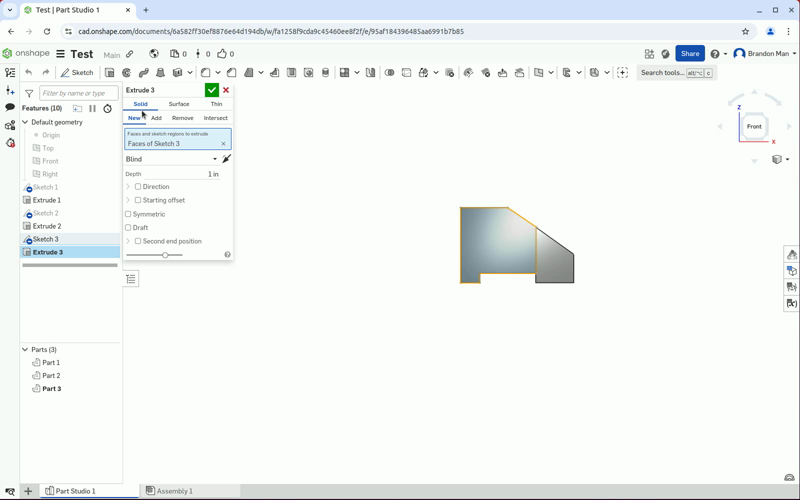
mouse_move(137, 120)
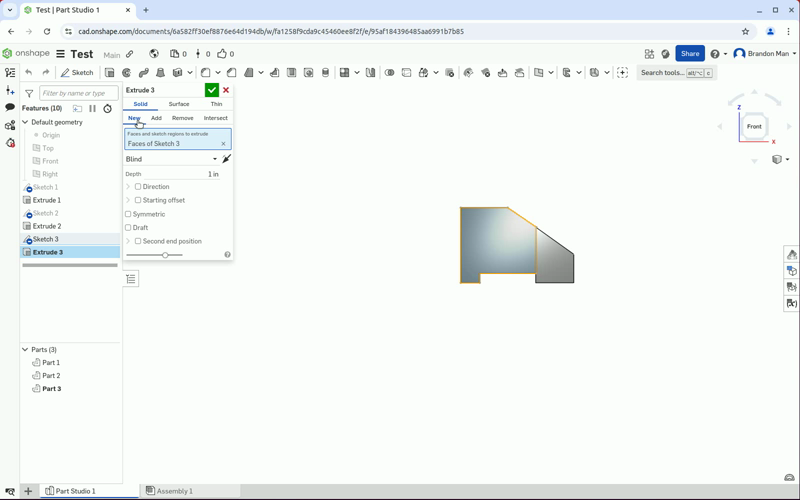
click(137, 120)
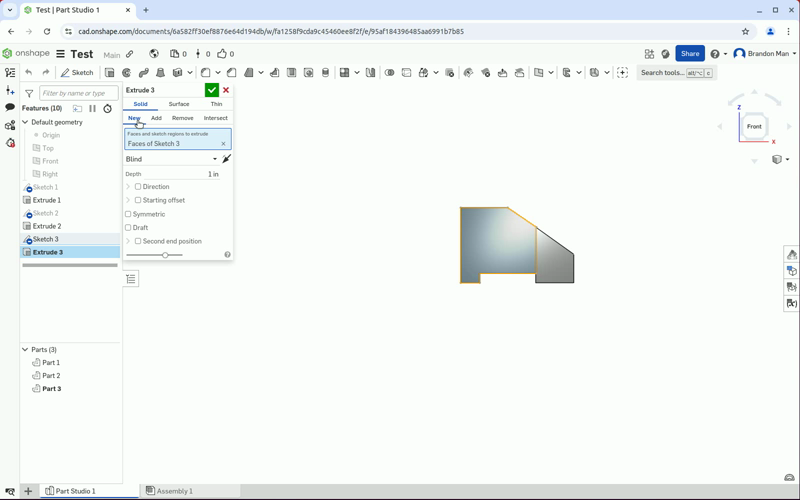
key(tab, 4)
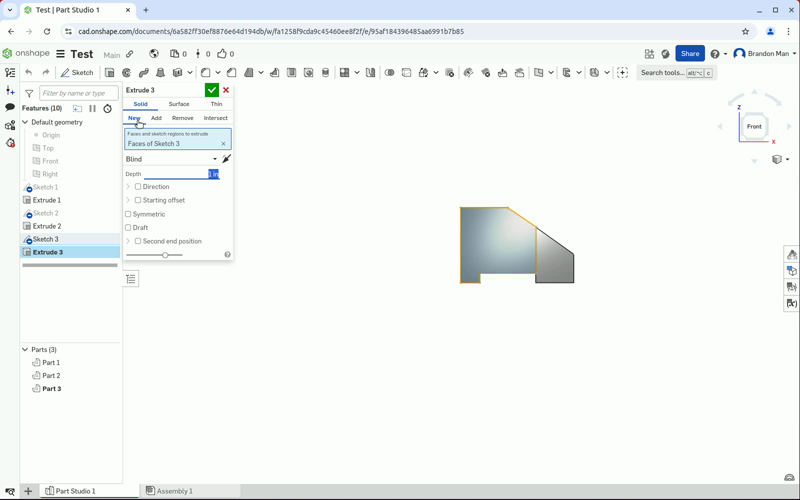
text(7.703)
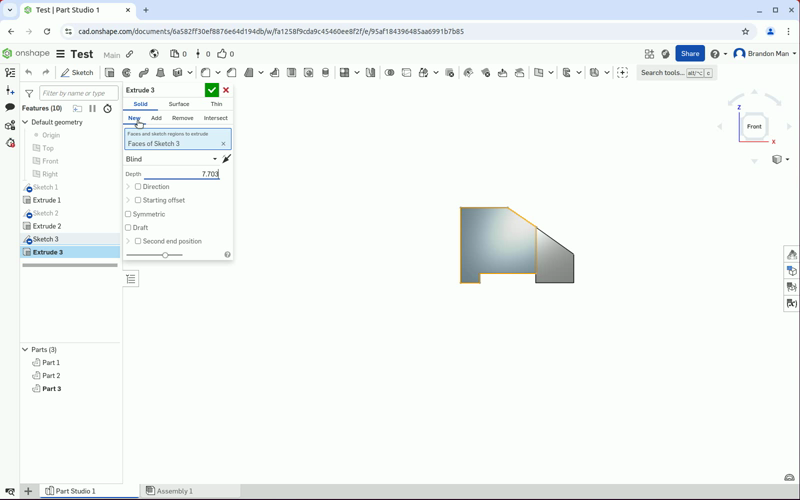
key(enter)
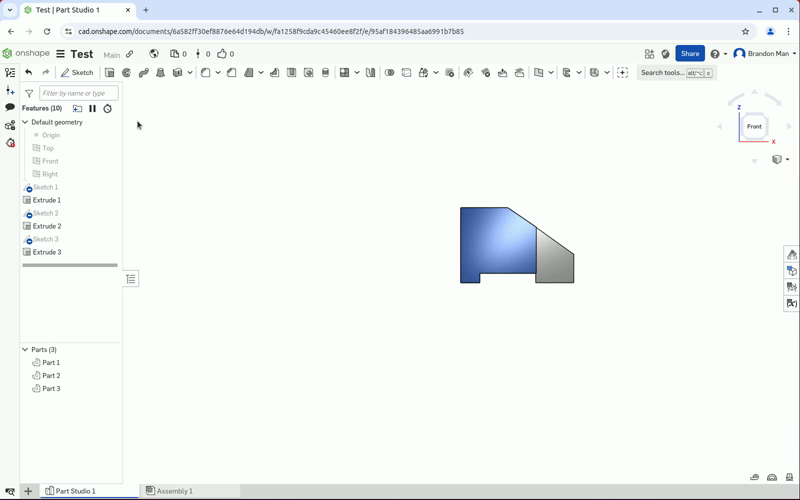
key(shift+h)
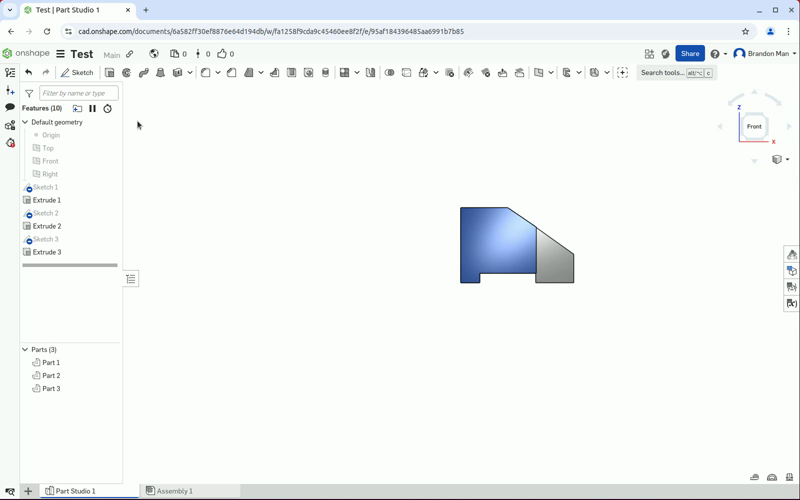
key(shift+h)
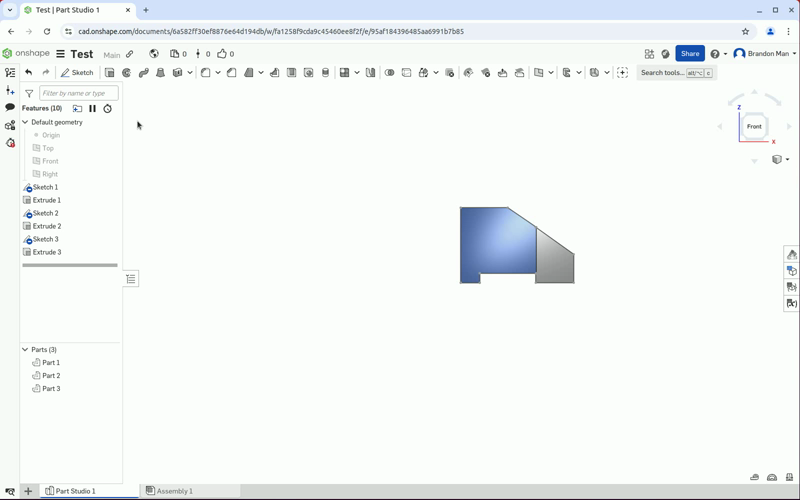
key(shift+7)
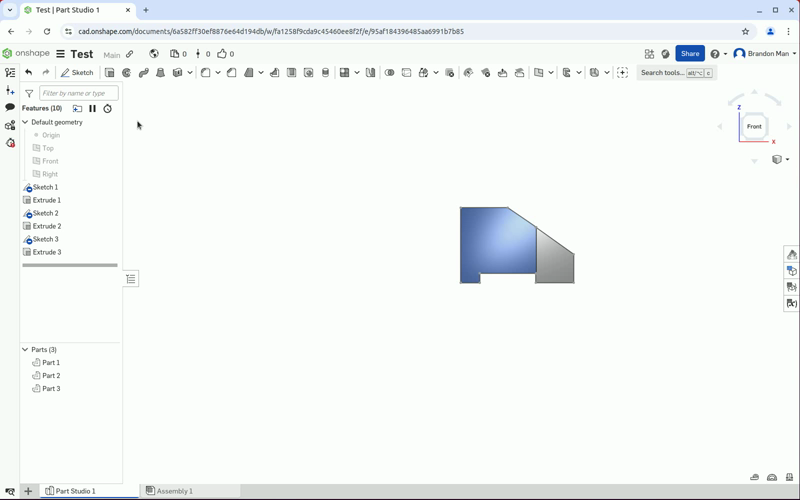
key(left, 2)
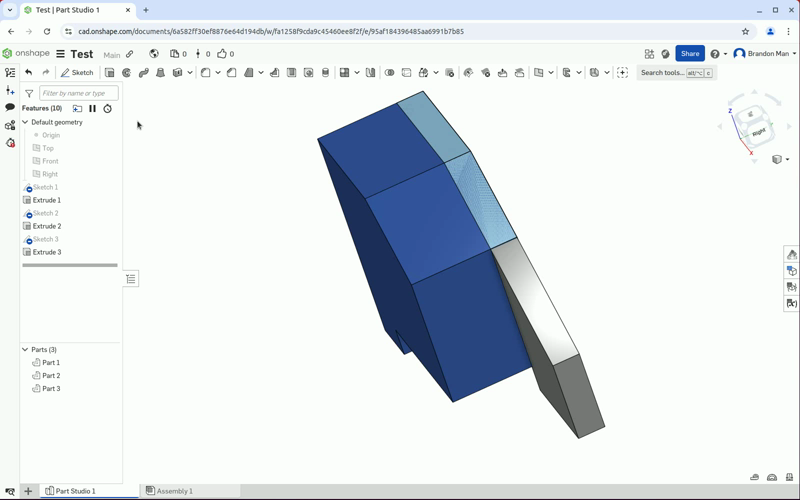
key(down, 2)
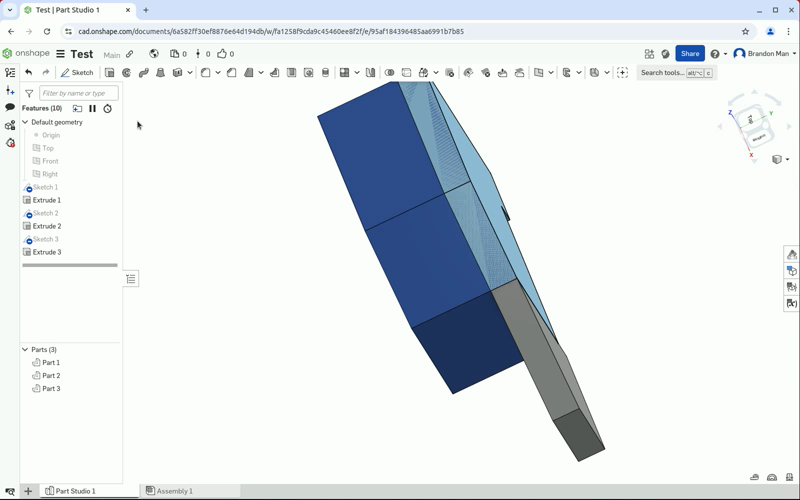
key(up, 2)
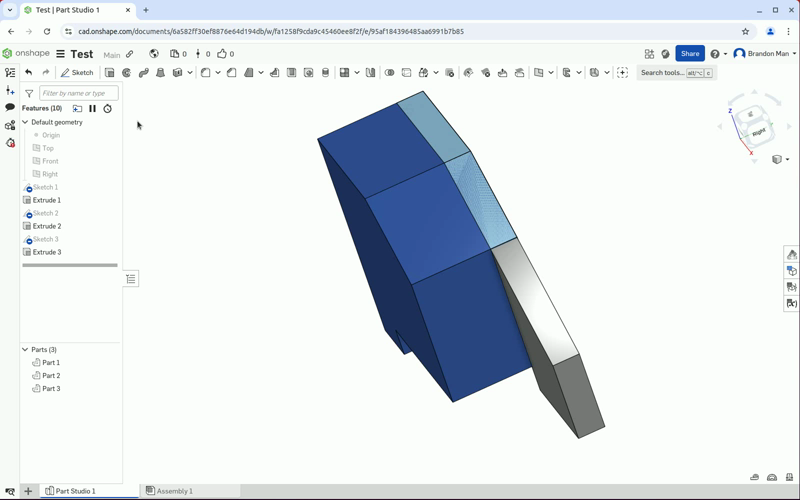
key(right, 2)
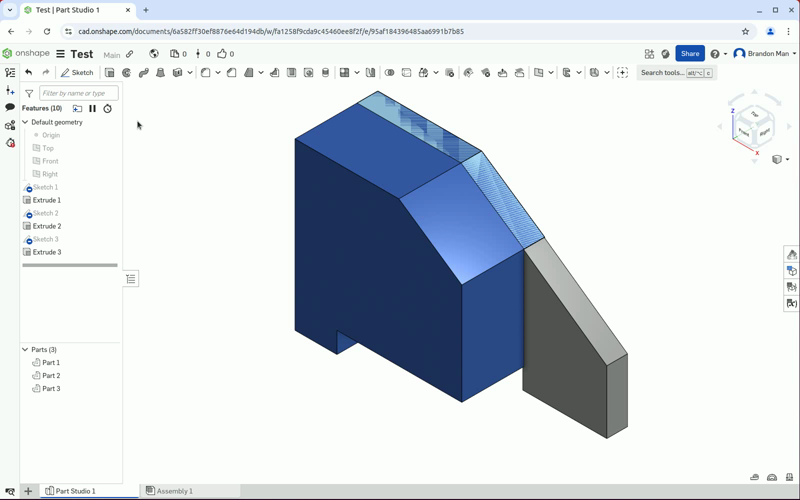
mouse_move(73, 189)
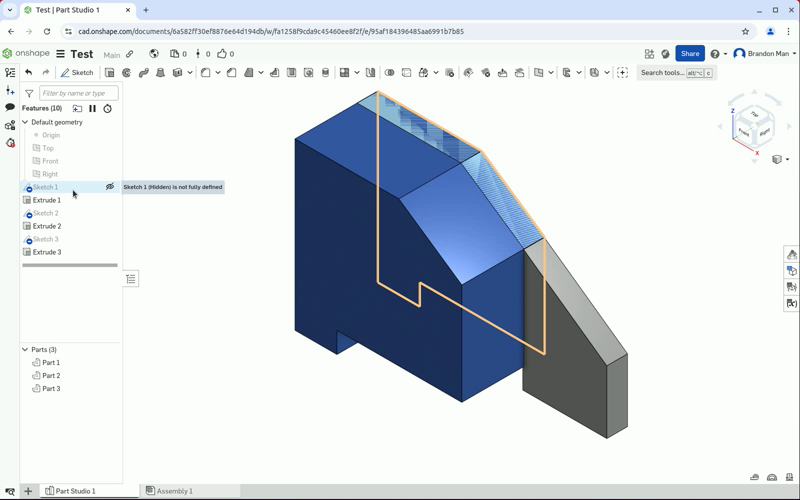
click(73, 189)